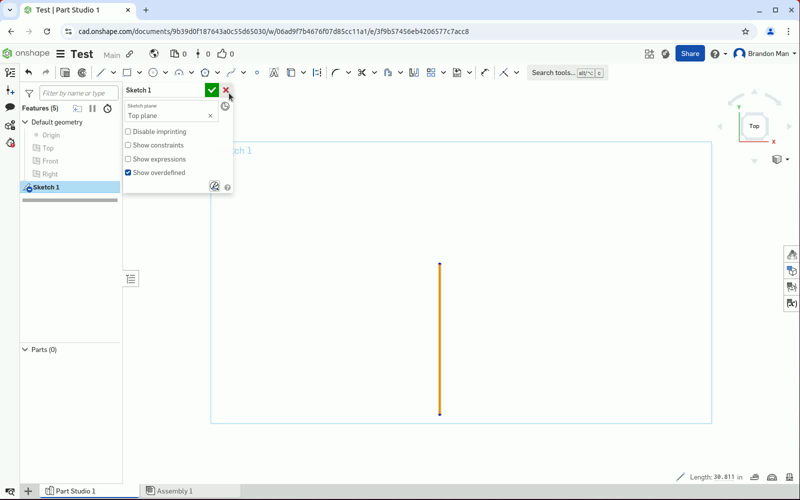
key(shift+h)
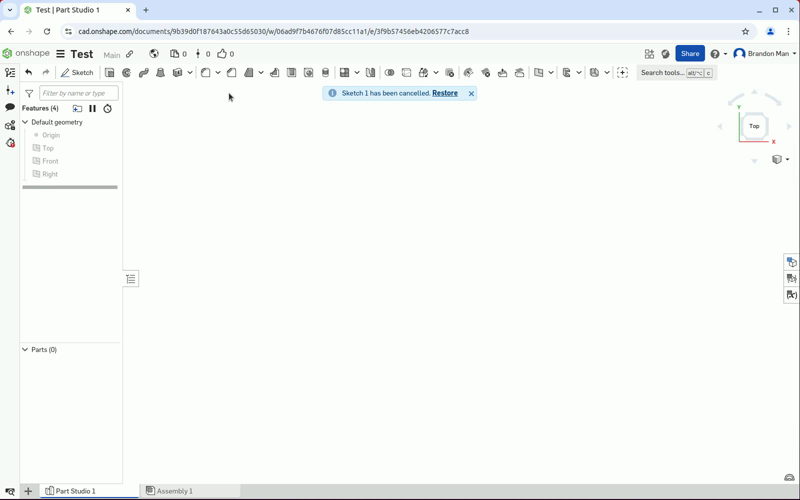
mouse_move(73, 352)
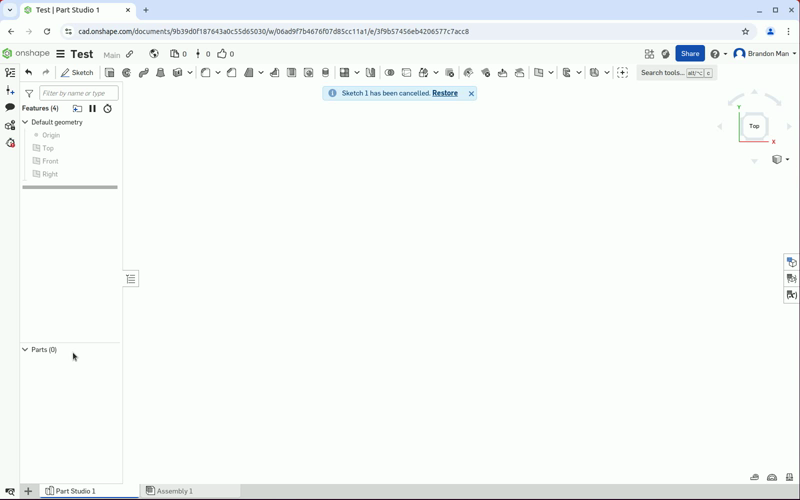
key(y)
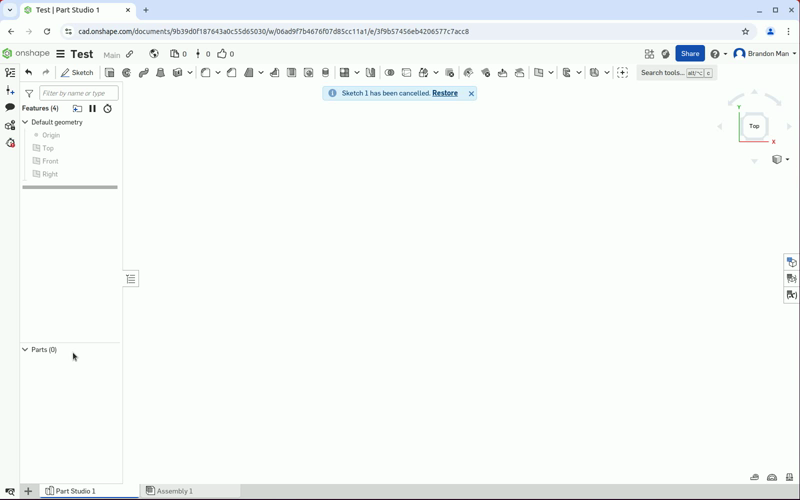
key(shift+p)
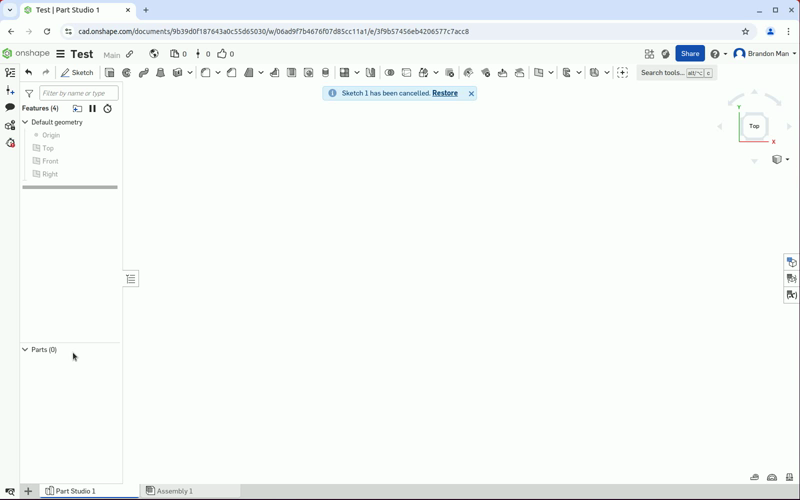
key(space)
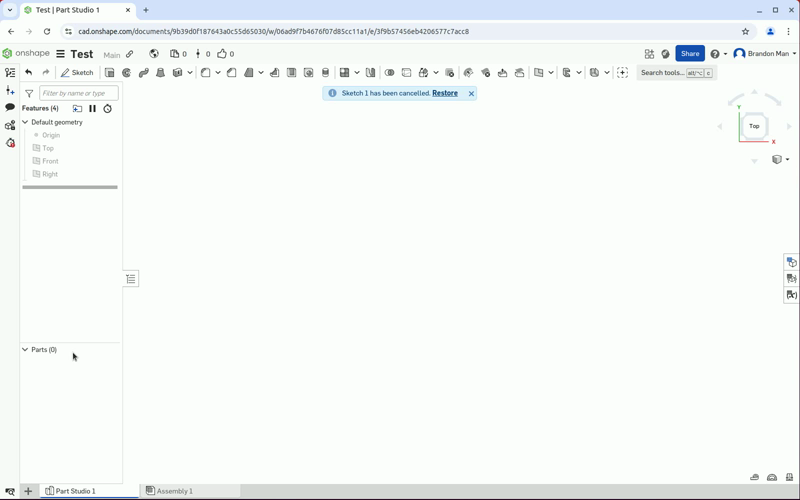
key_down(shift)
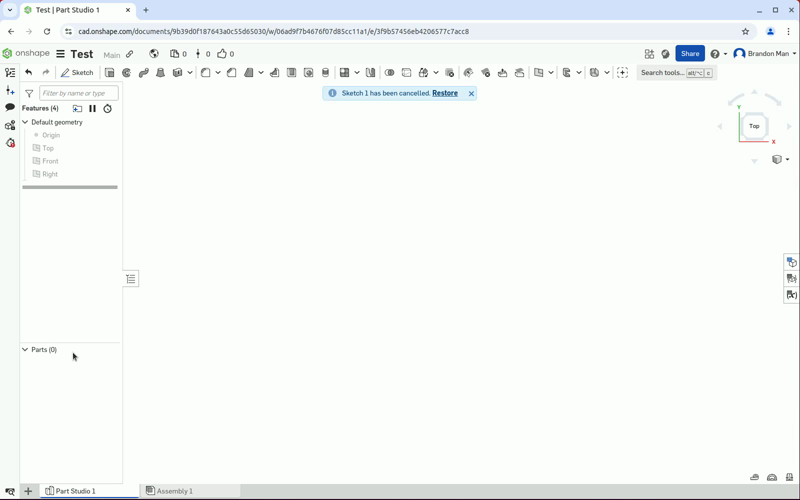
key(up)
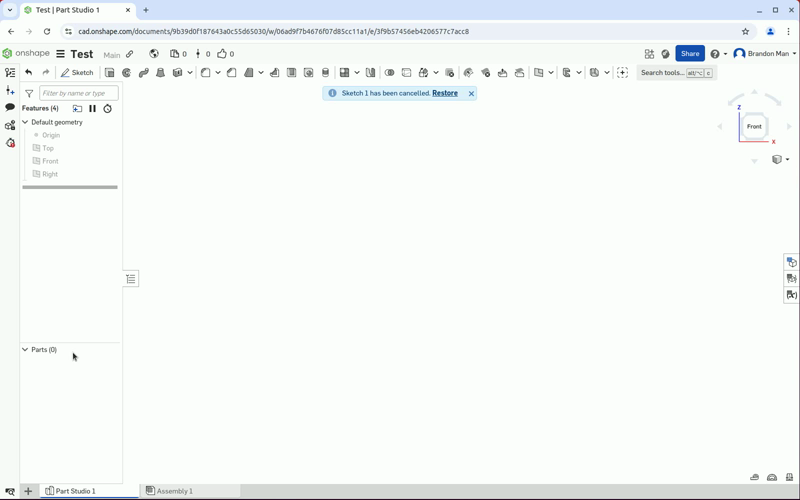
key_up(shift)
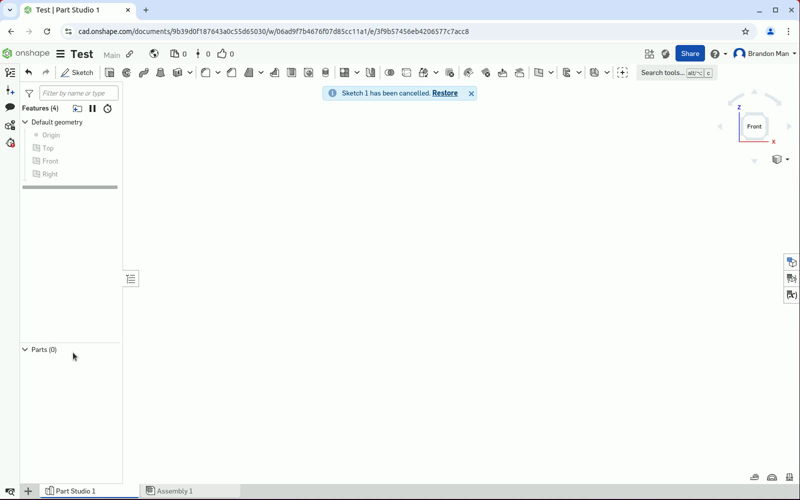
key(space)
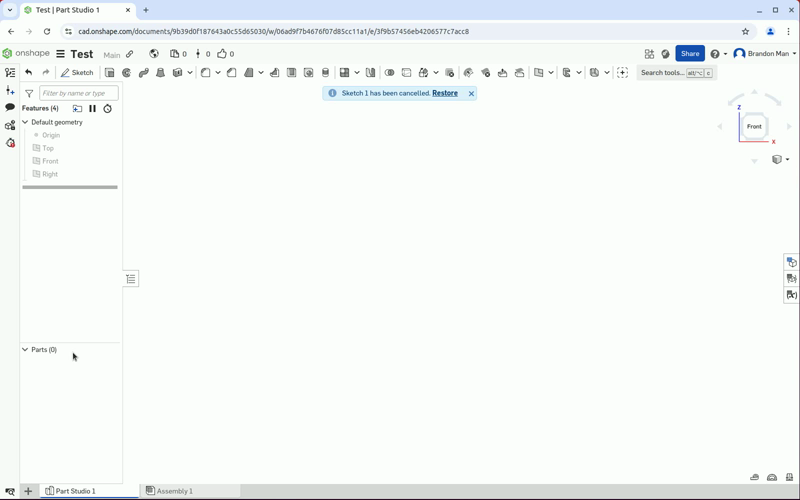
key_down(shift)
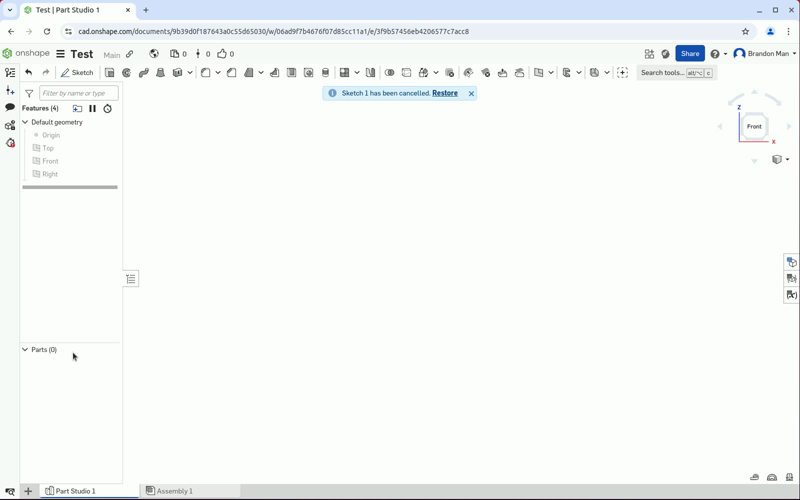
key(left)
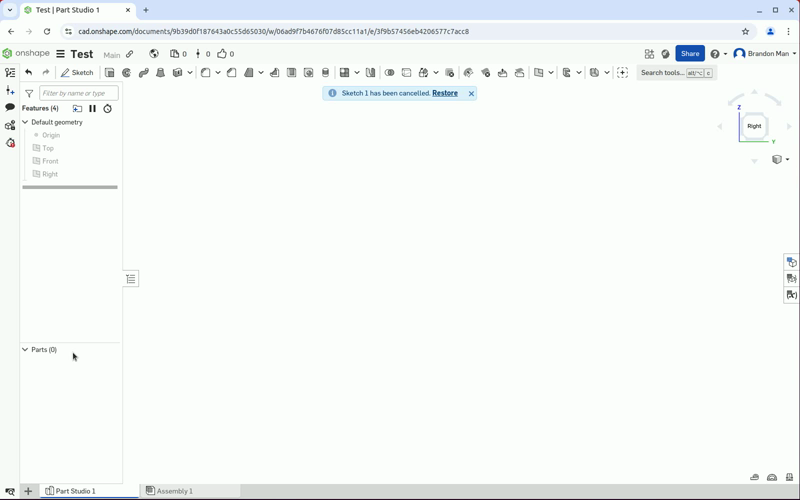
key_up(shift)
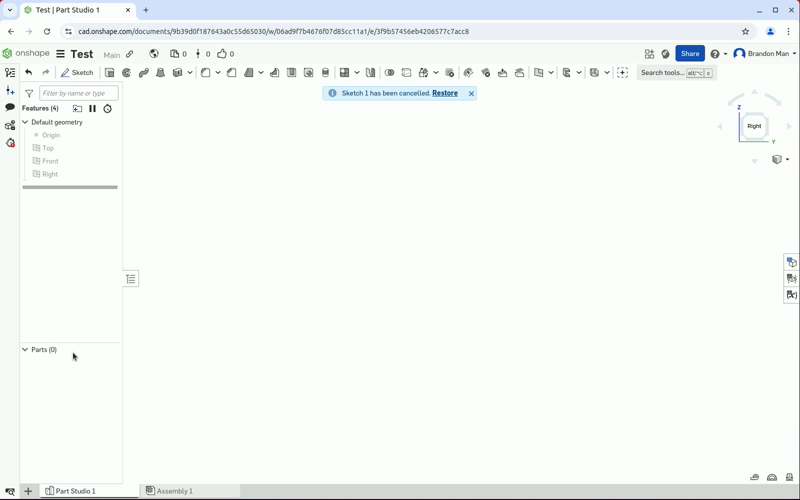
mouse_move(73, 352)
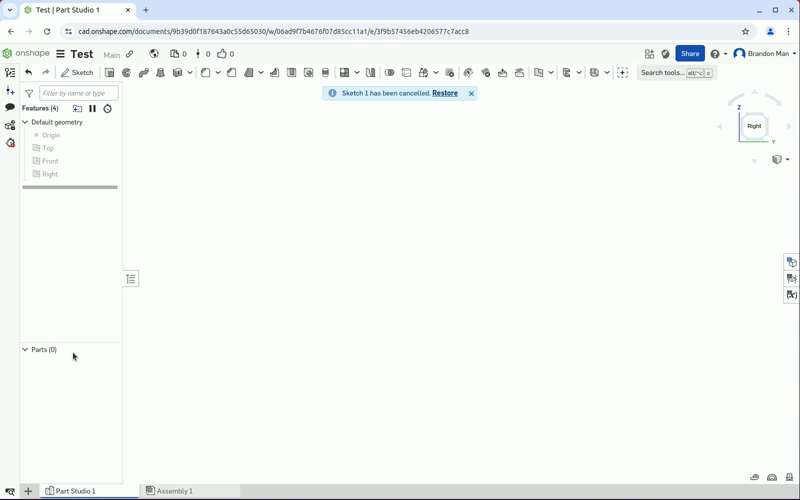
key(shift+y)
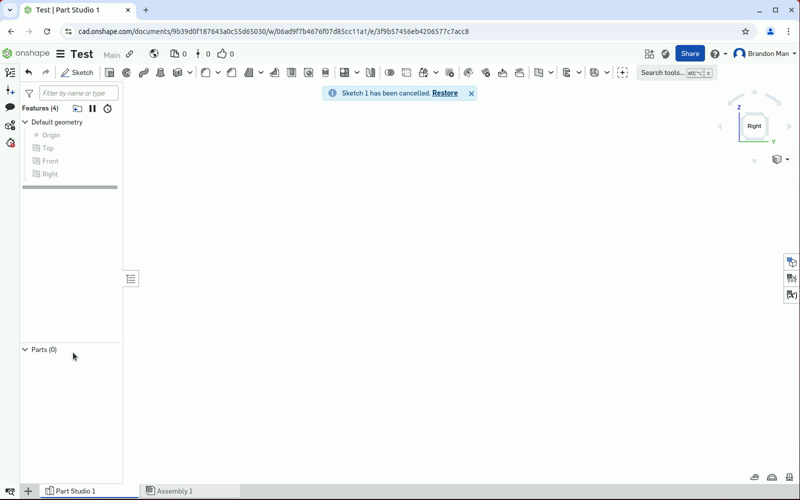
key(shift+s)
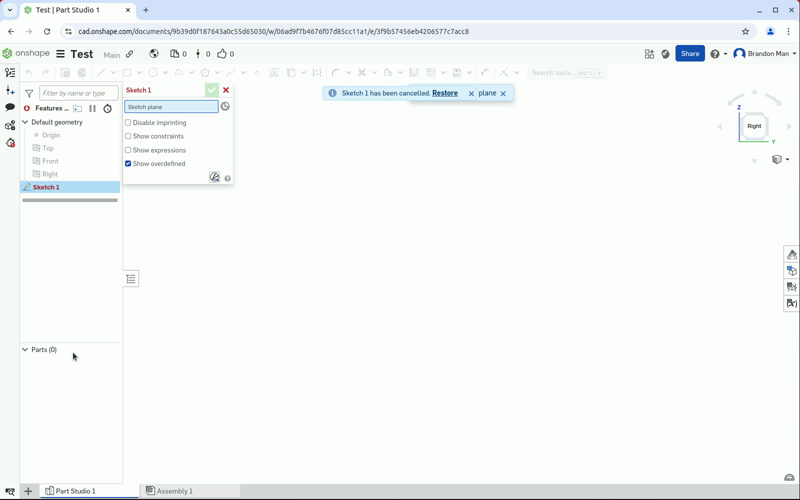
mouse_move(73, 176)
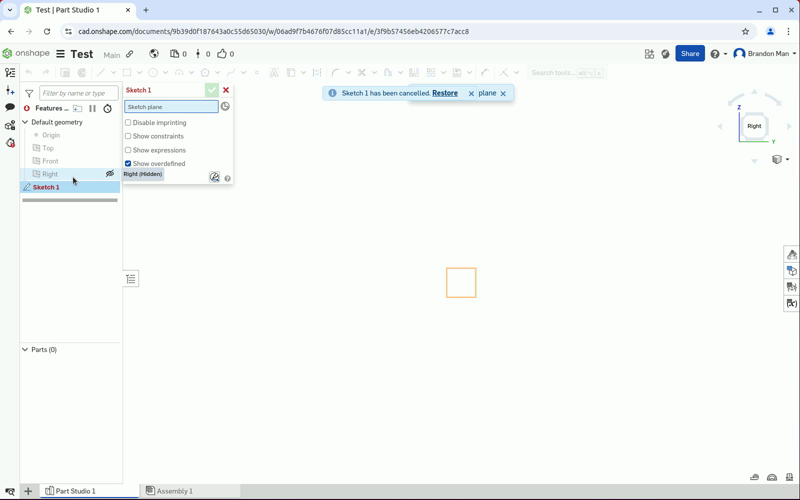
click(73, 176)
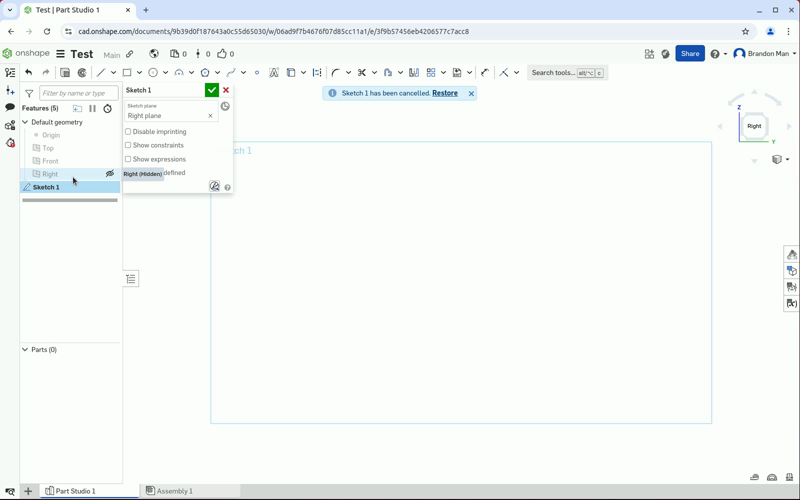
mouse_move(73, 352)
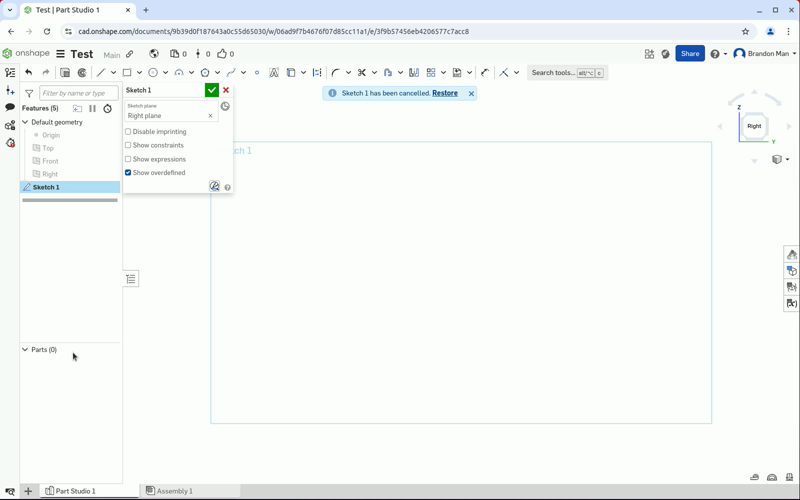
key(y)
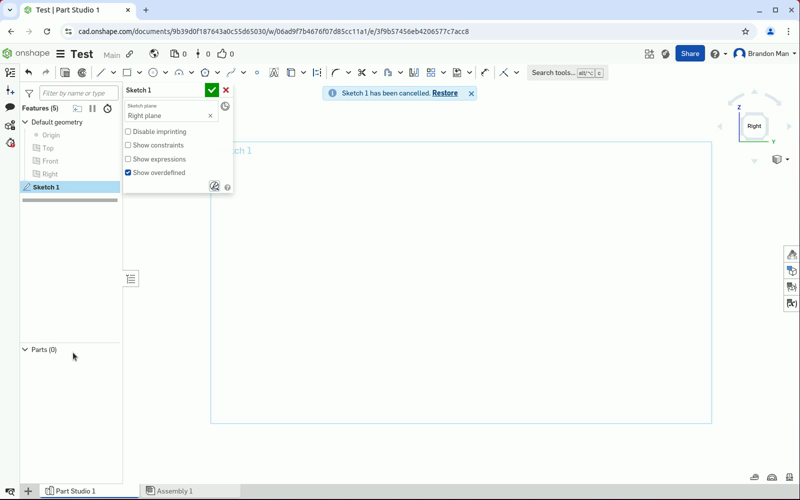
key(c)
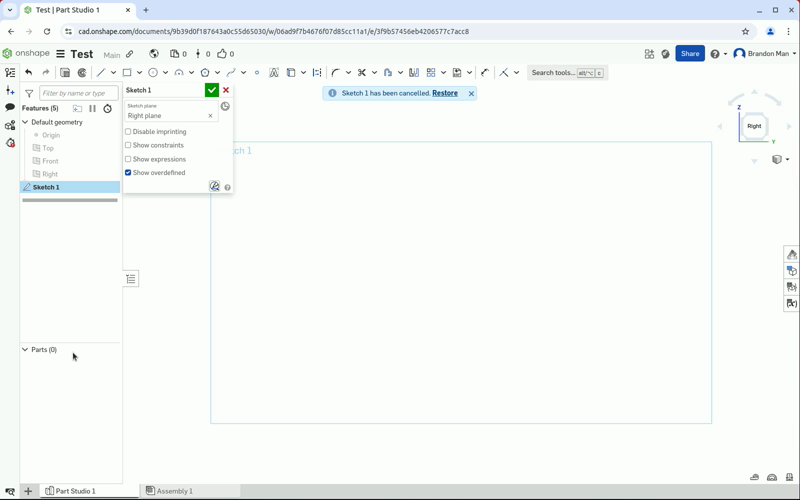
key_down(shift)
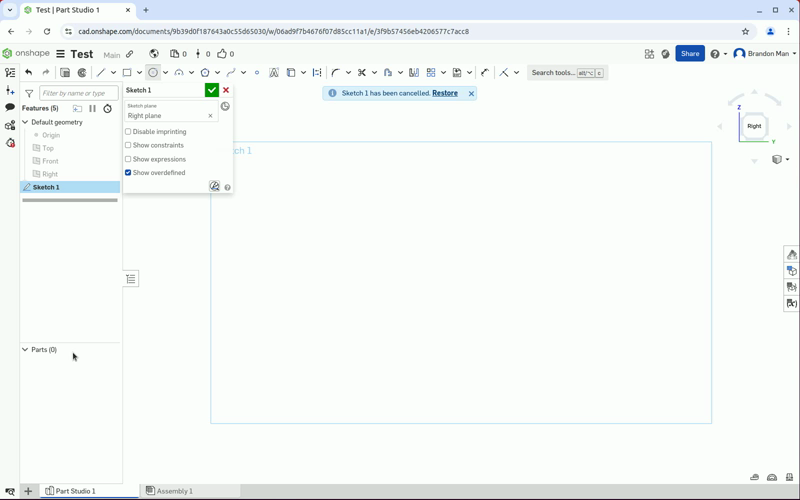
mouse_move(461, 282)
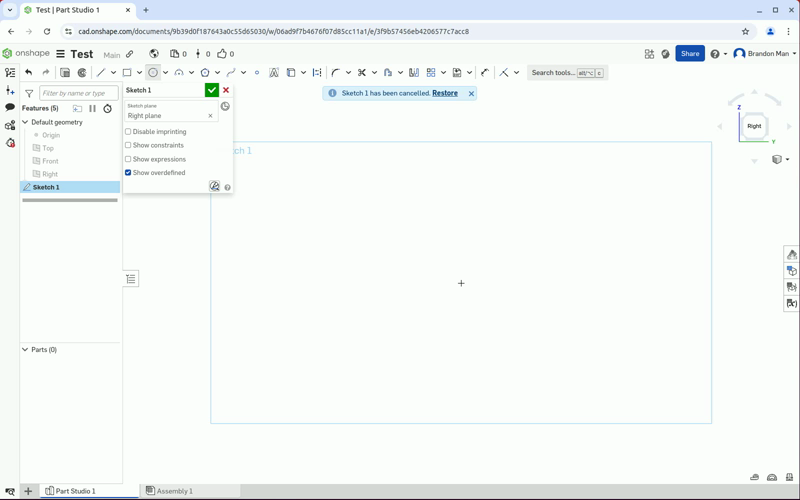
click(461, 282)
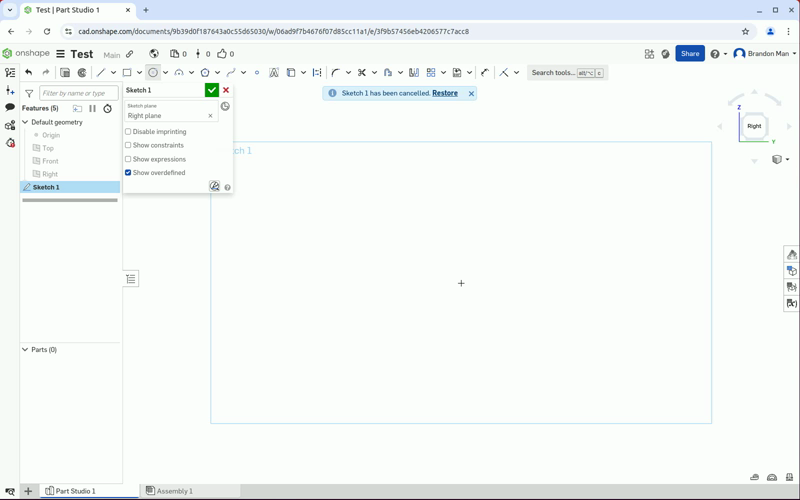
key_up(shift)
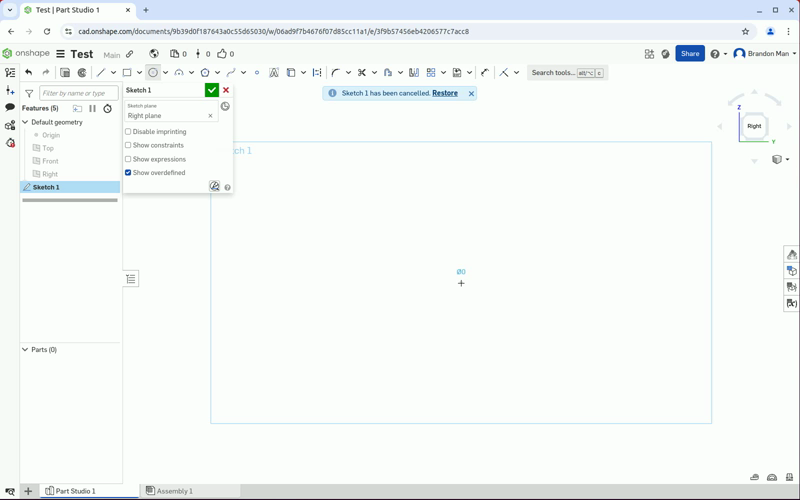
mouse_move(485, 282)
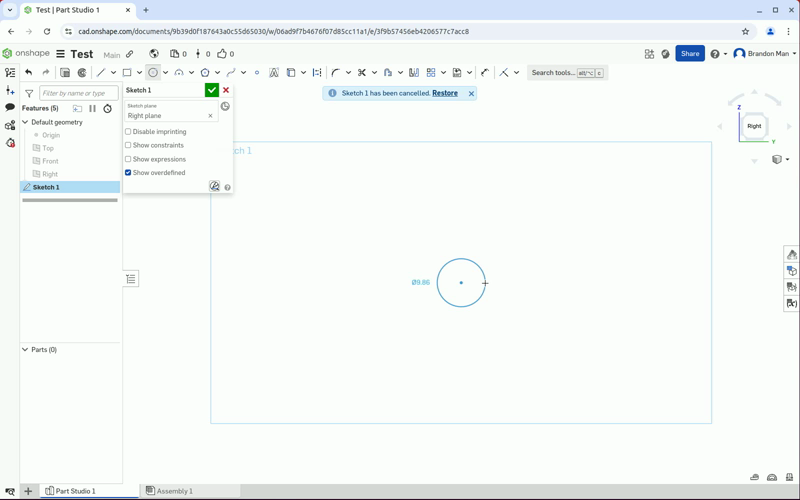
click(485, 282)
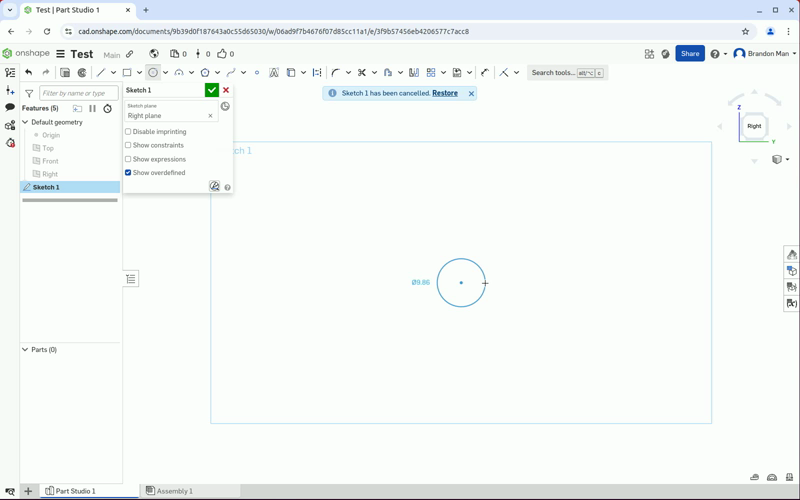
key(esc)
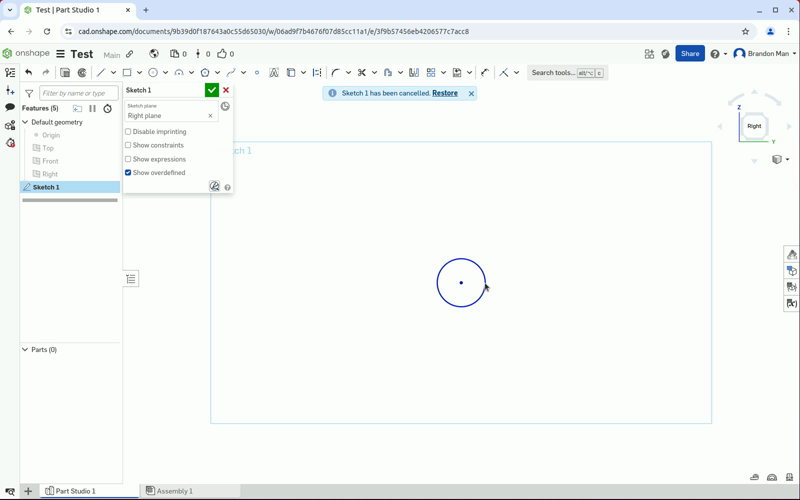
mouse_move(469, 273)
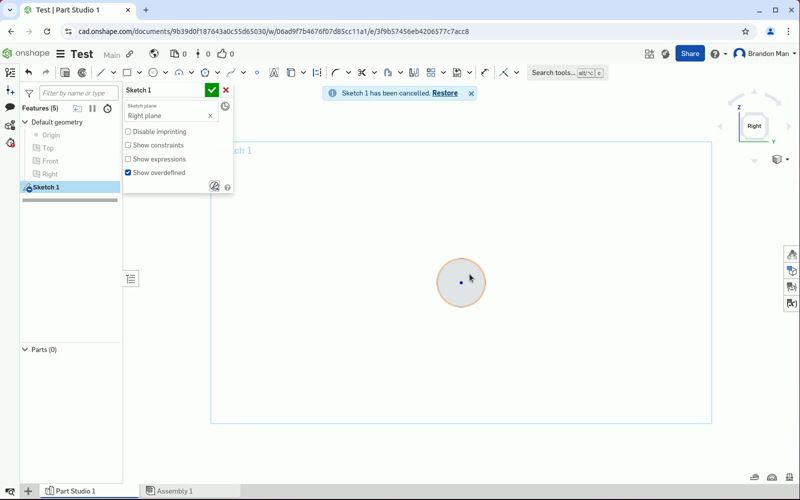
click(469, 273)
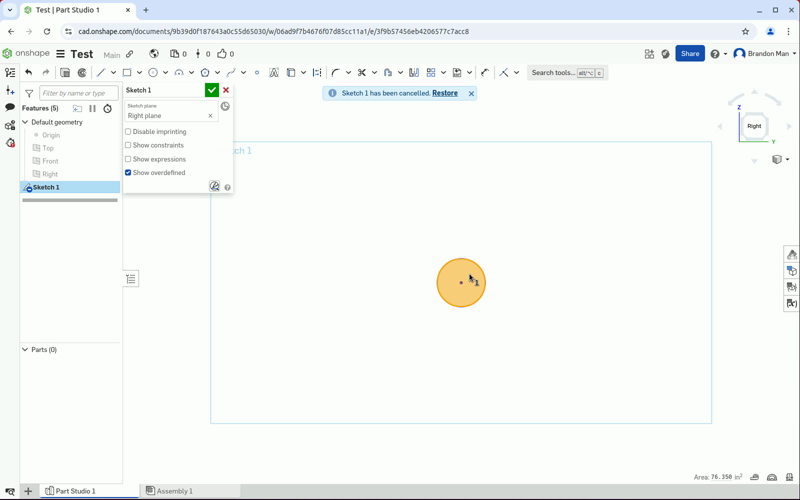
mouse_move(73, 352)
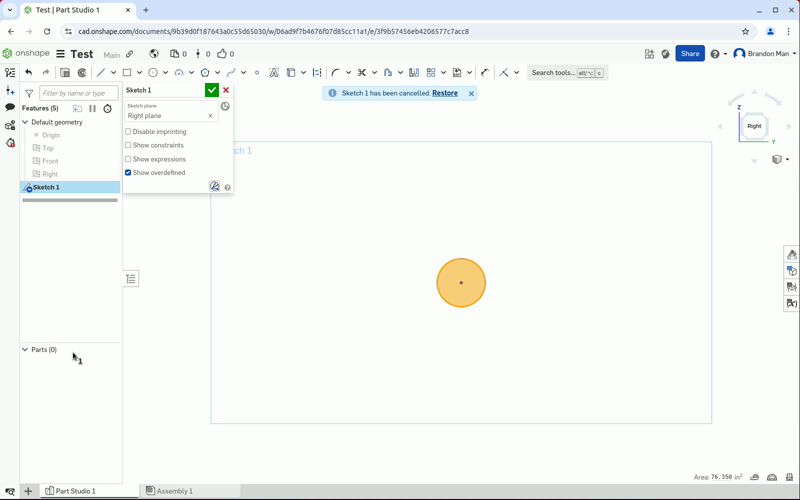
key(shift+y)
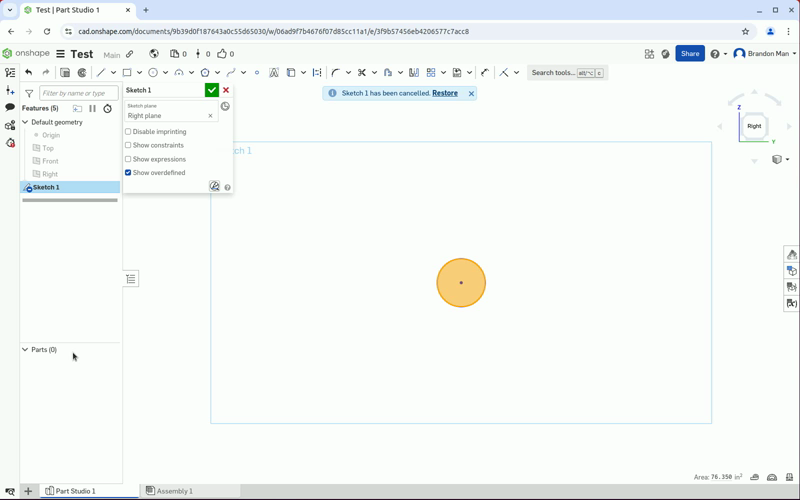
key(shift+e)
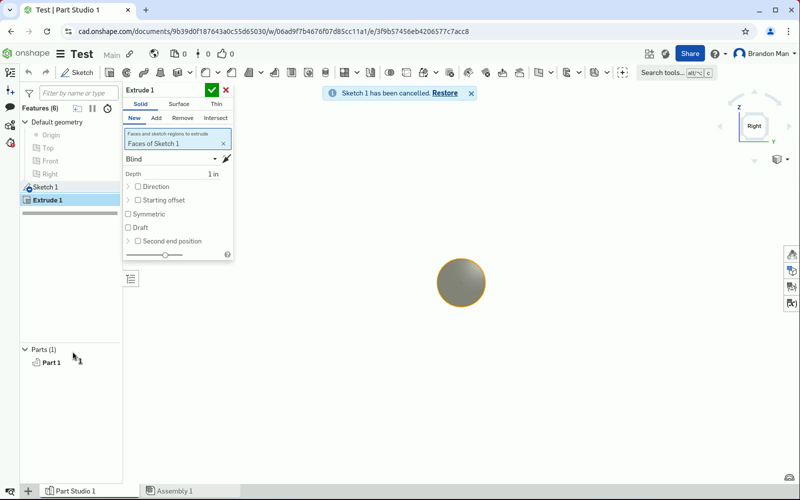
mouse_move(143, 106)
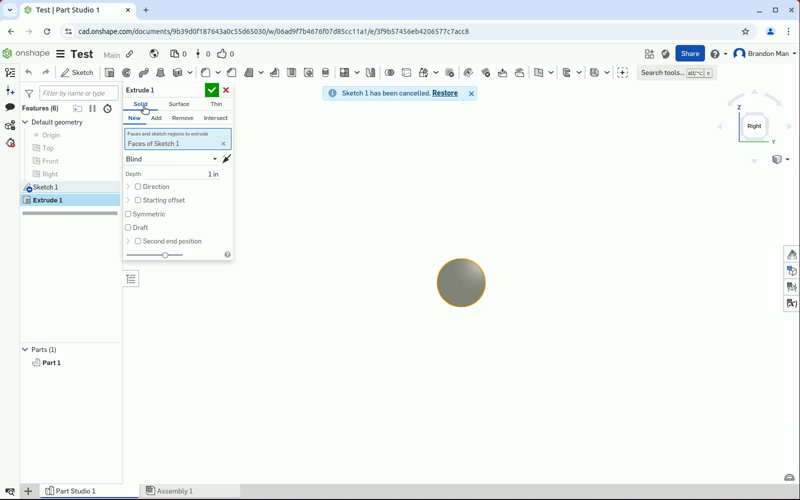
click(143, 106)
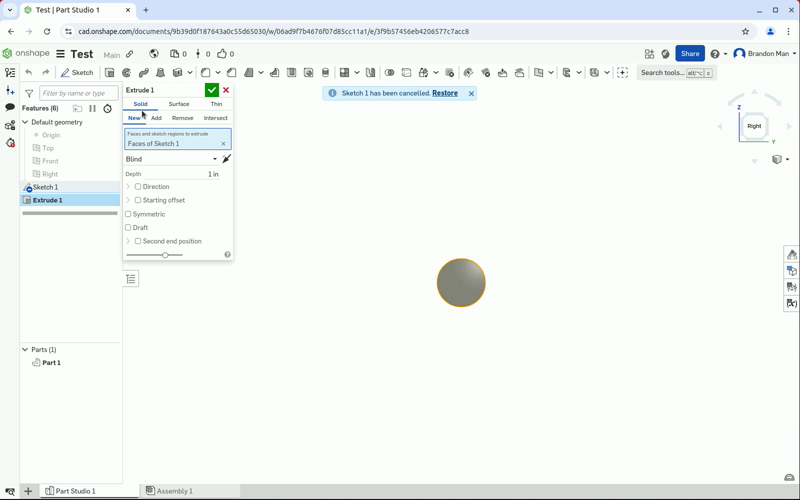
mouse_move(137, 120)
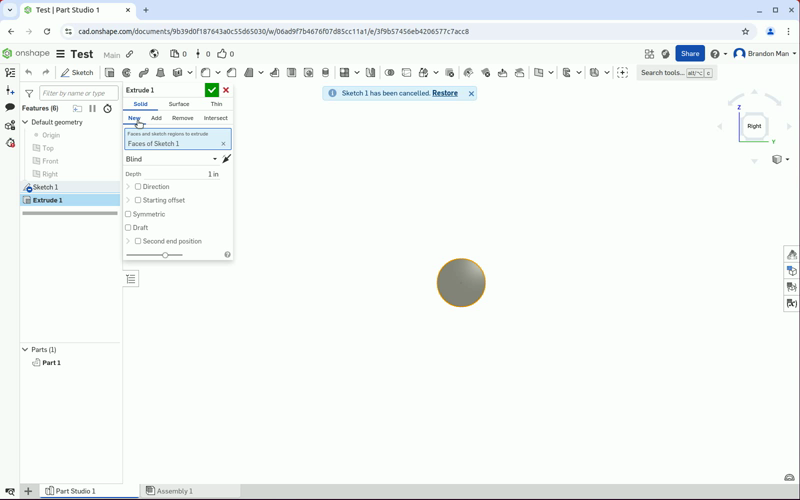
click(137, 120)
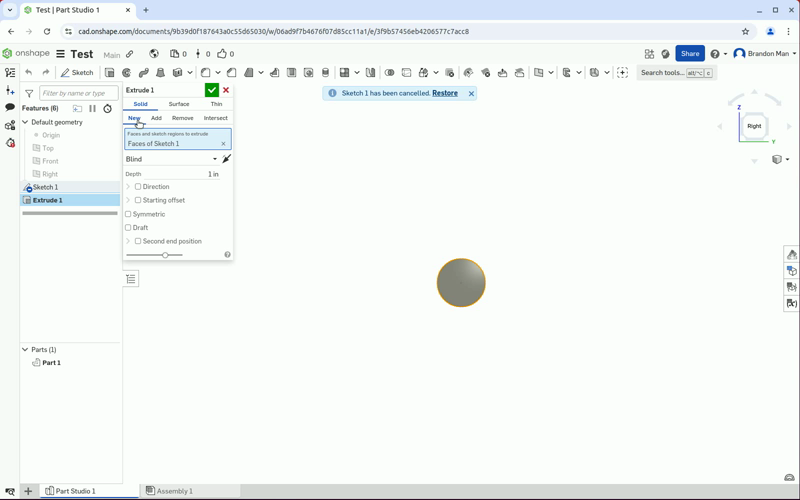
key(tab, 4)
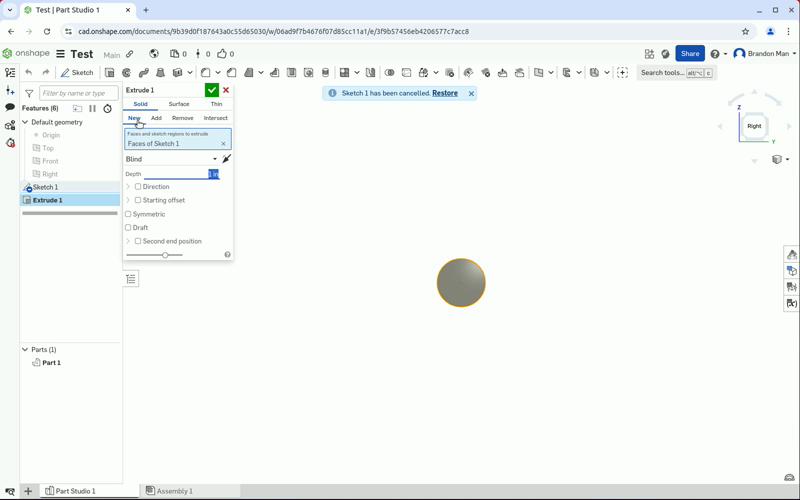
text(23.108)
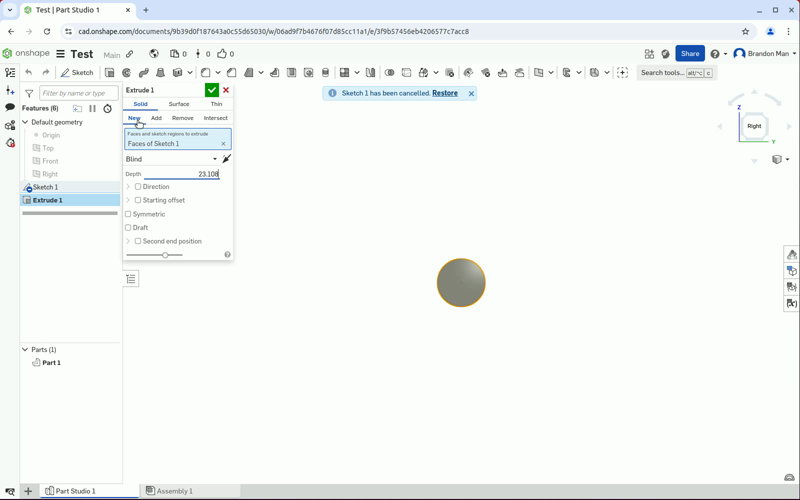
key(enter)
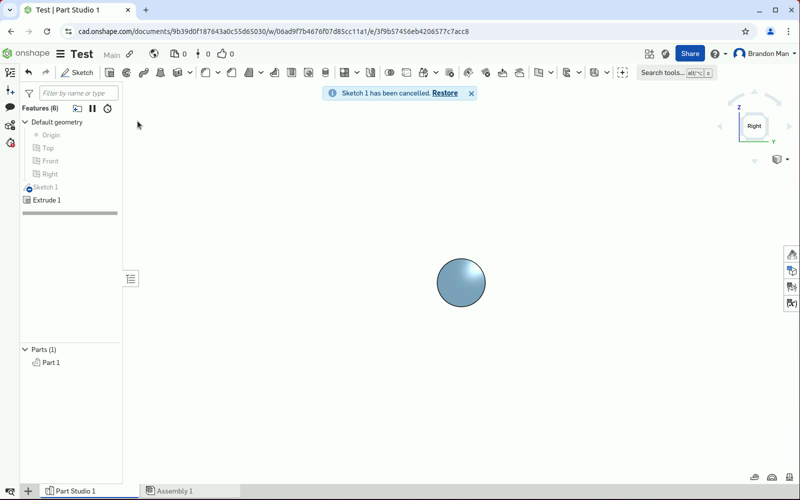
key(shift+h)
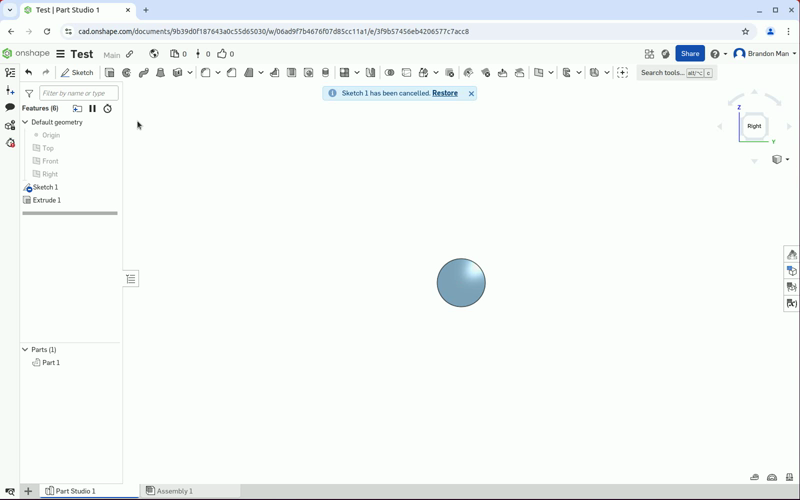
key(shift+h)
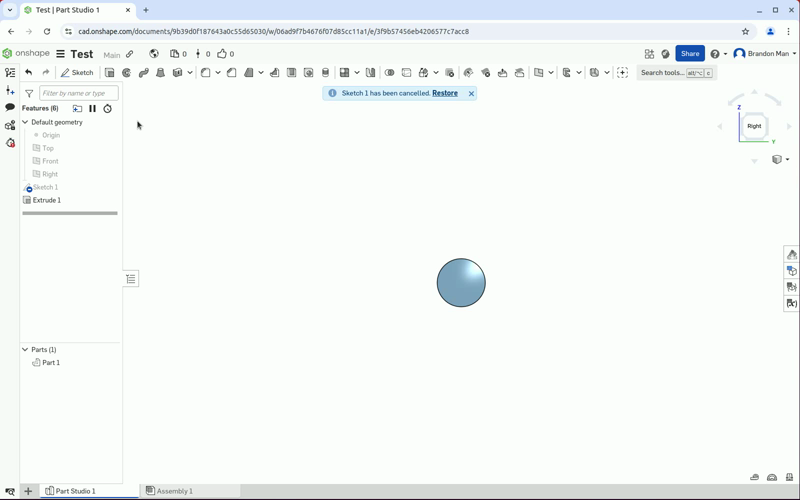
mouse_move(73, 189)
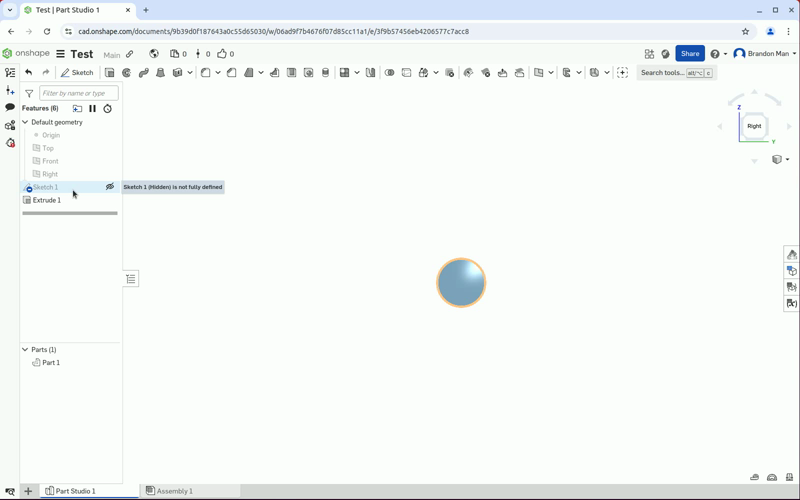
click(73, 189)
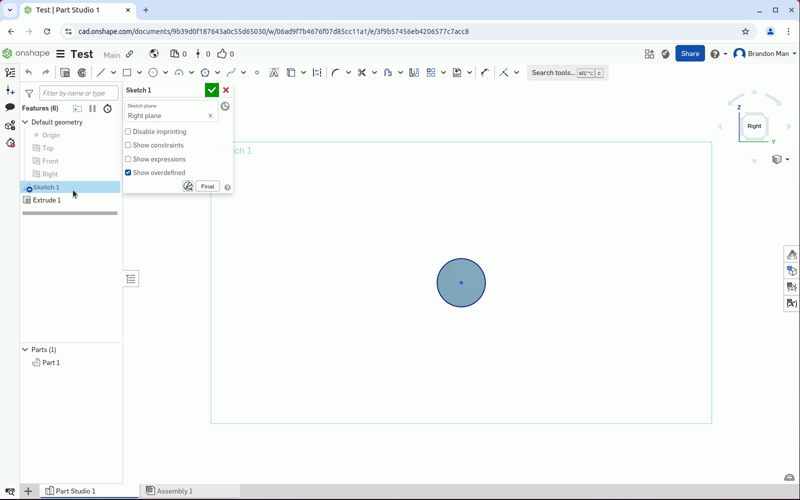
mouse_move(229, 92)
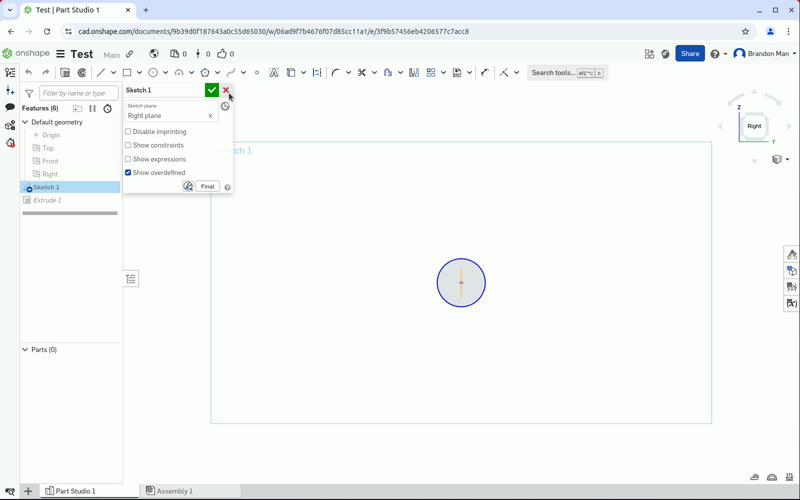
click(229, 92)
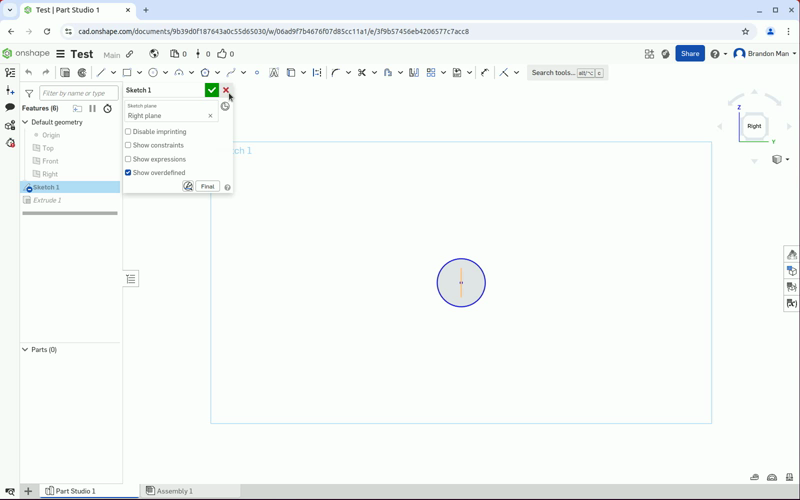
key(shift+s)
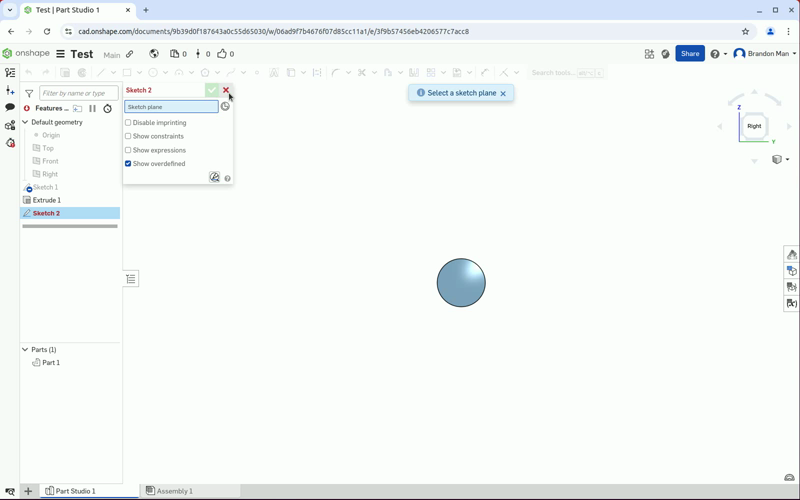
mouse_move(73, 176)
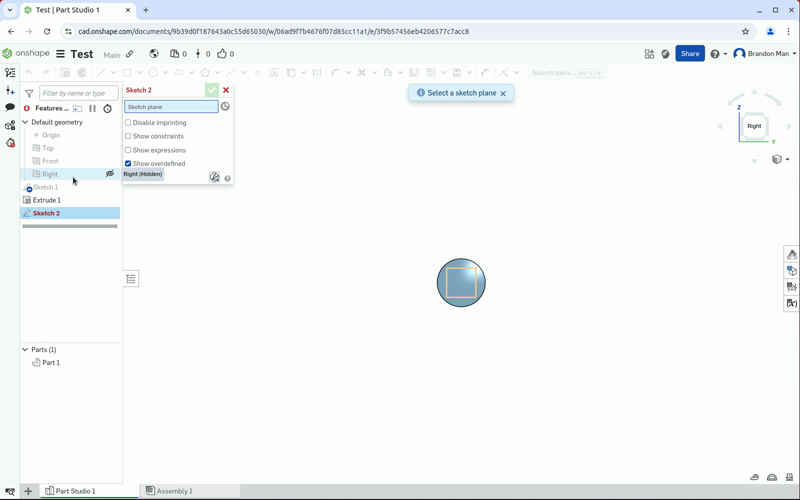
click(73, 176)
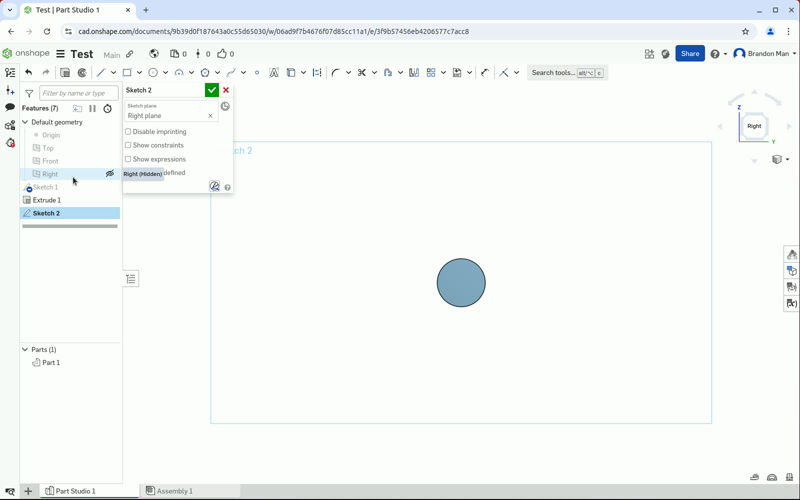
mouse_move(73, 352)
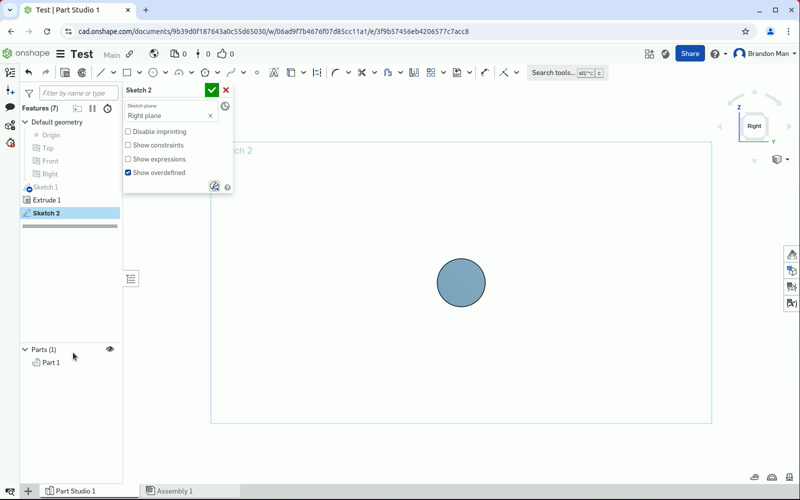
key(y)
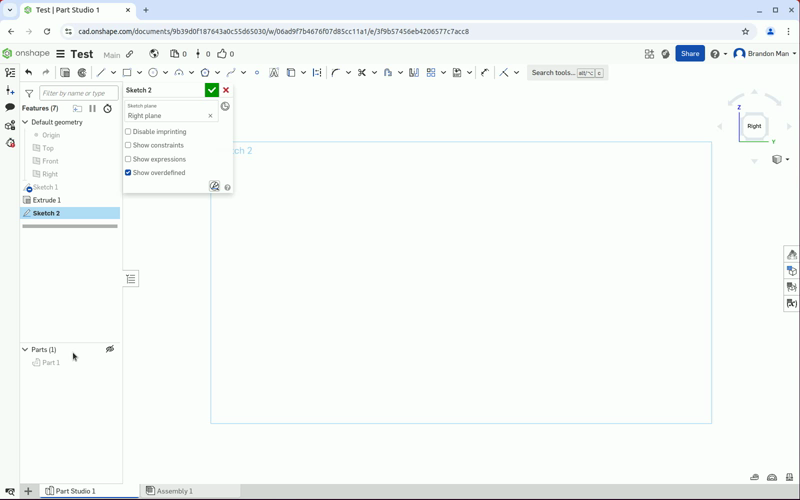
key(c)
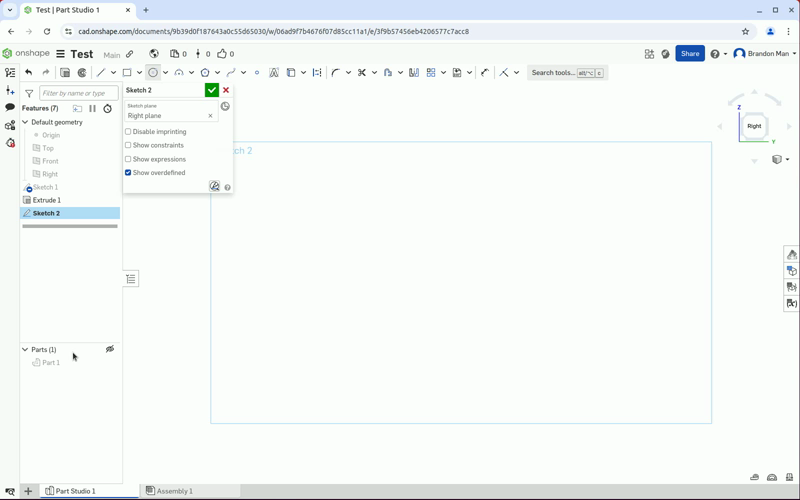
key_down(shift)
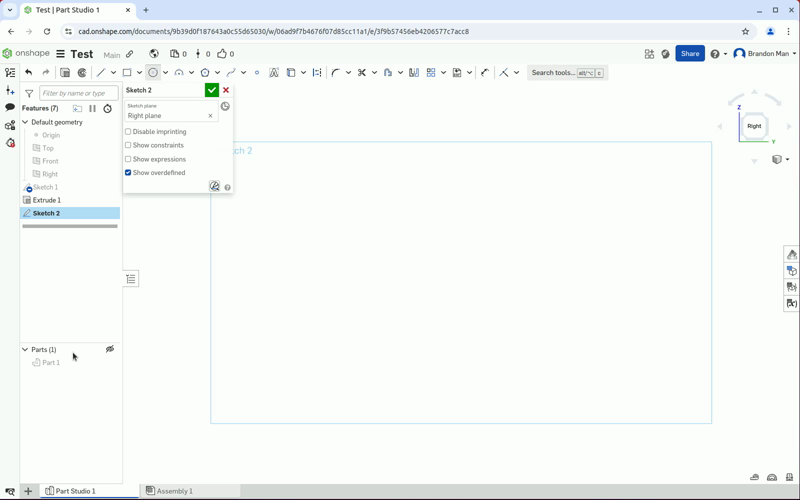
mouse_move(461, 282)
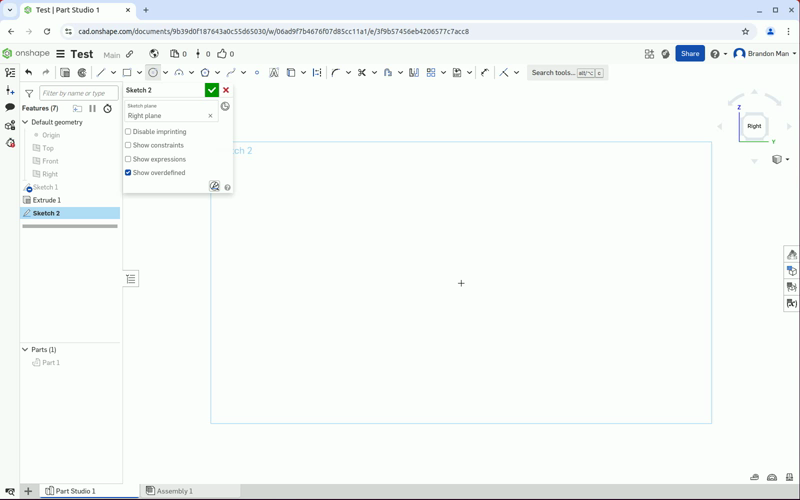
click(461, 282)
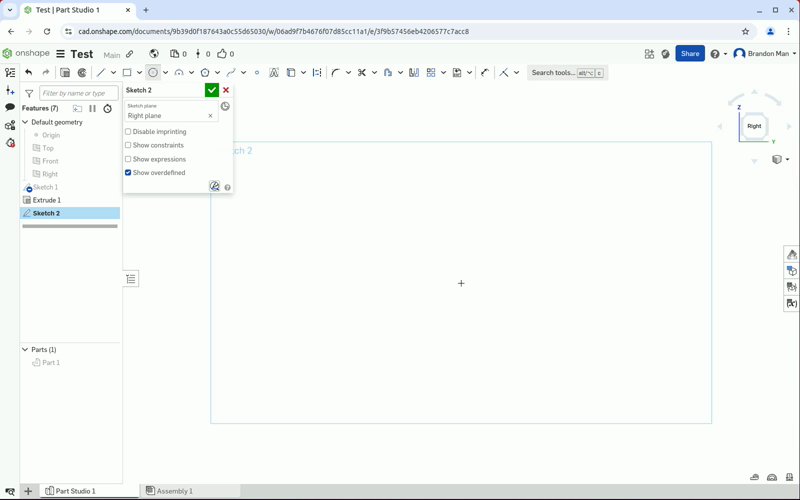
key_up(shift)
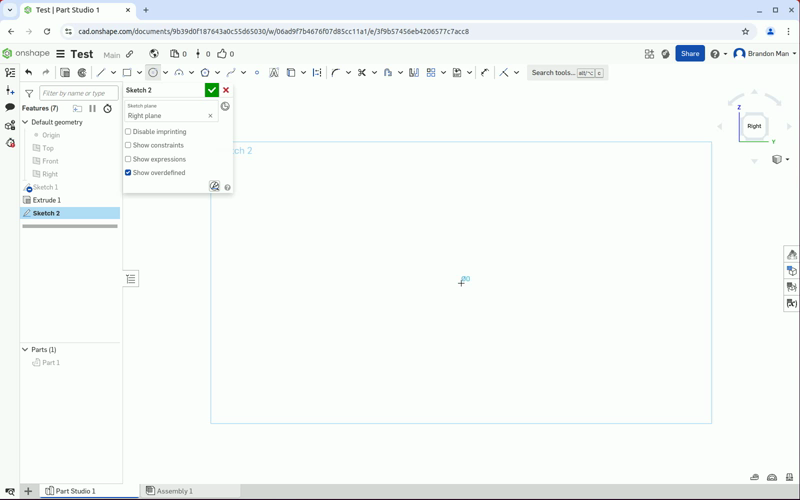
mouse_move(475, 282)
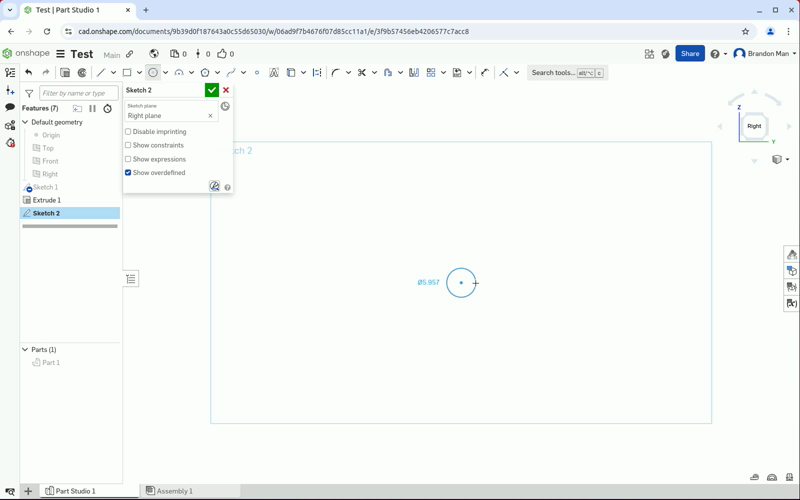
click(475, 282)
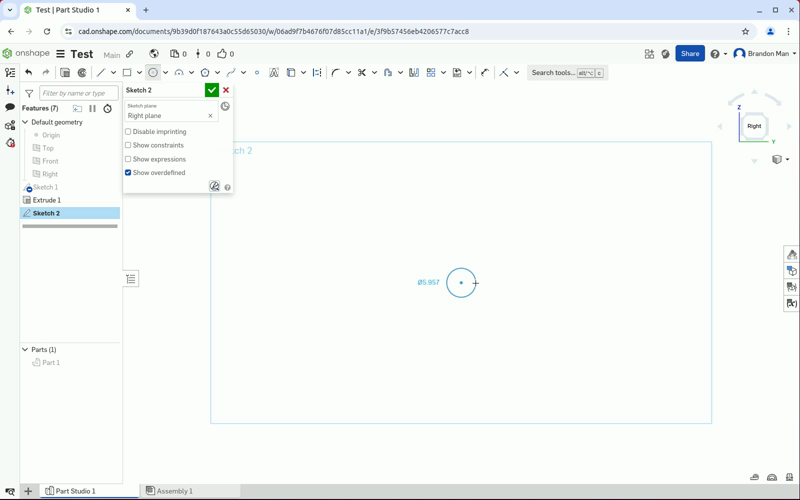
key(esc)
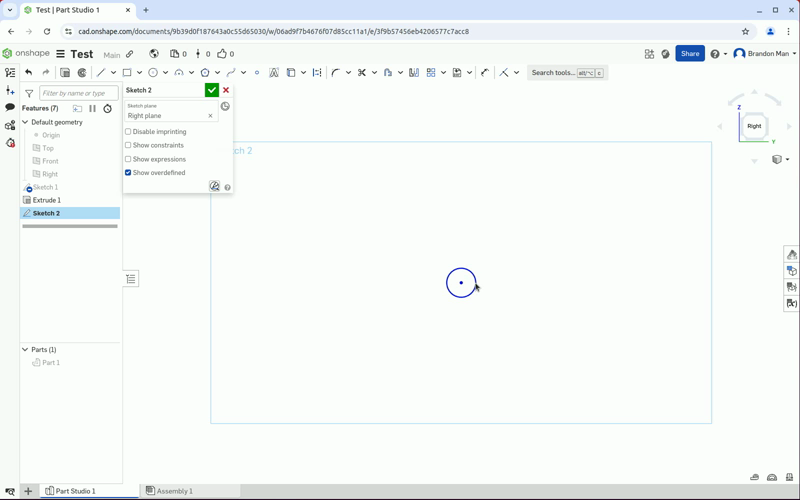
mouse_move(462, 290)
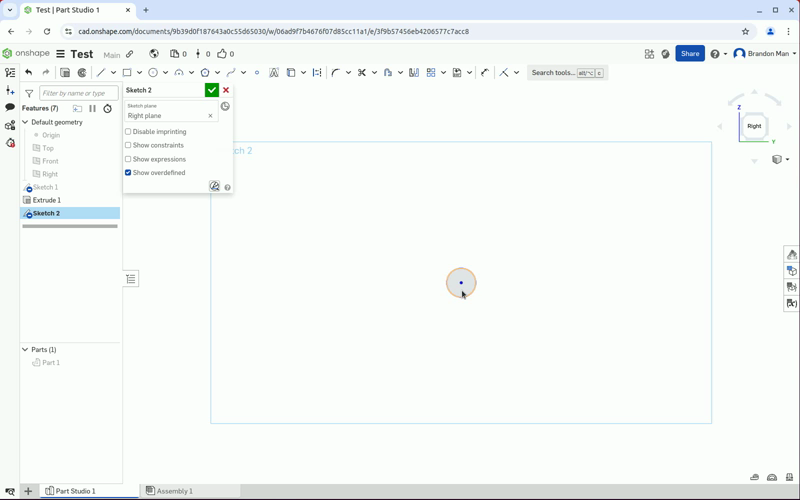
scroll(6)
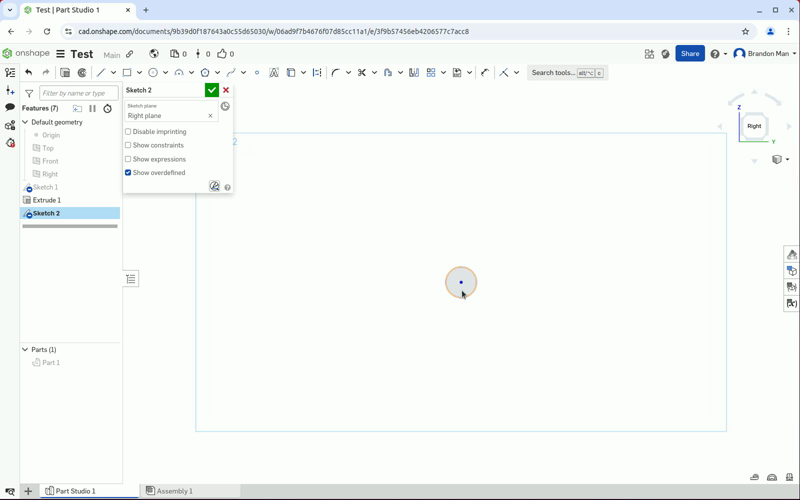
scroll(6)
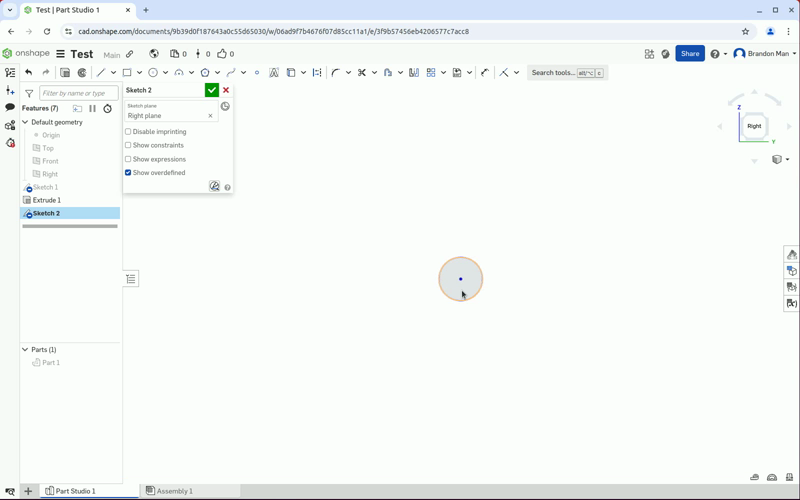
scroll(6)
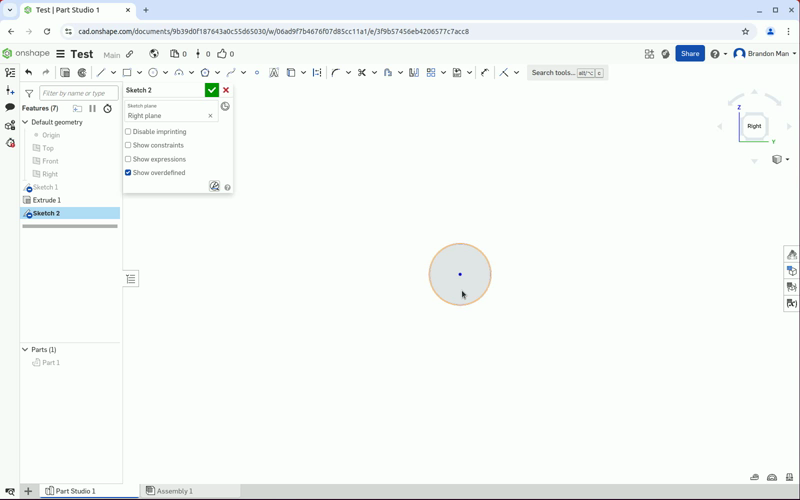
scroll(6)
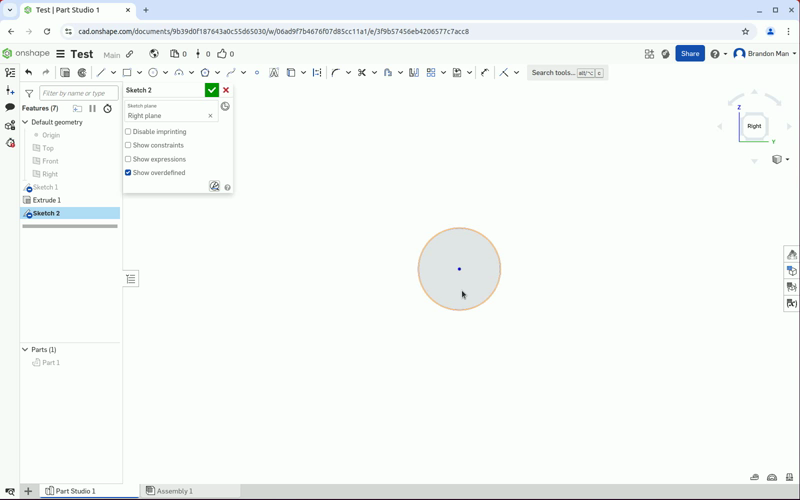
scroll(6)
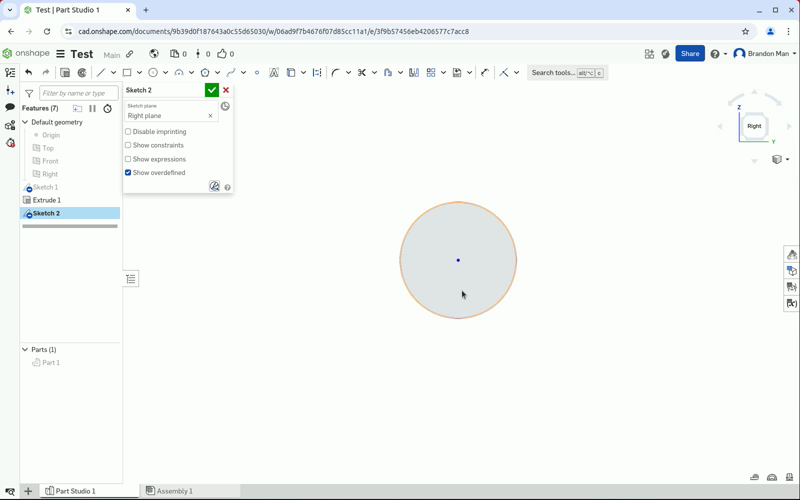
scroll(6)
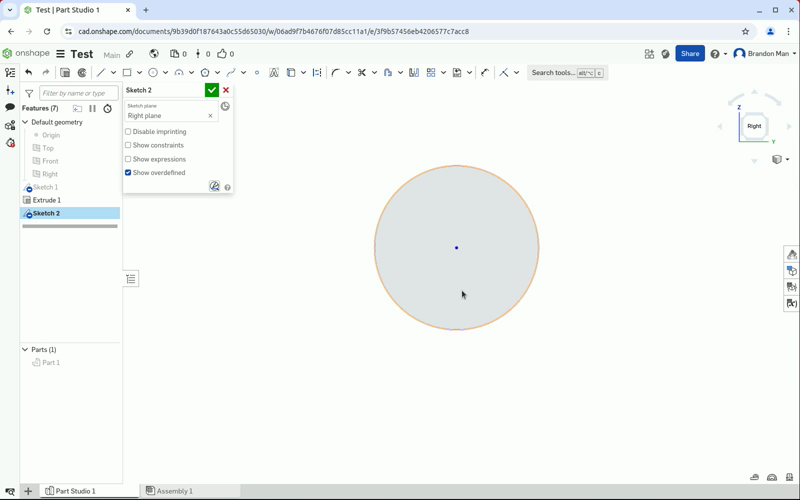
scroll(6)
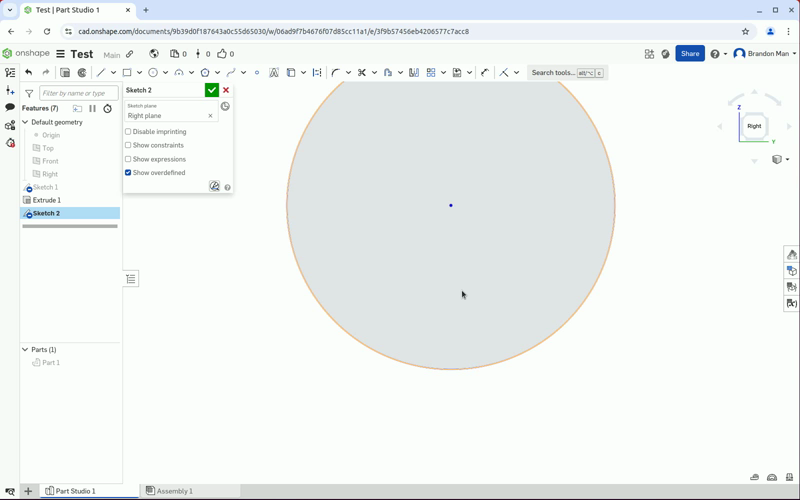
click(462, 290)
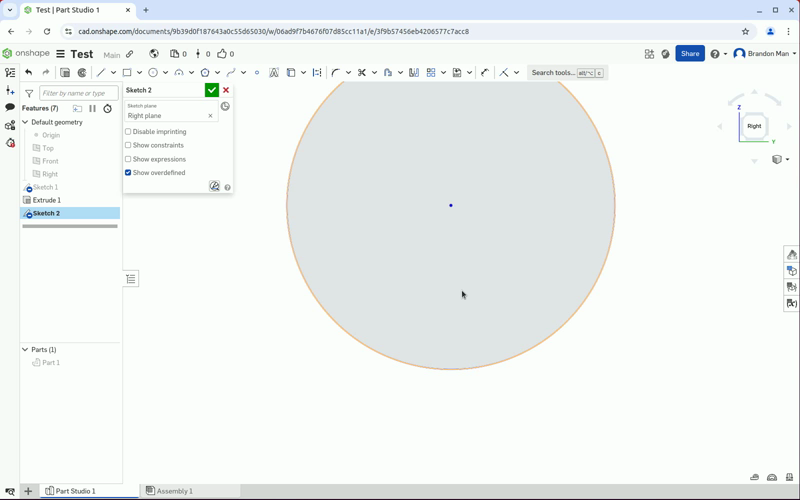
scroll(-6)
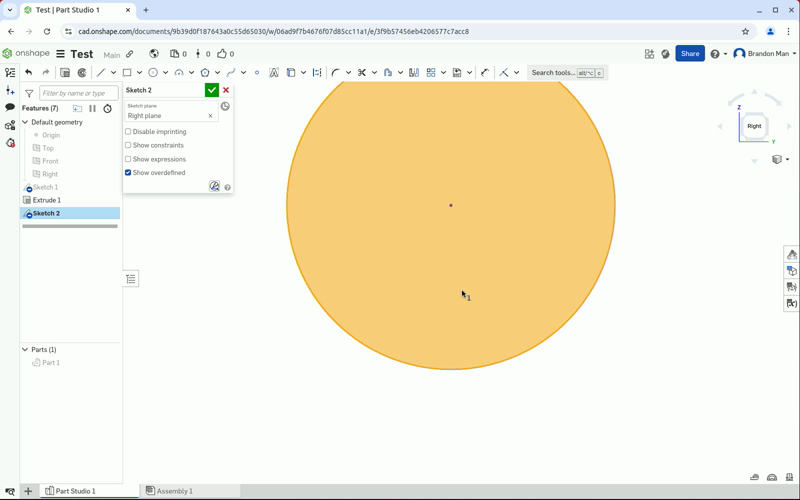
scroll(-6)
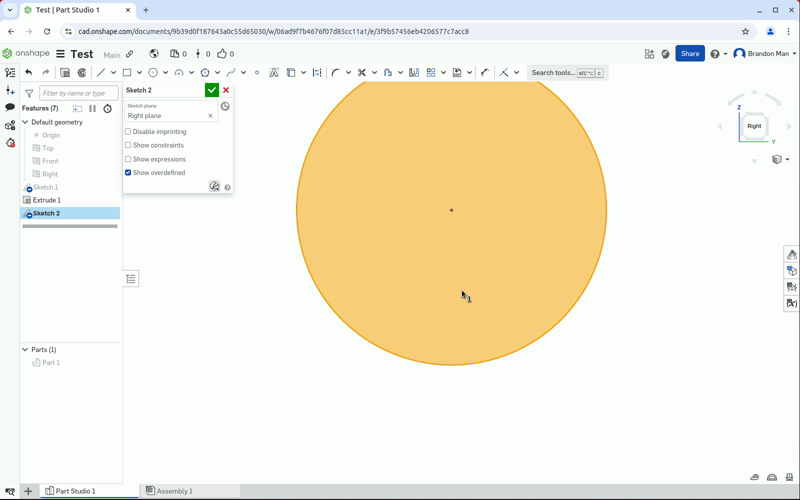
scroll(-6)
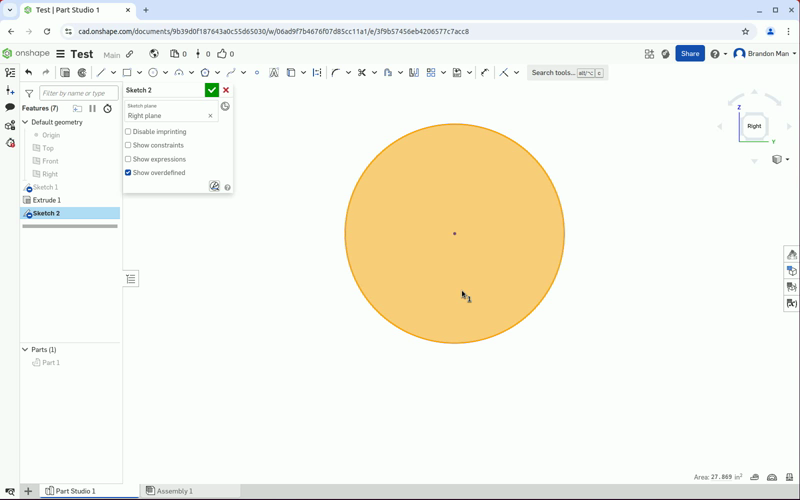
scroll(-6)
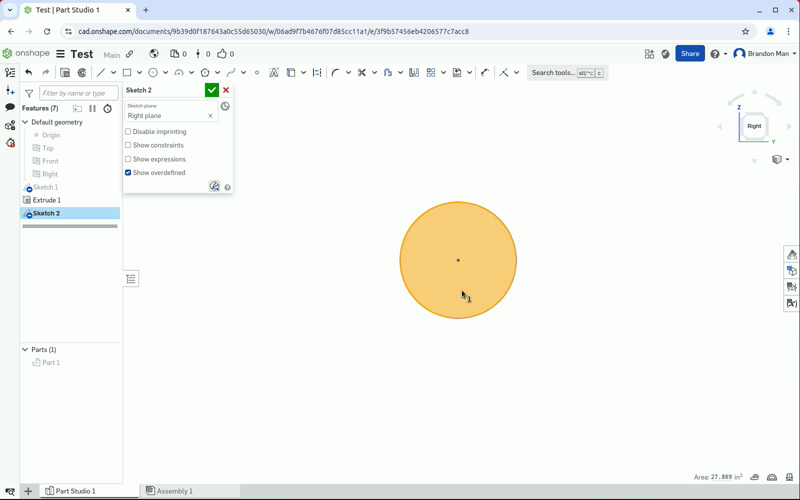
scroll(-6)
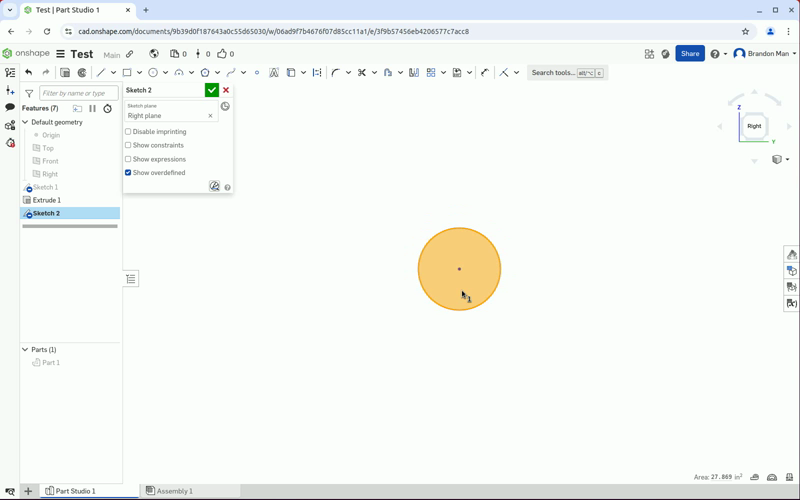
scroll(-6)
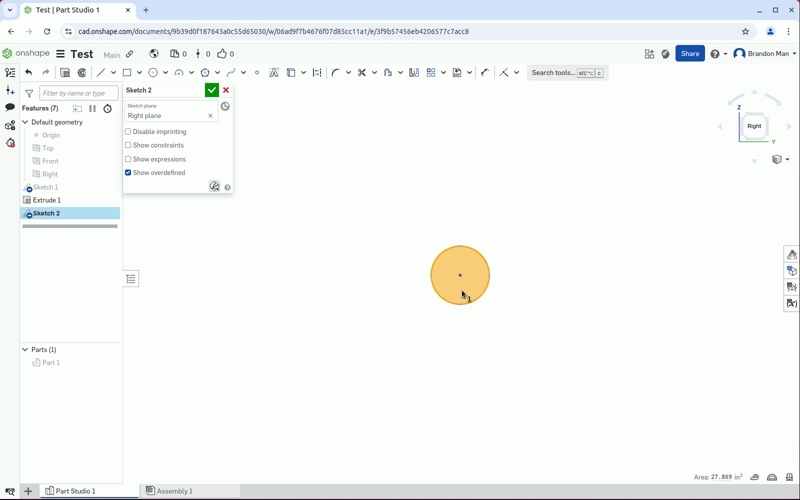
scroll(-6)
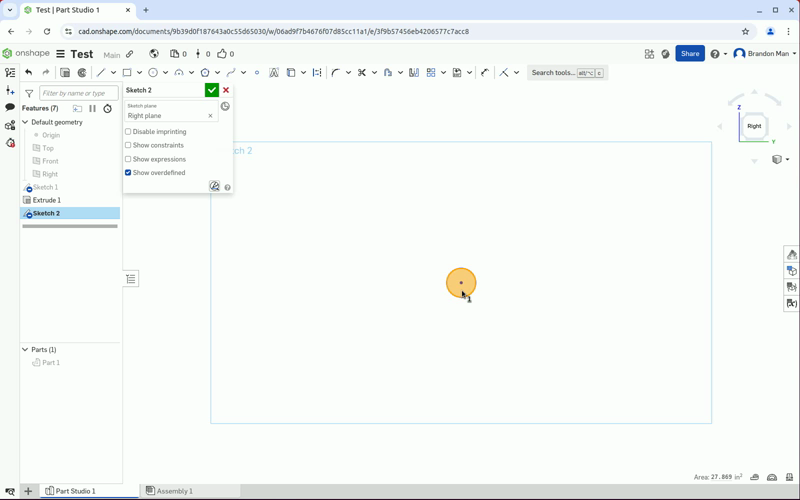
mouse_move(73, 352)
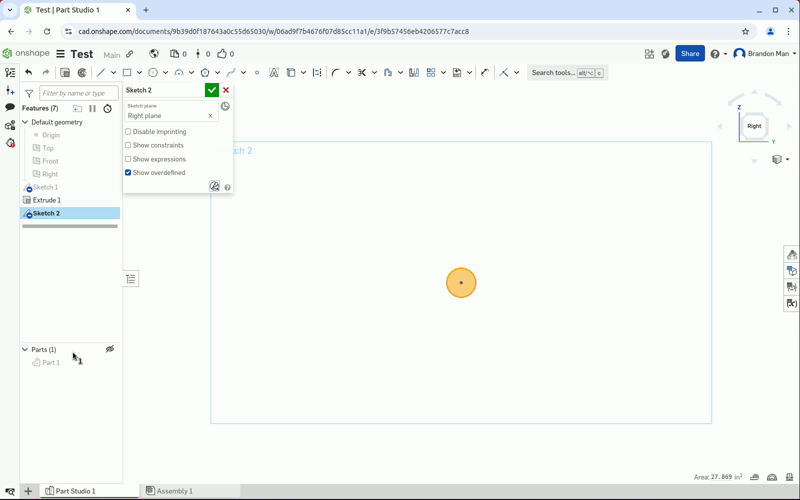
key(shift+y)
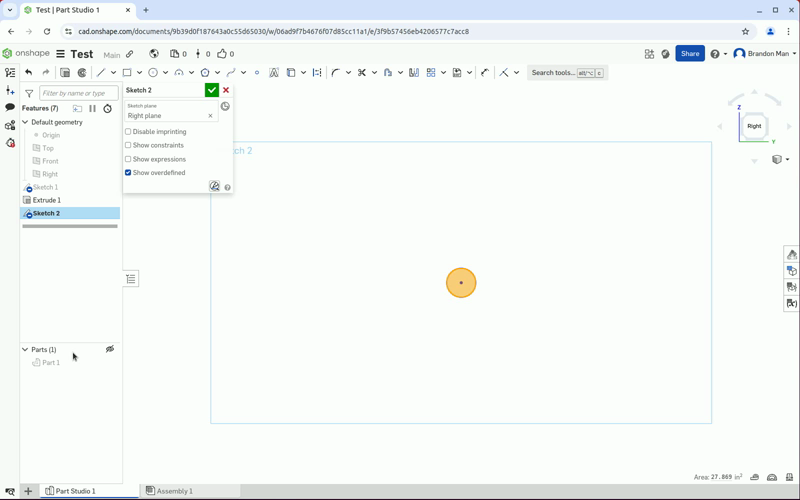
key(shift+e)
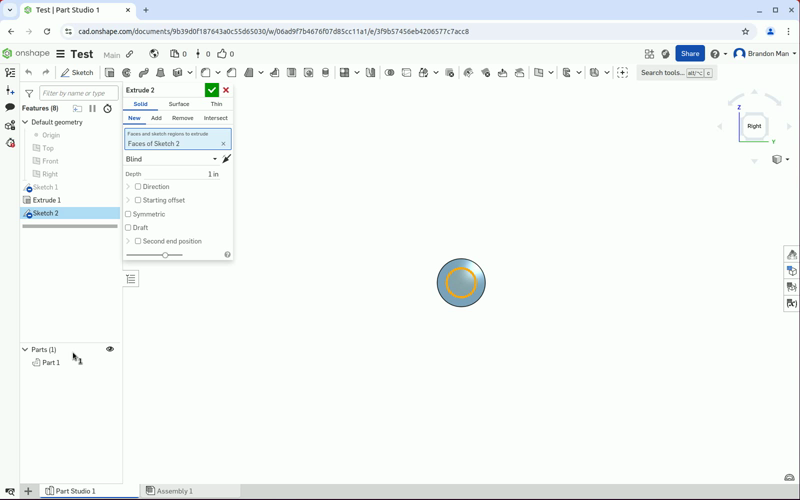
mouse_move(143, 106)
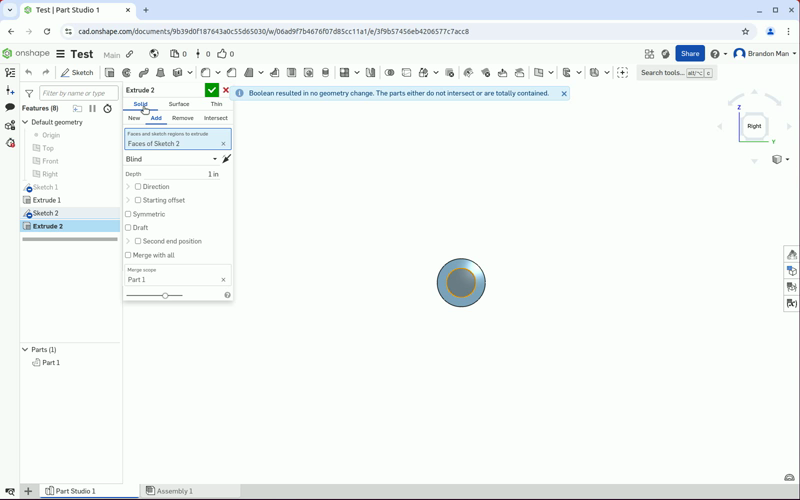
click(143, 106)
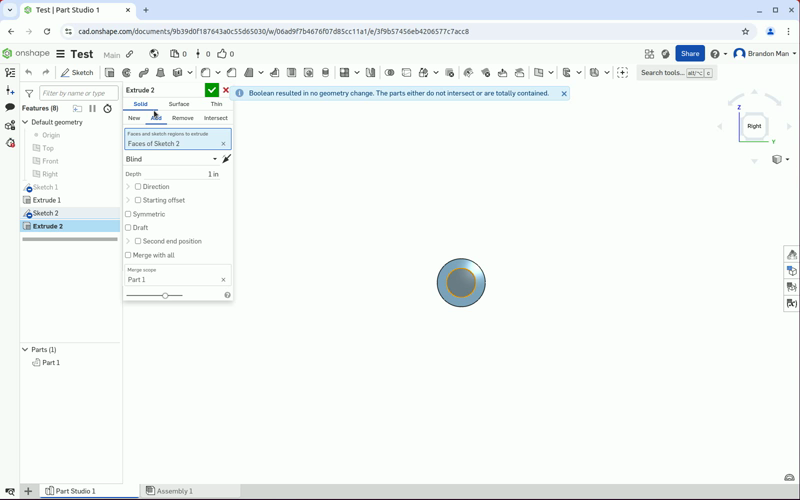
mouse_move(186, 120)
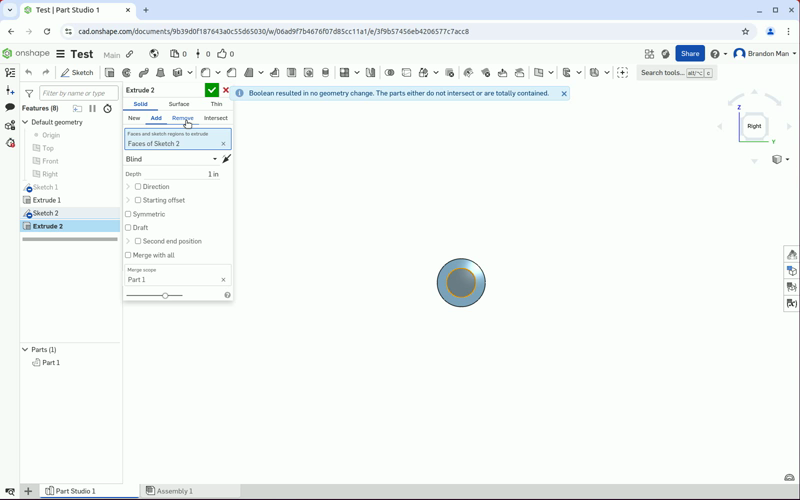
click(186, 120)
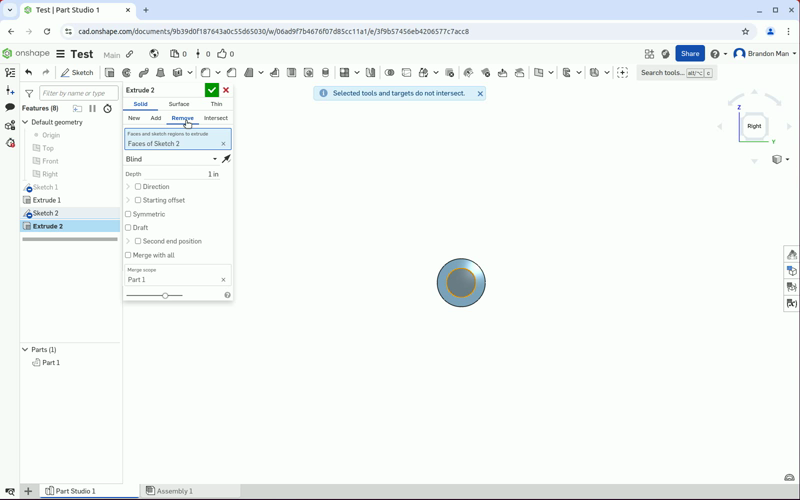
key(tab, 4)
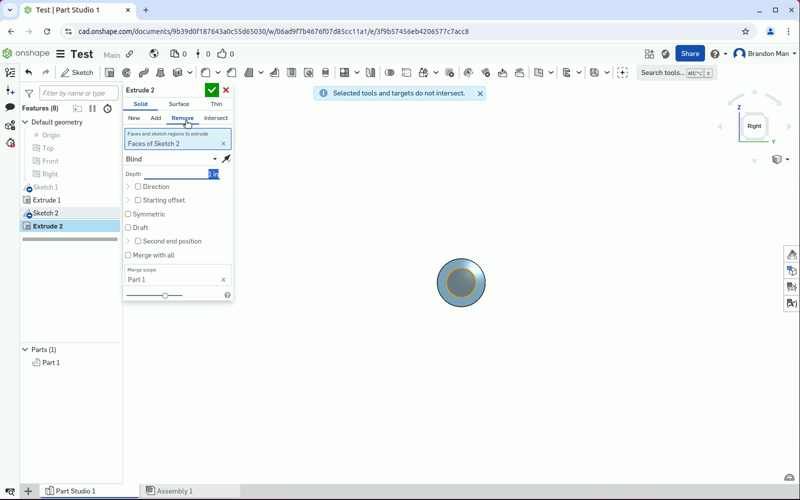
text(-23.108)
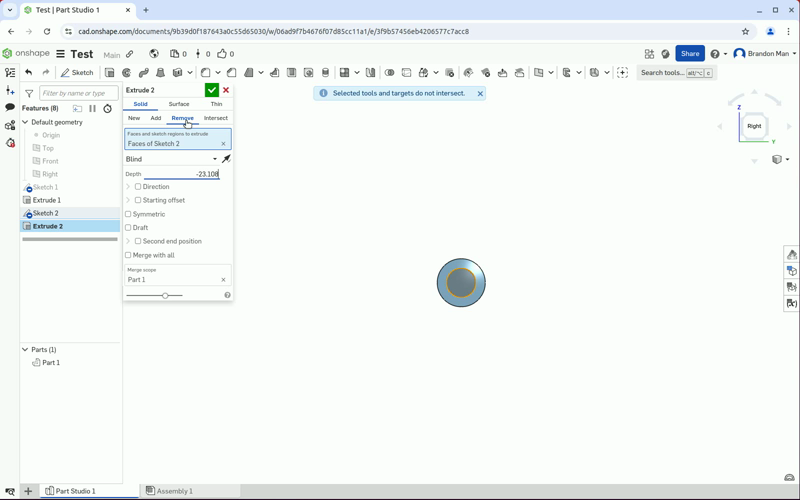
key(tab, 6)
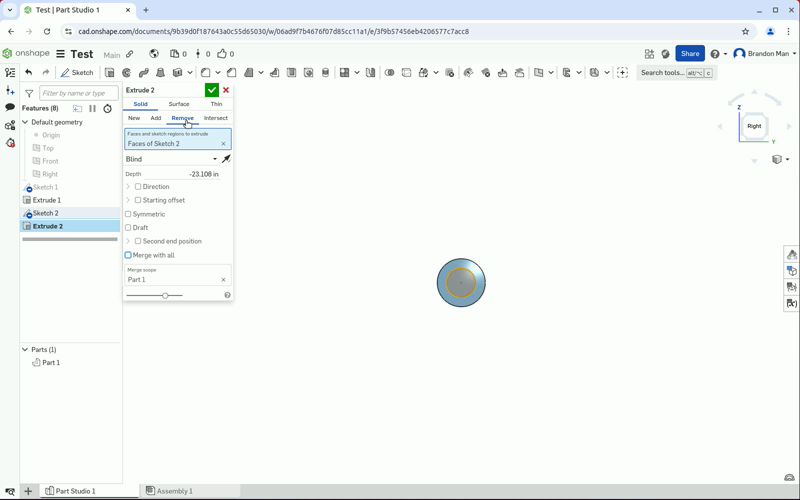
key(space)
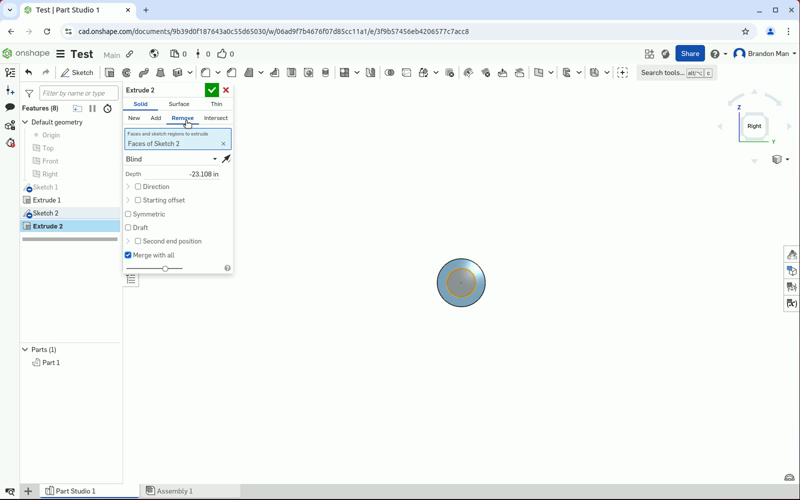
key(enter)
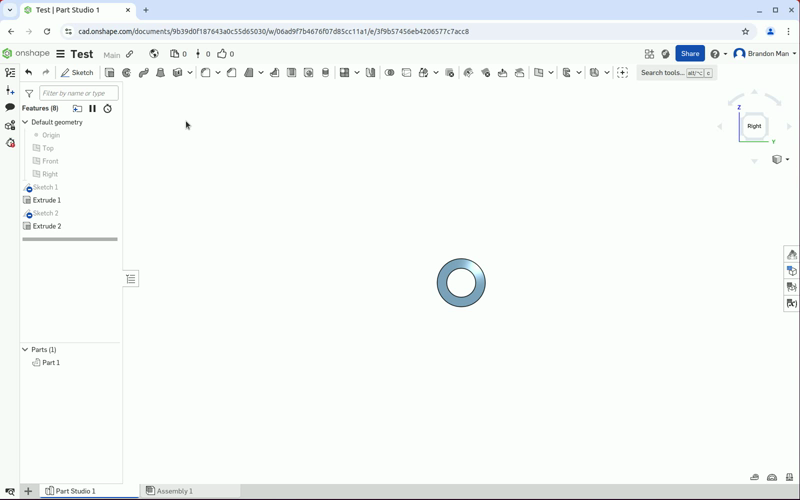
key(shift+h)
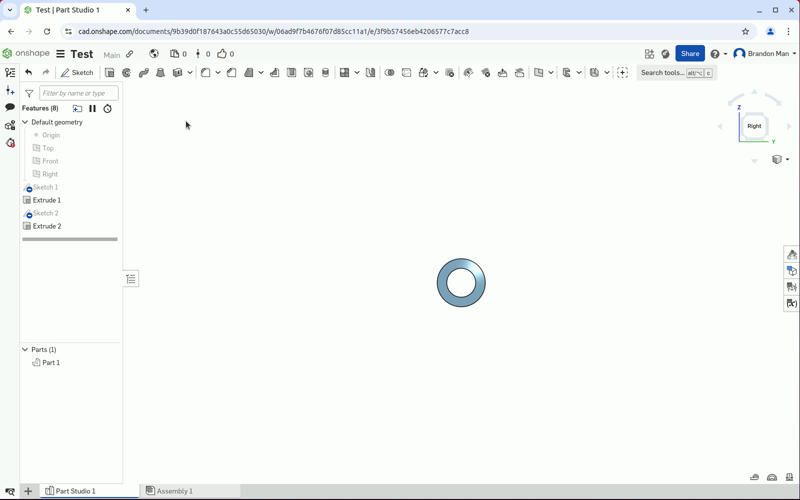
key(shift+h)
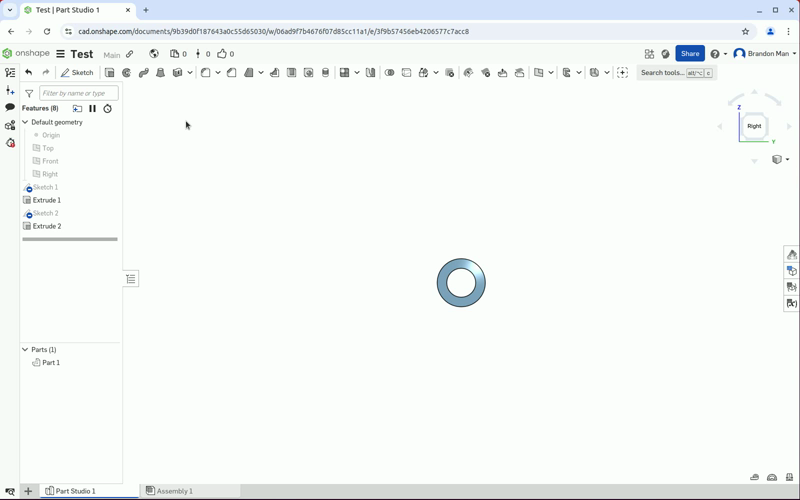
mouse_move(73, 189)
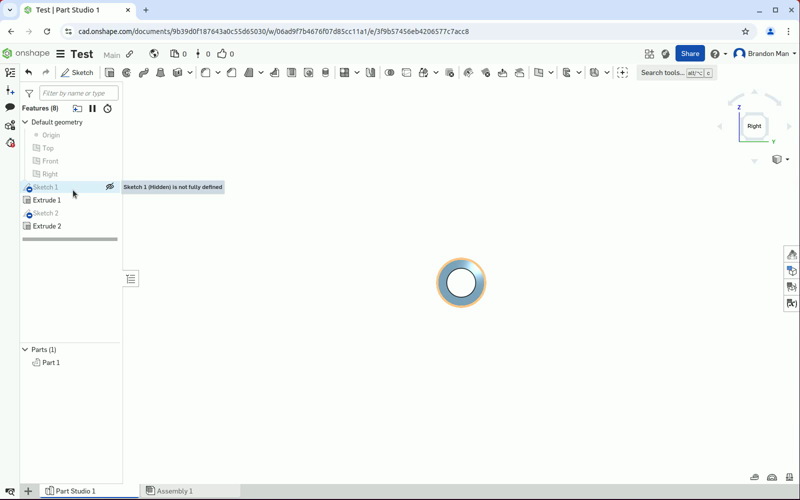
click(73, 189)
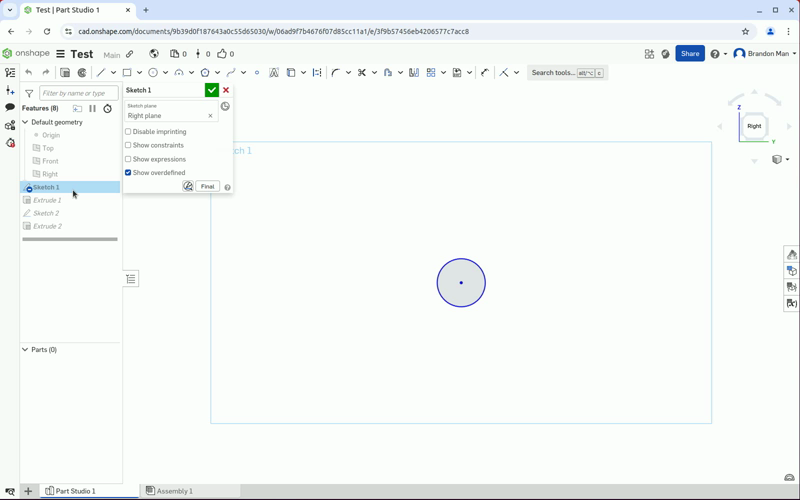
mouse_move(229, 92)
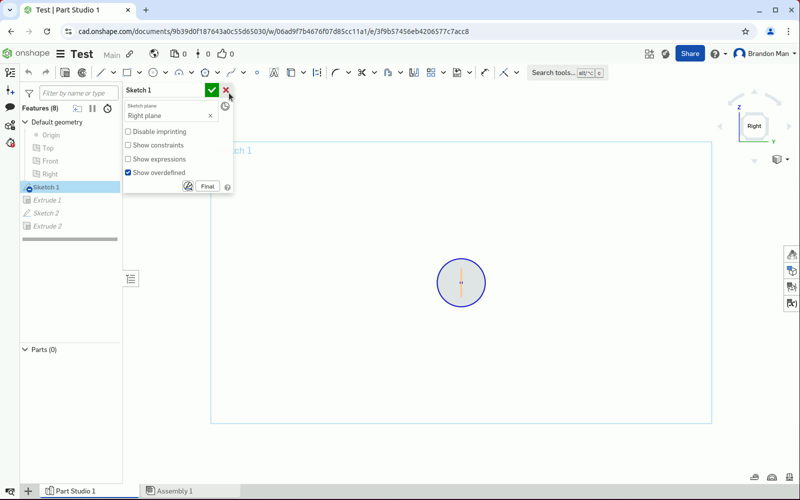
click(229, 92)
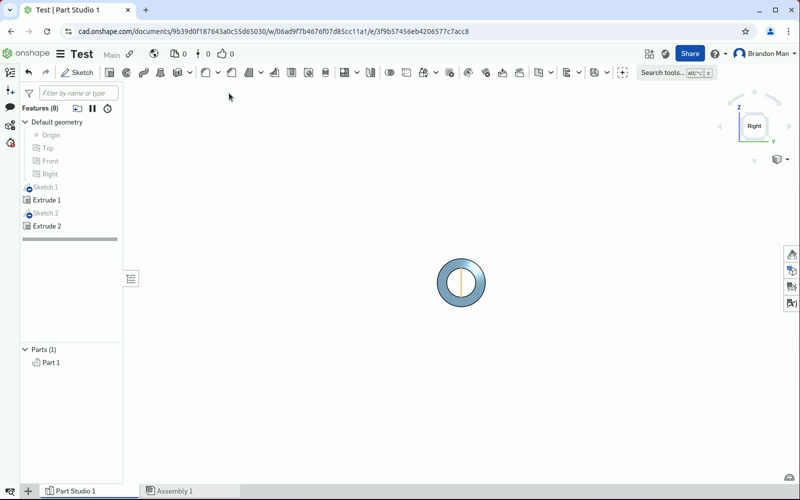
mouse_move(73, 352)
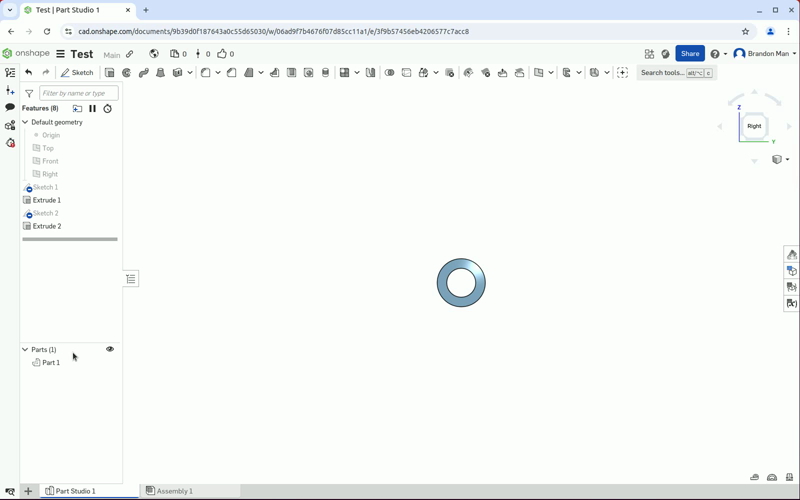
key(y)
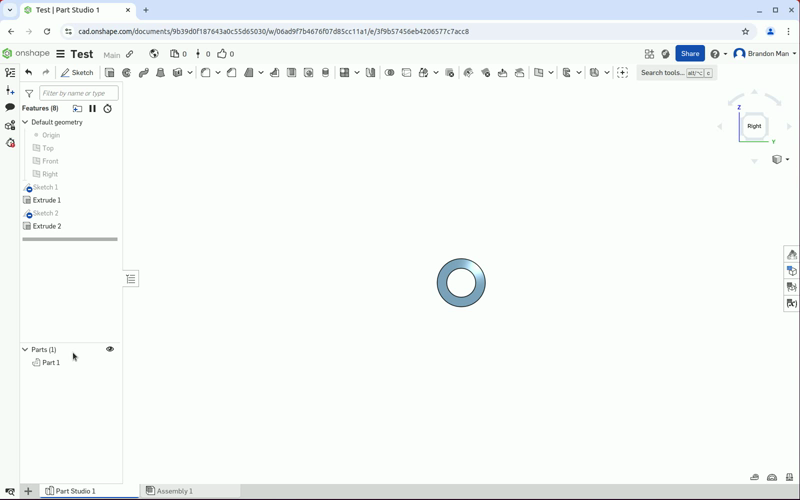
key(shift+p)
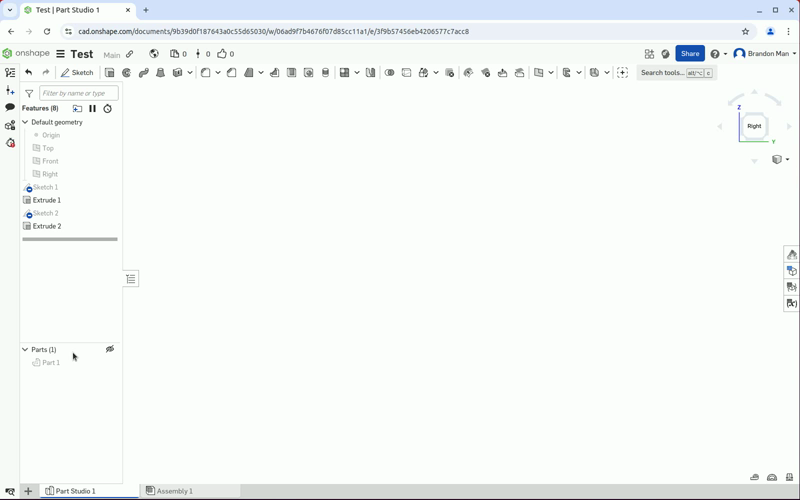
key(space)
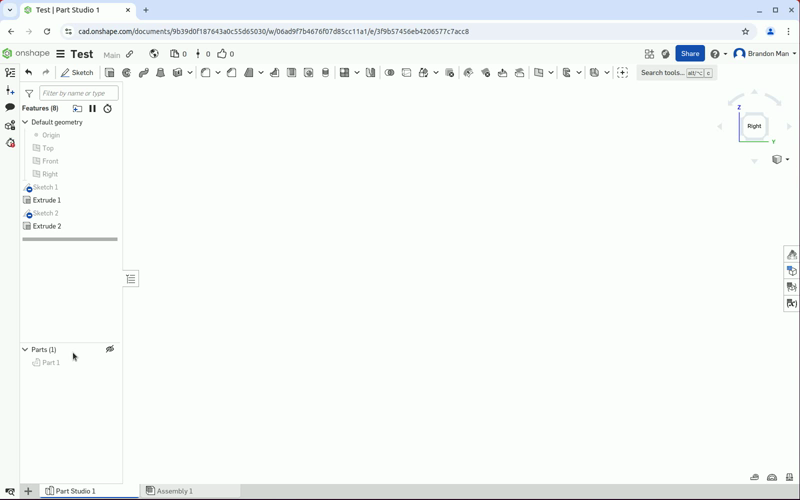
key_down(shift)
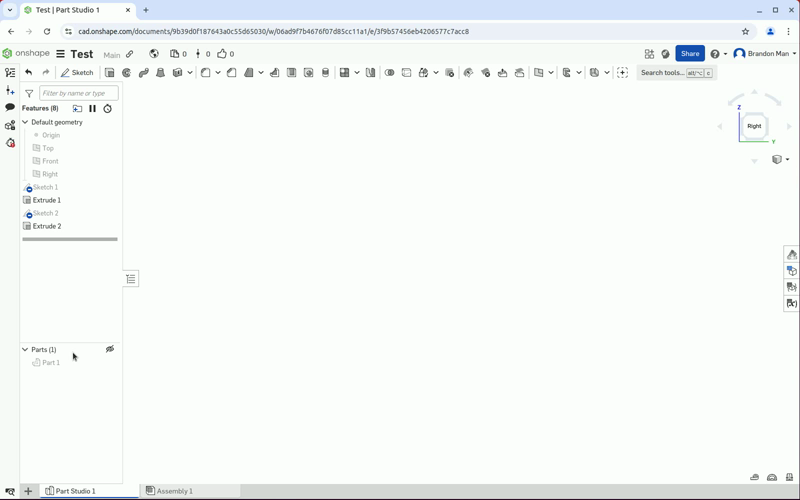
key(right)
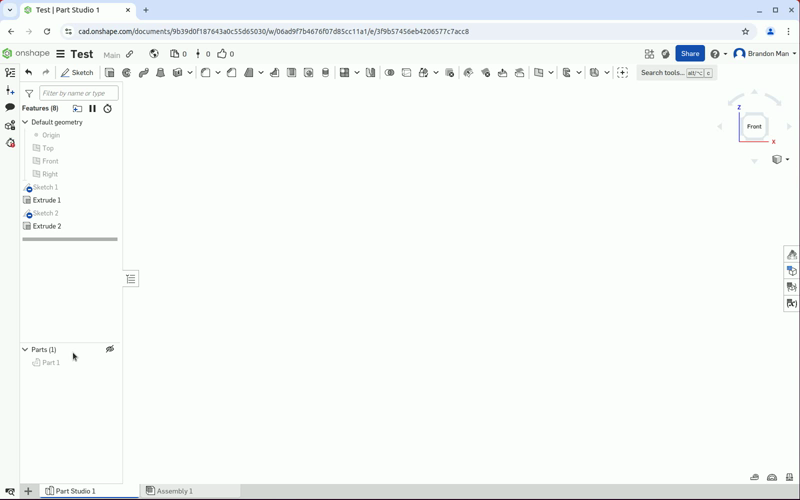
key_up(shift)
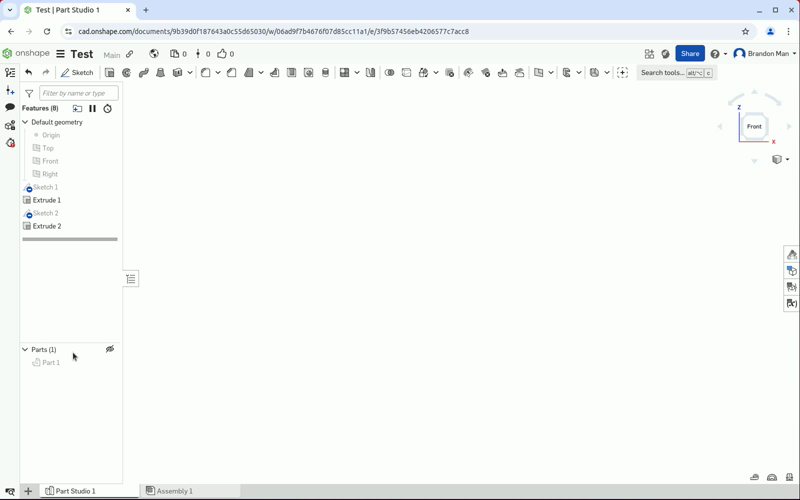
mouse_move(73, 352)
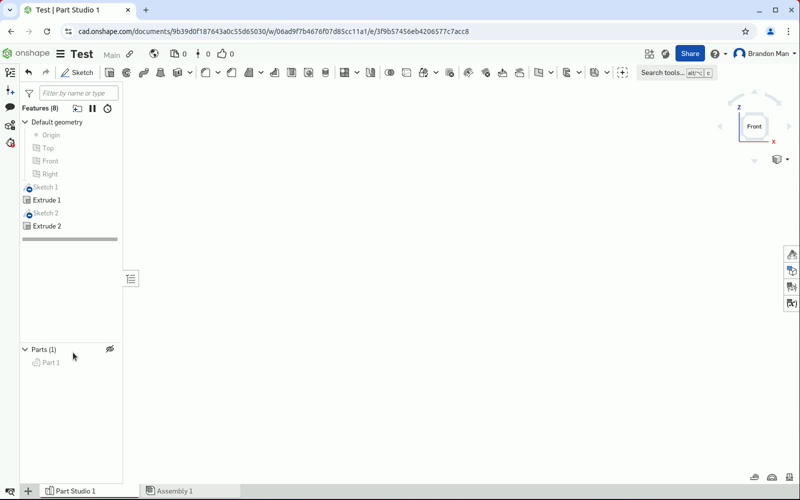
key(shift+y)
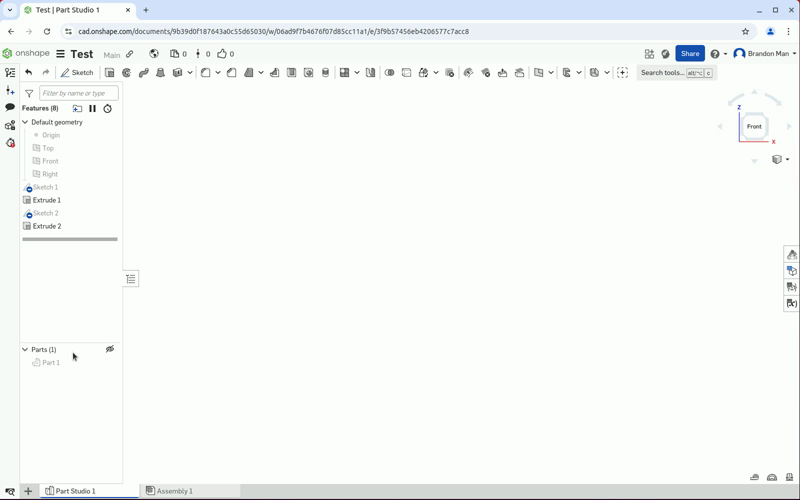
key(shift+s)
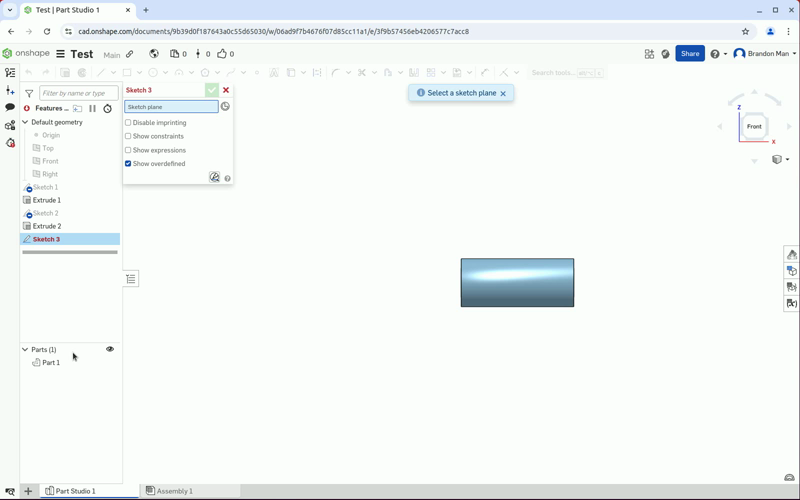
mouse_move(73, 163)
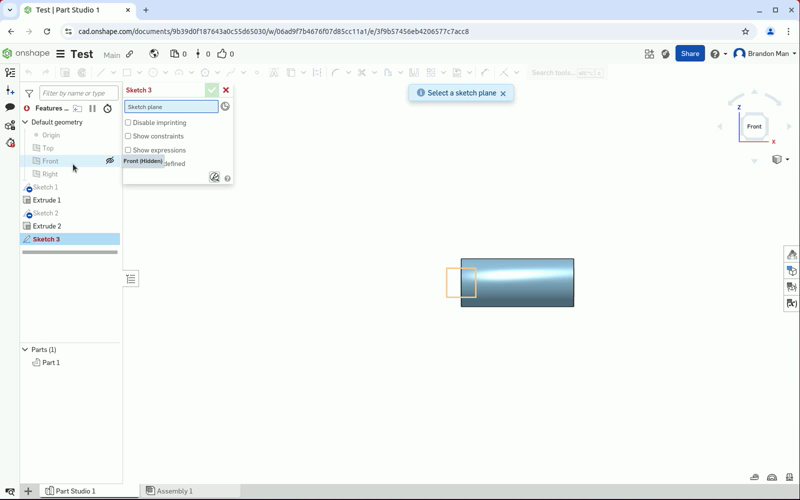
click(73, 163)
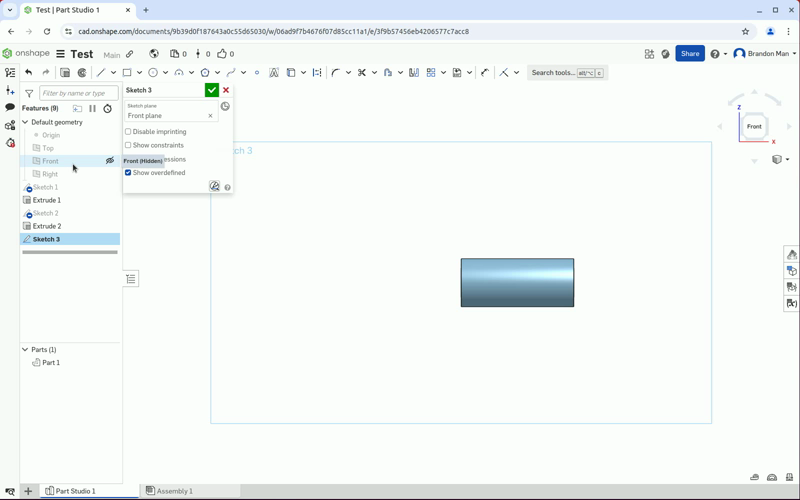
mouse_move(73, 352)
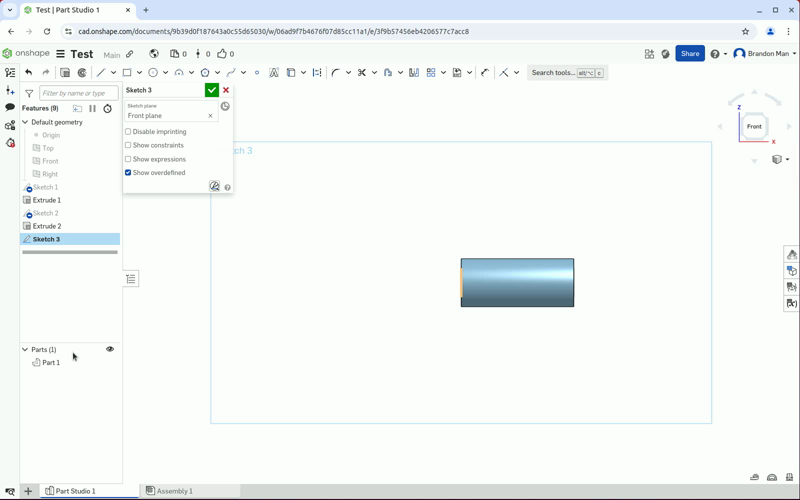
key(y)
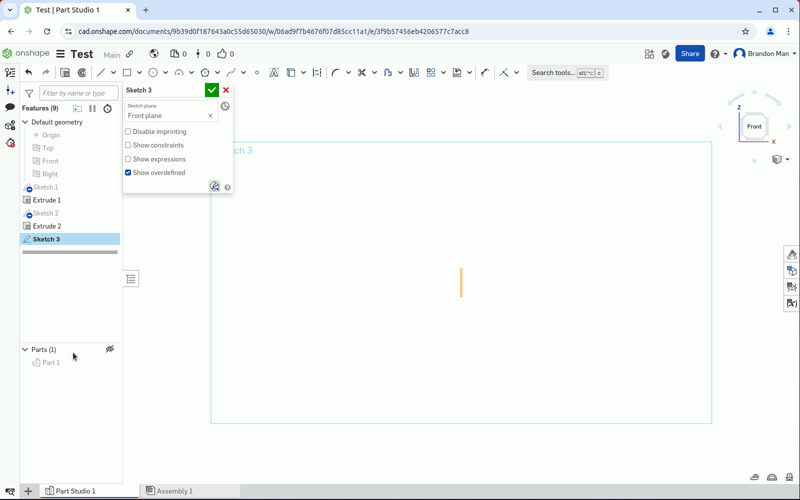
key(c)
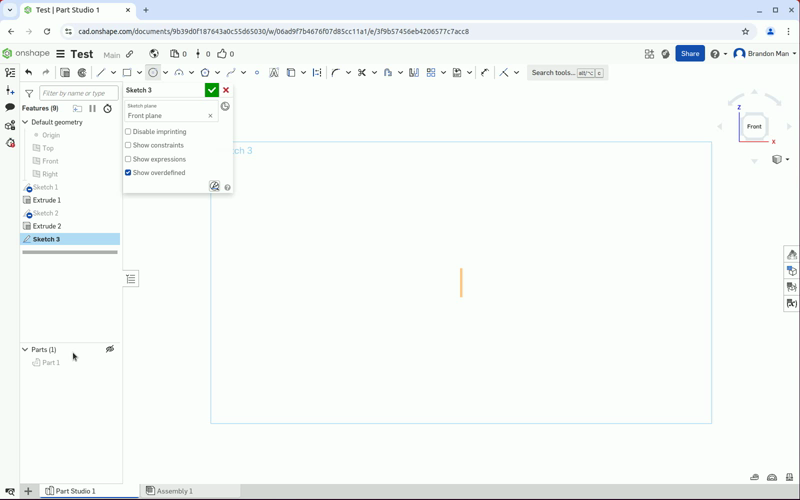
key_down(shift)
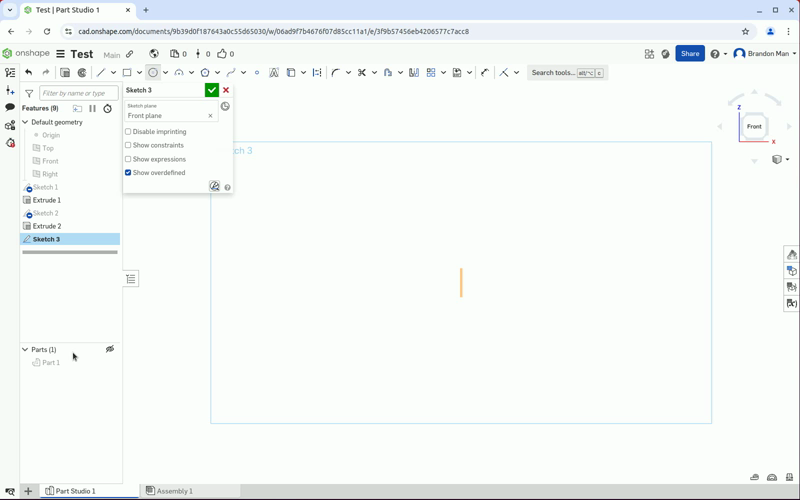
mouse_move(475, 282)
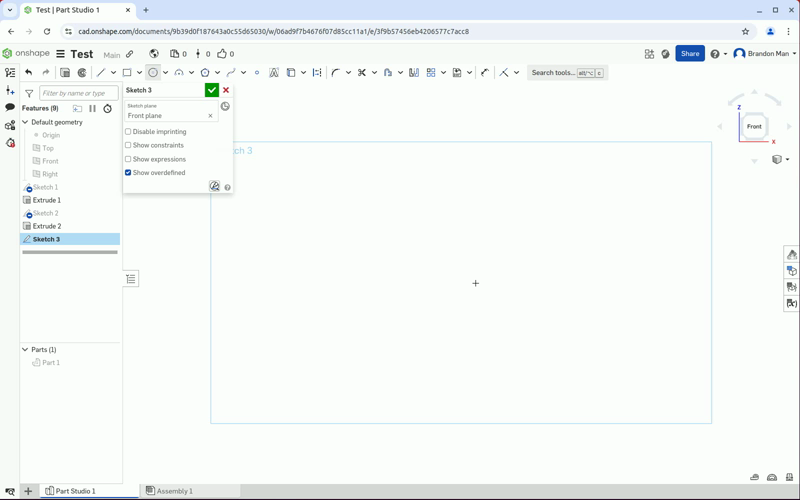
click(475, 282)
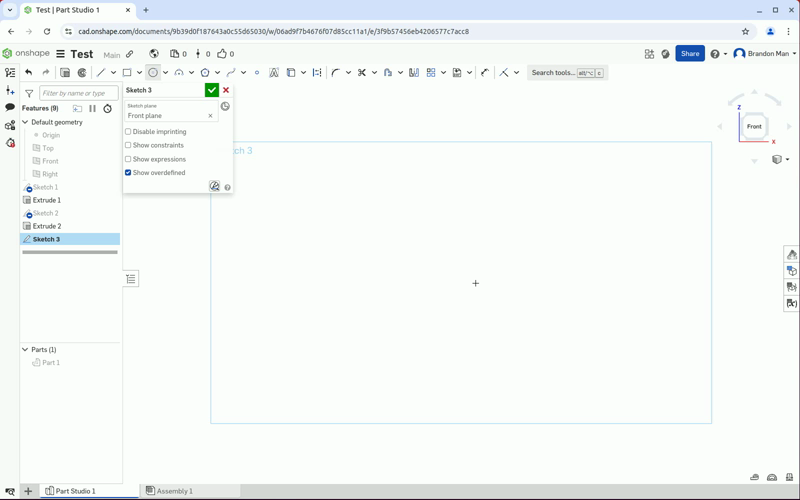
key_up(shift)
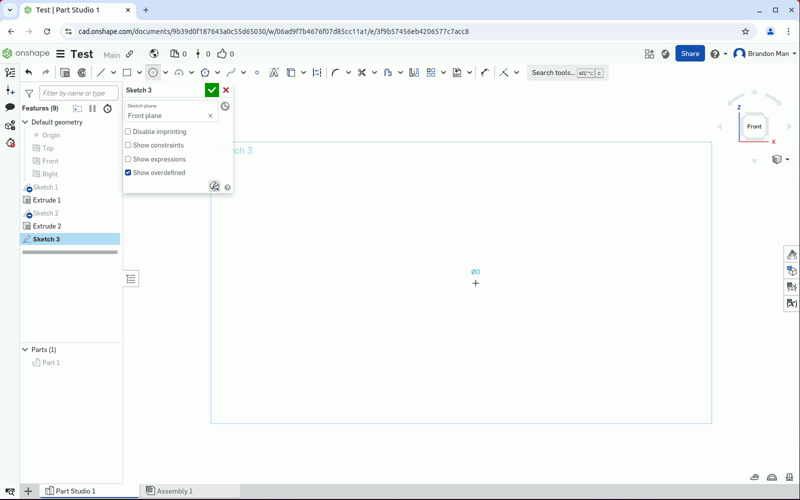
mouse_move(483, 282)
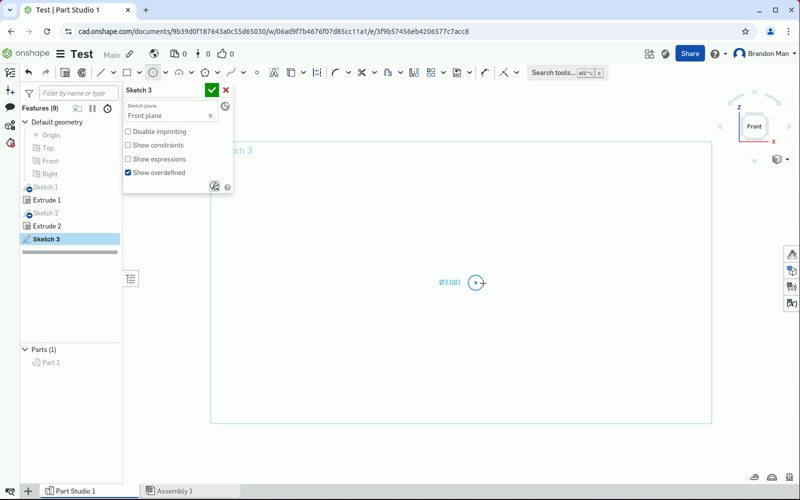
click(483, 282)
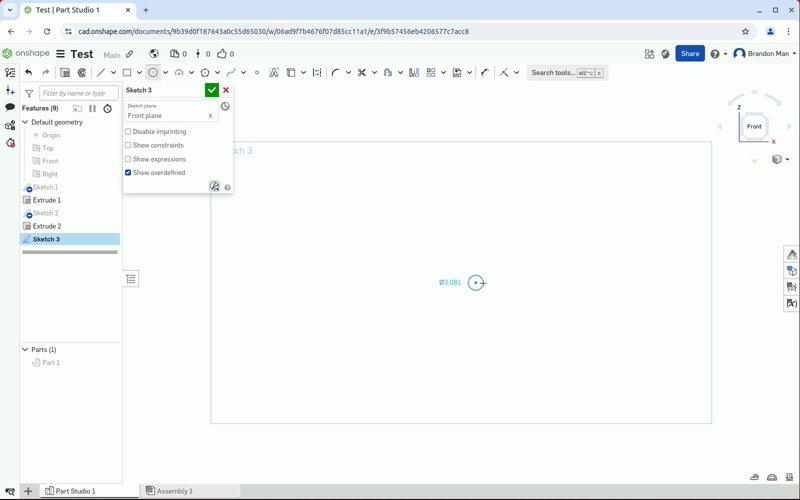
key(esc)
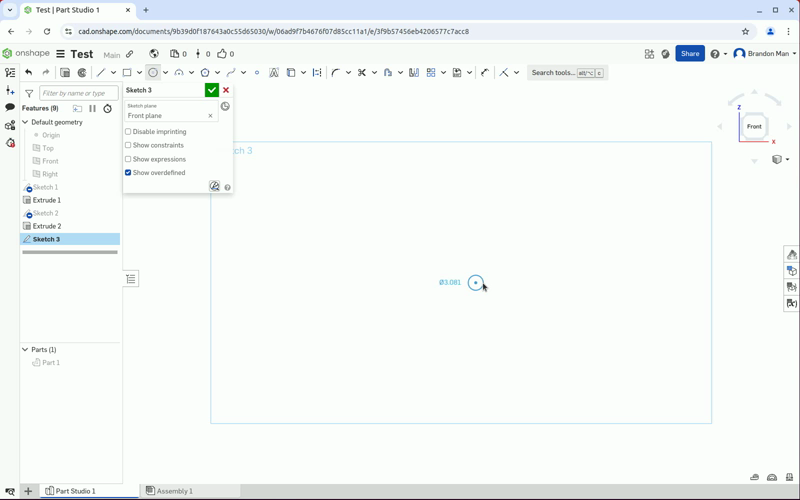
mouse_move(475, 280)
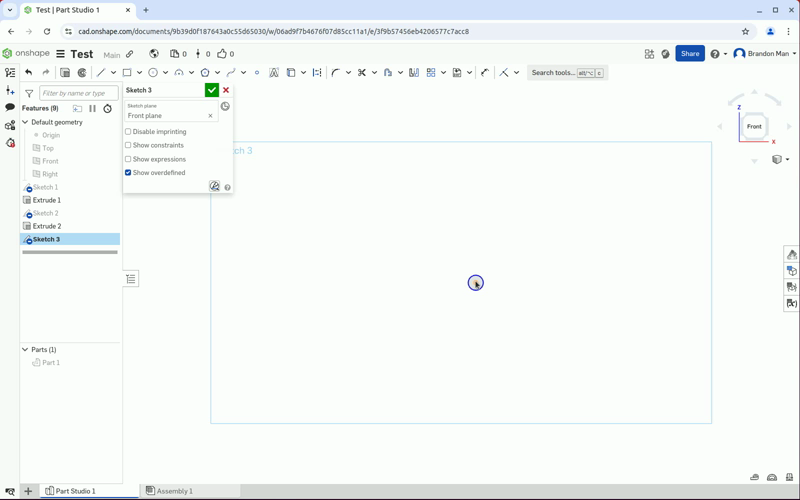
scroll(6)
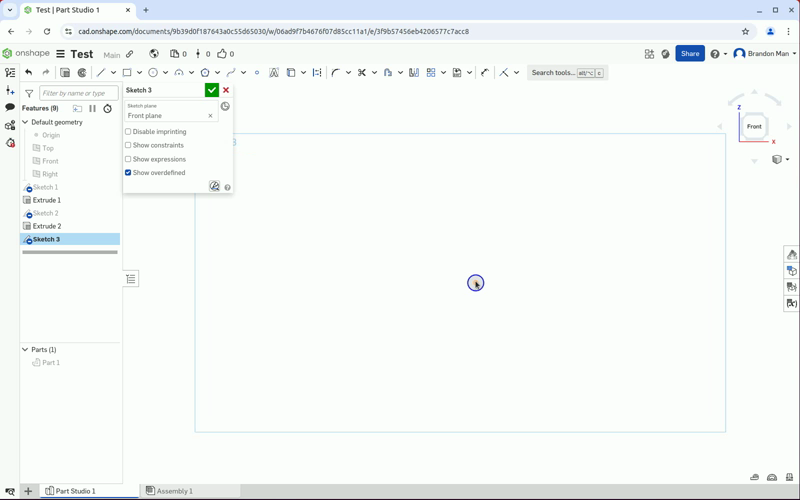
scroll(6)
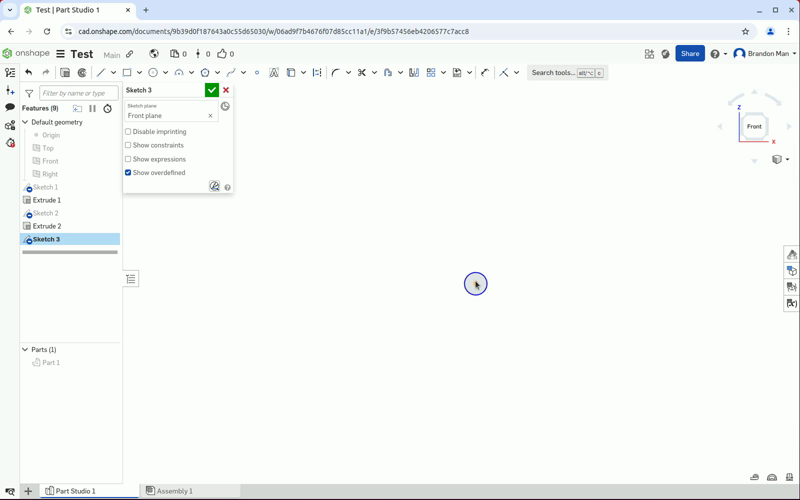
scroll(6)
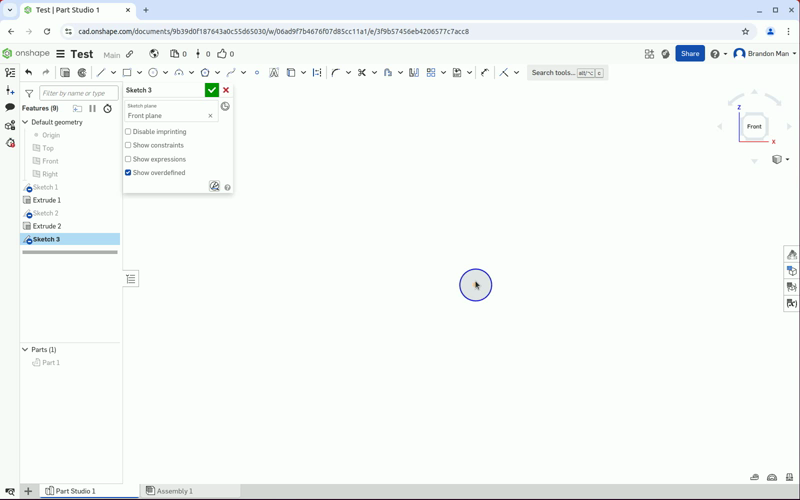
scroll(6)
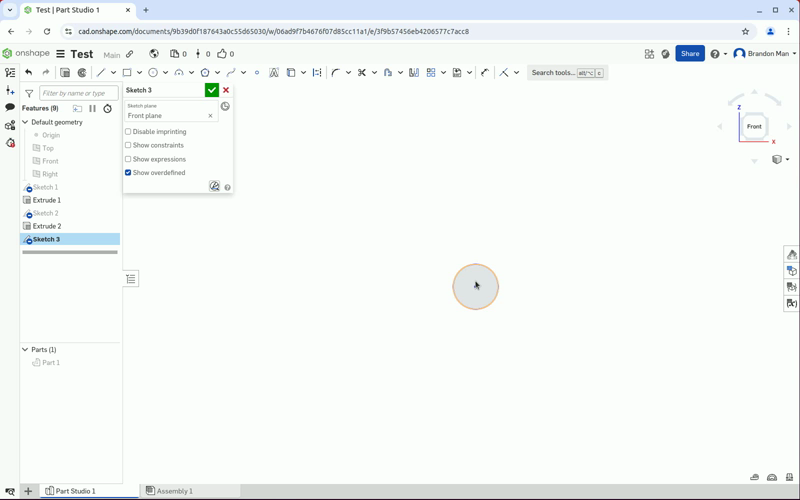
scroll(6)
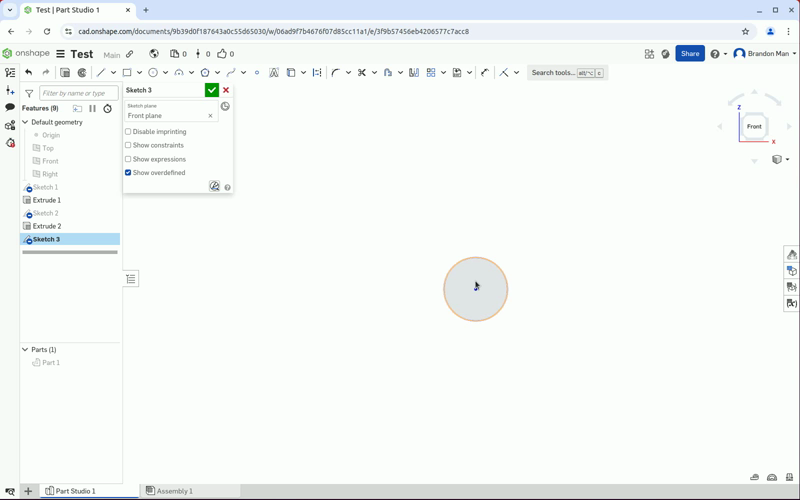
scroll(6)
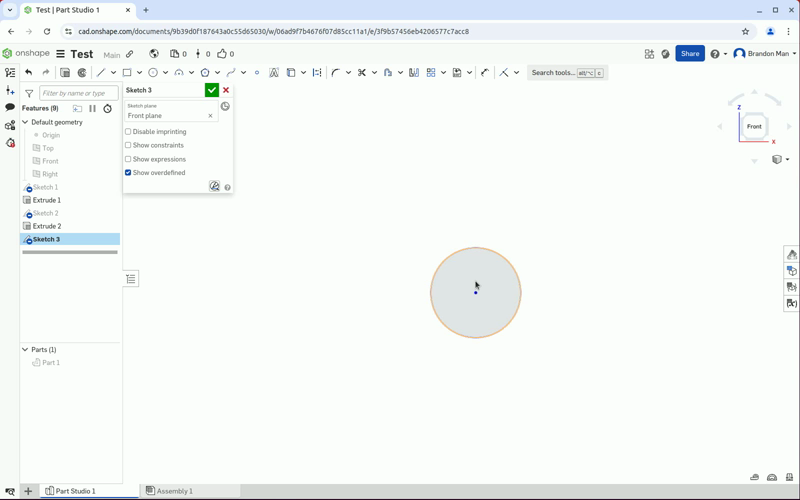
scroll(6)
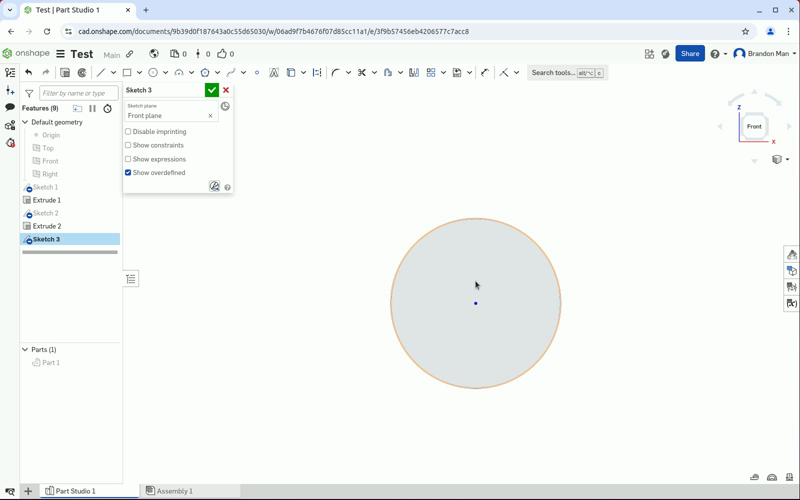
click(475, 280)
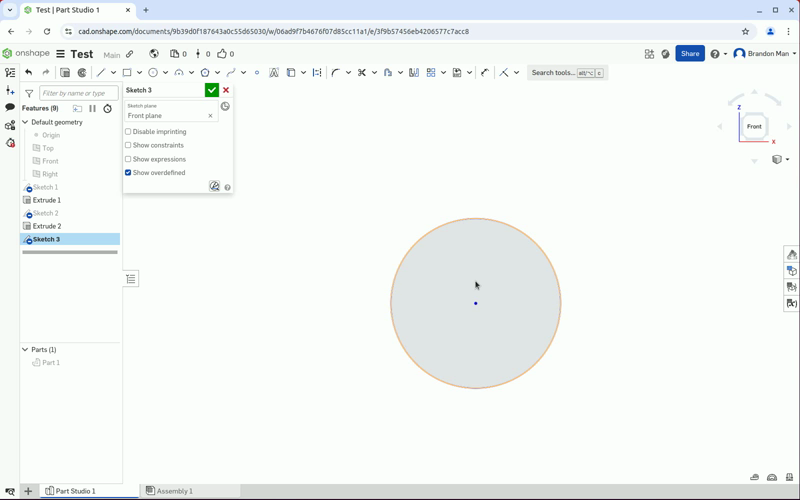
scroll(-6)
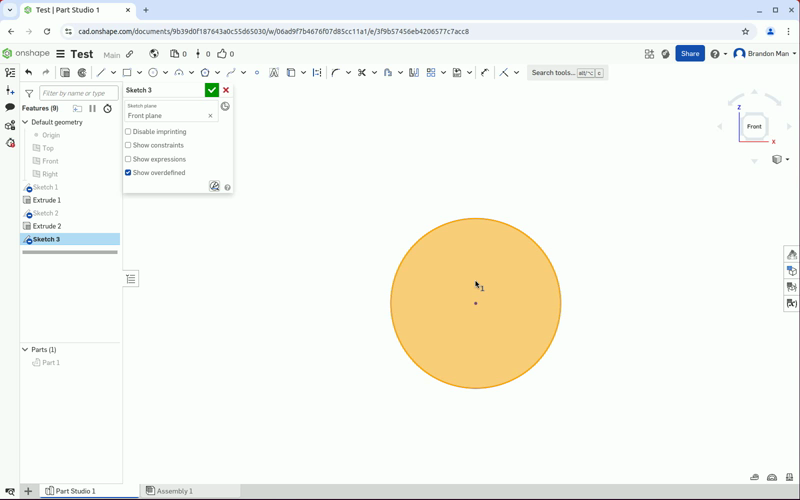
scroll(-6)
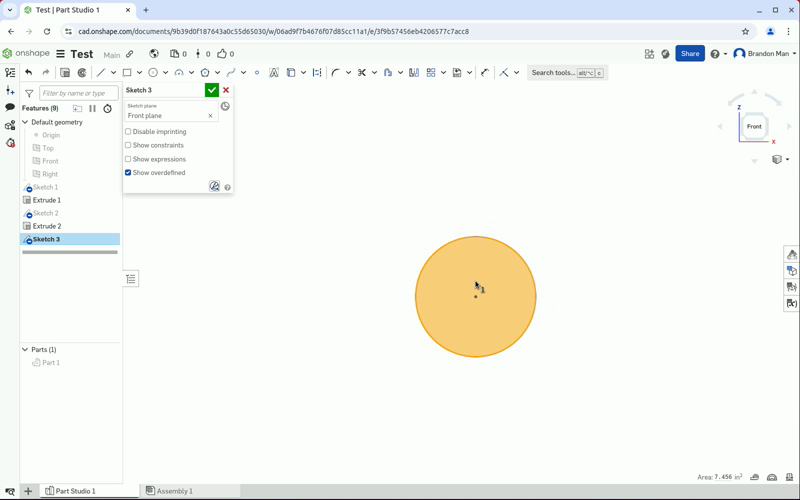
scroll(-6)
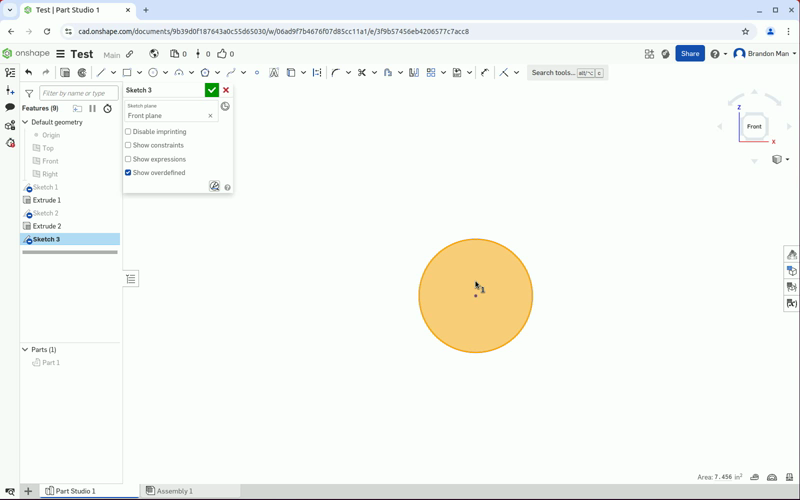
scroll(-6)
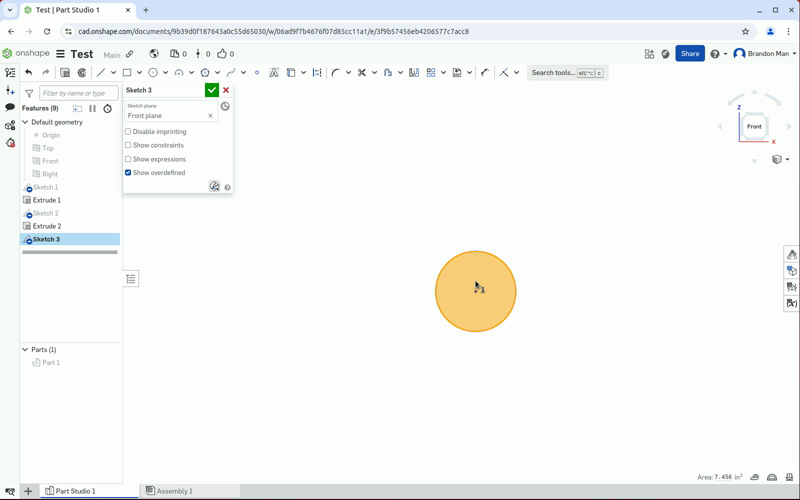
scroll(-6)
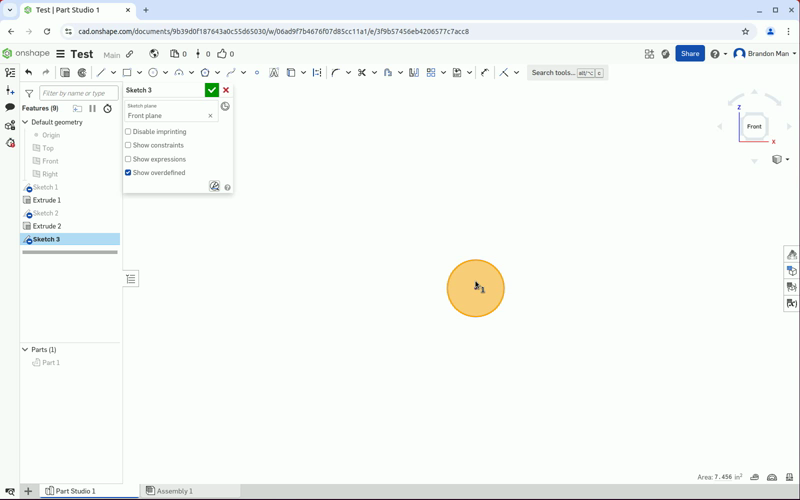
scroll(-6)
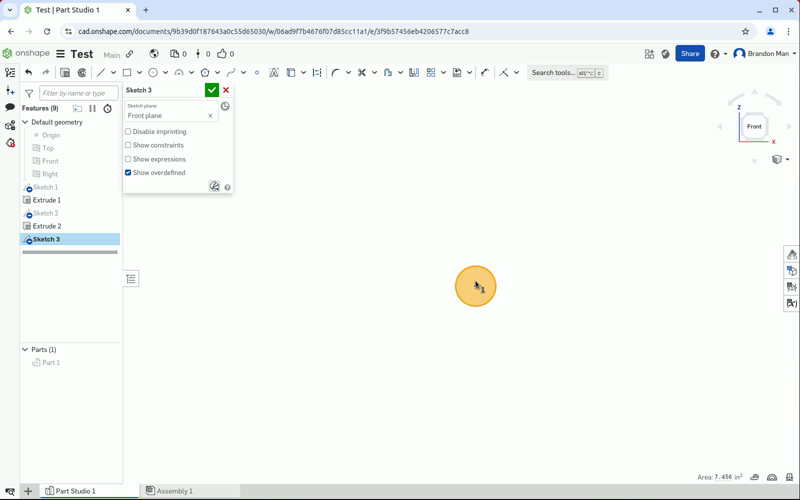
scroll(-6)
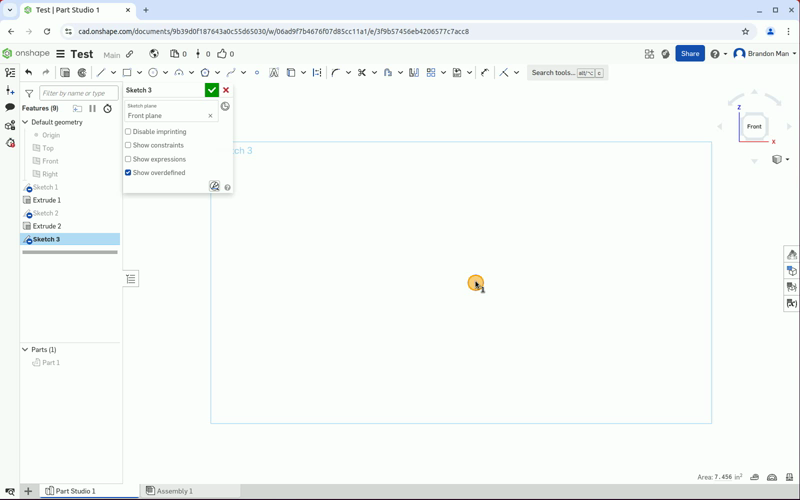
mouse_move(73, 352)
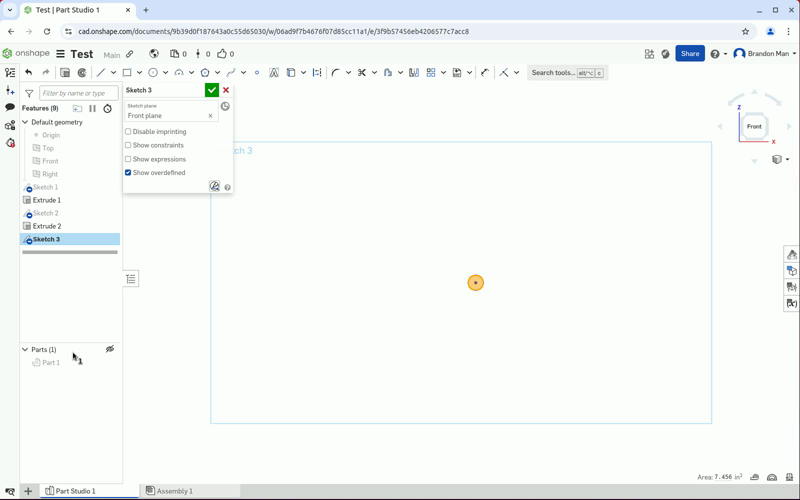
key(shift+y)
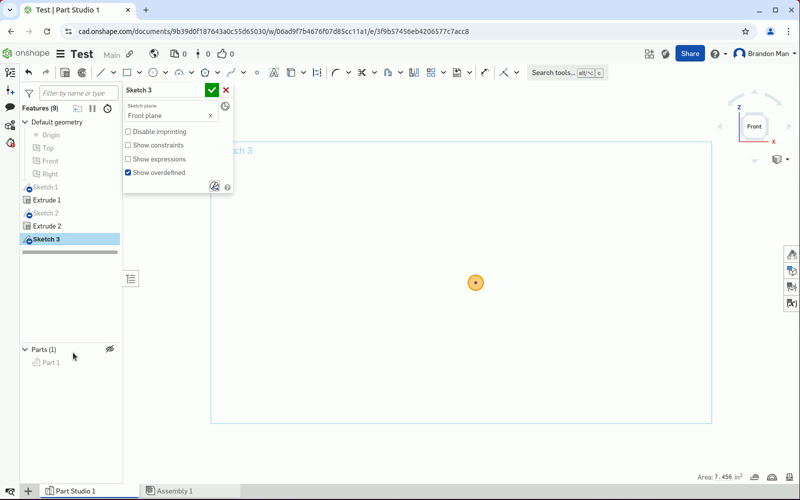
key(shift+e)
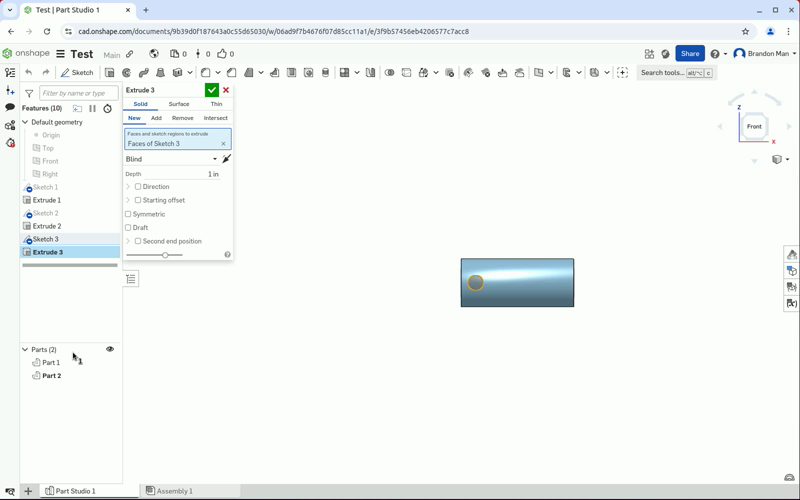
mouse_move(143, 106)
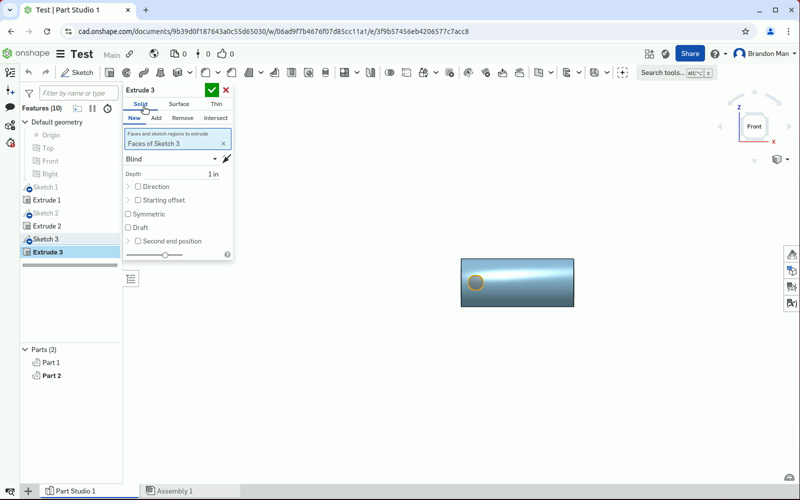
click(143, 106)
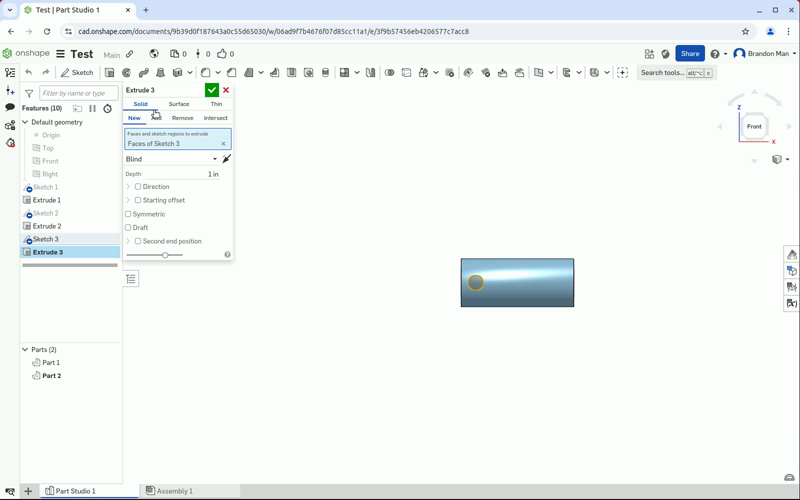
mouse_move(186, 120)
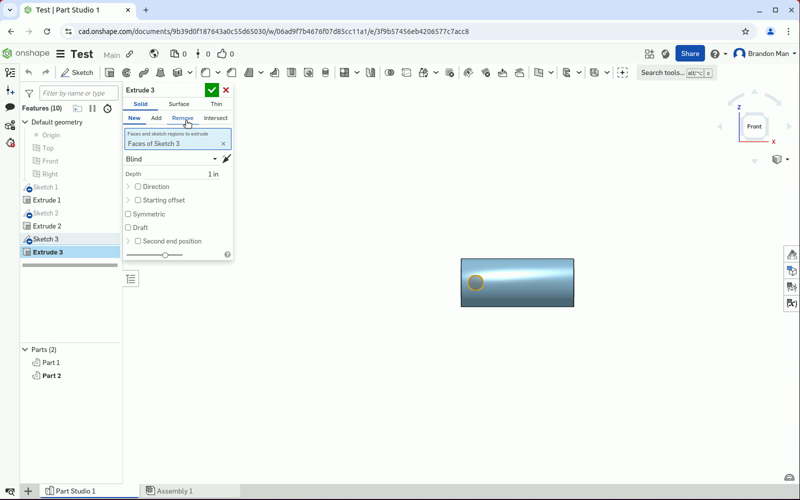
click(186, 120)
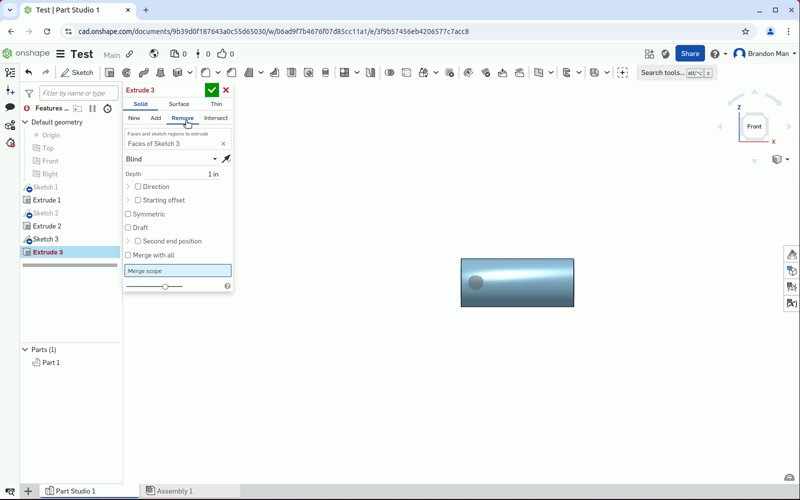
key(tab, 4)
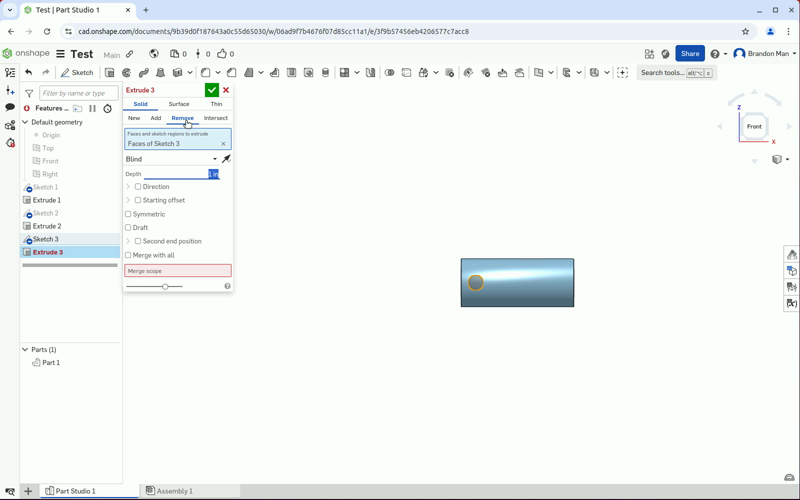
text(11.554)
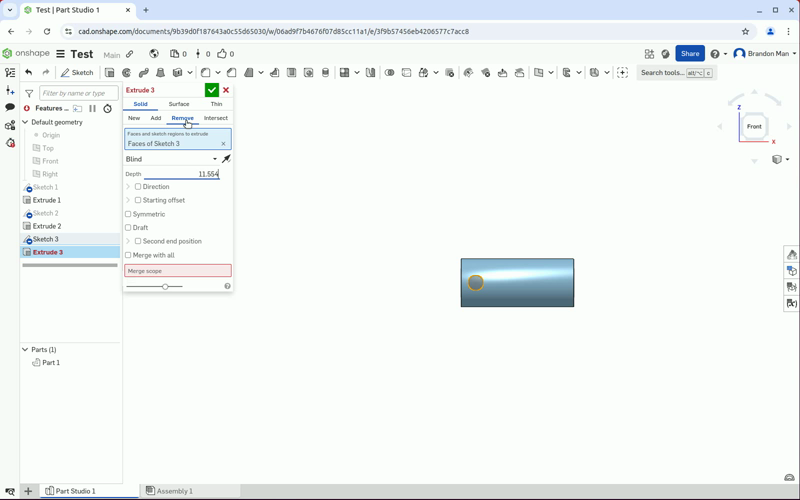
key(tab, 3)
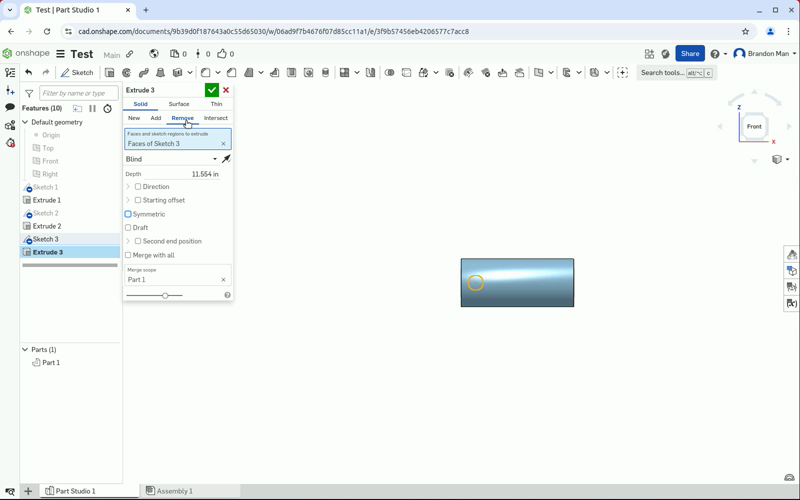
key(space)
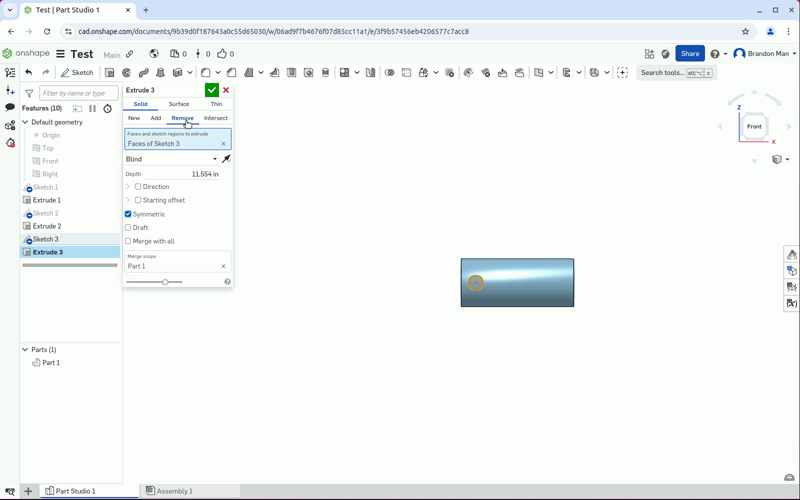
key(tab, 2)
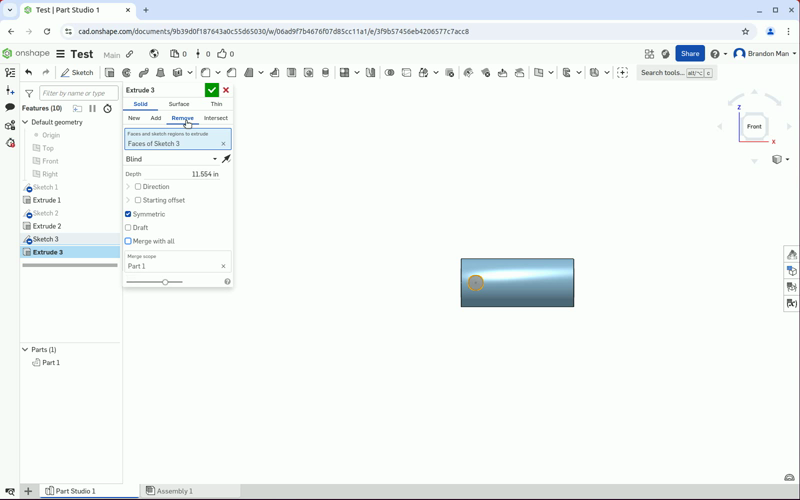
key(space)
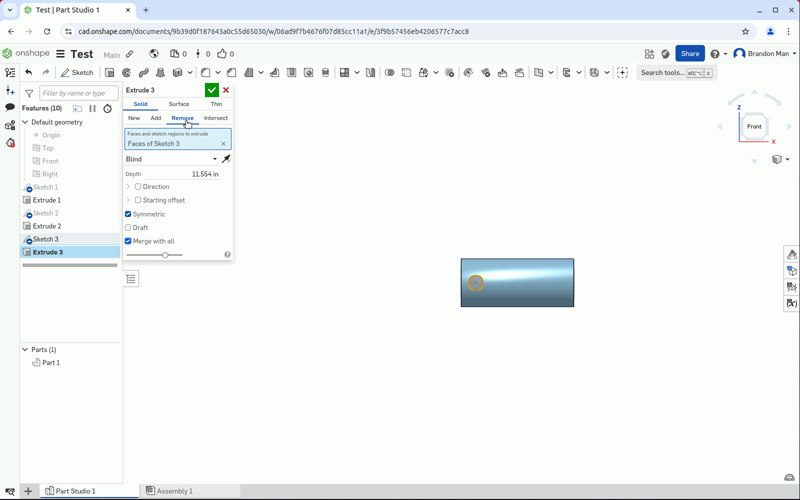
key(enter)
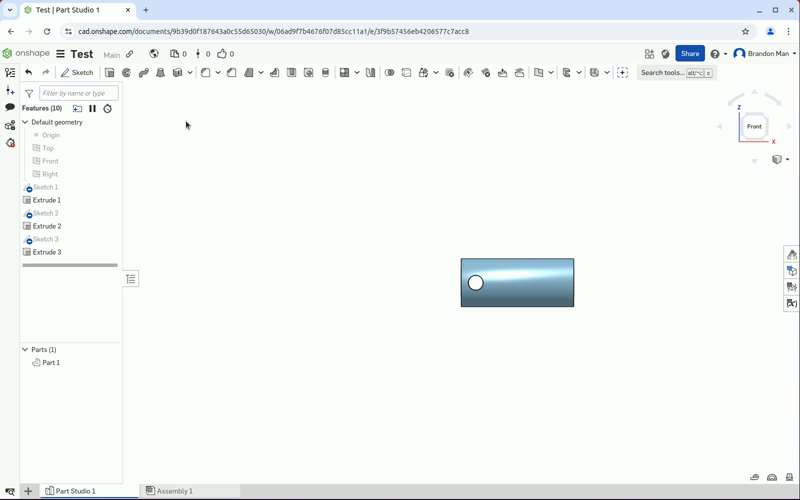
key(shift+h)
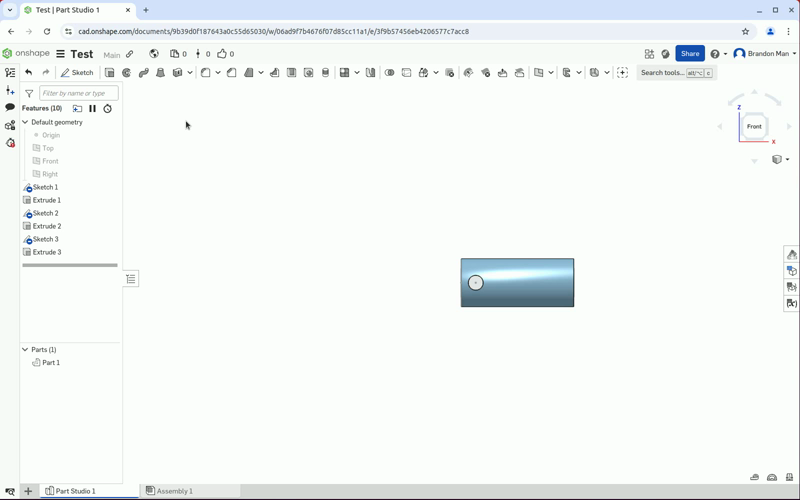
key(shift+h)
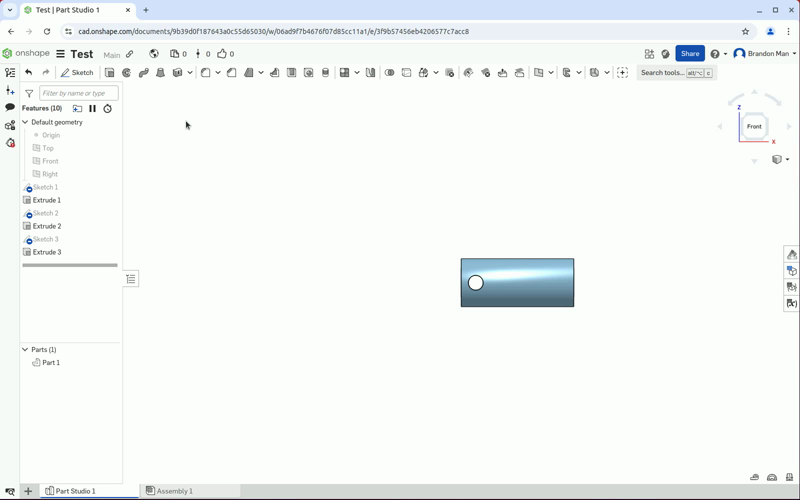
mouse_move(73, 189)
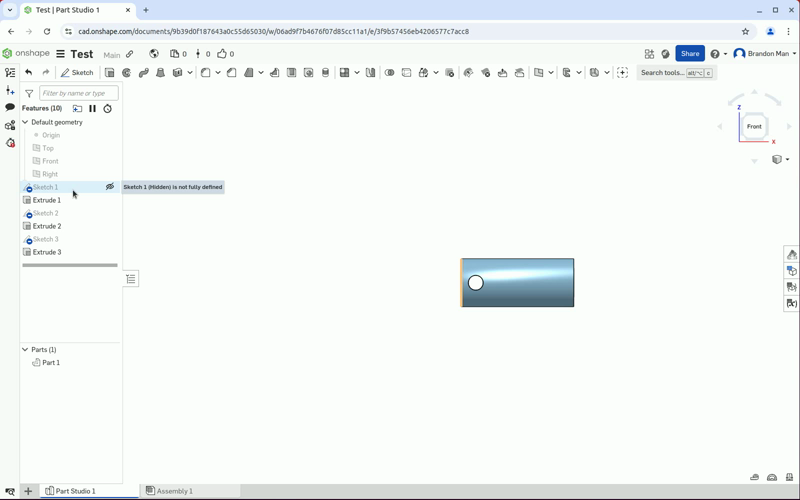
click(73, 189)
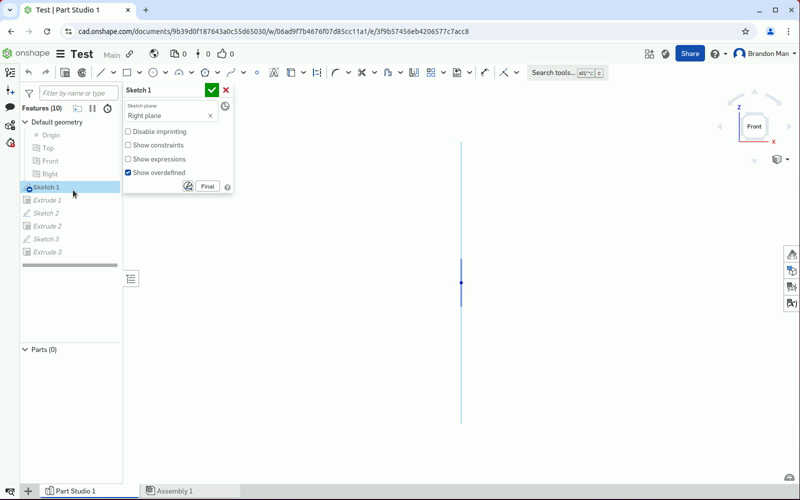
mouse_move(229, 92)
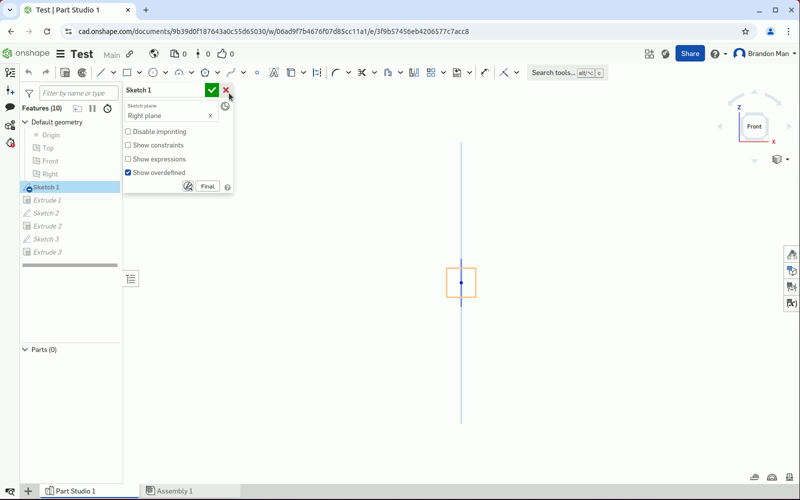
click(229, 92)
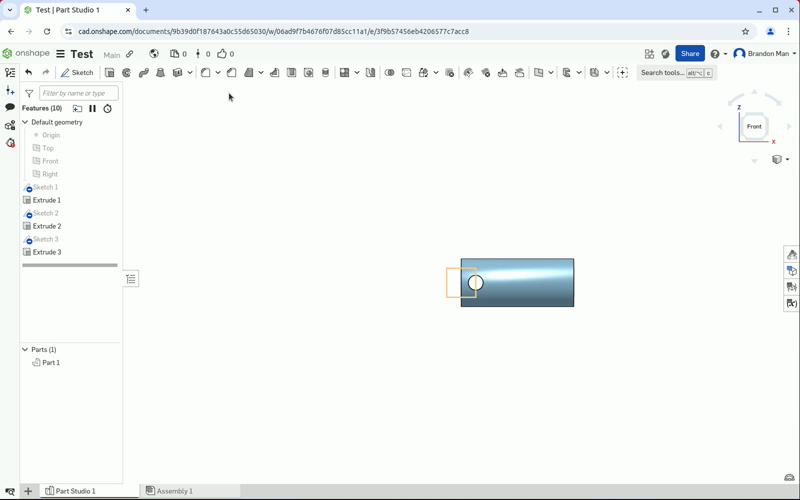
mouse_move(73, 352)
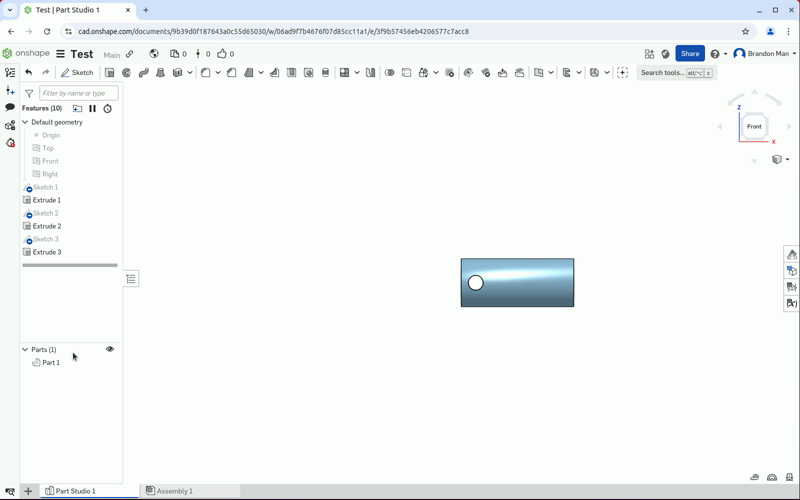
key(y)
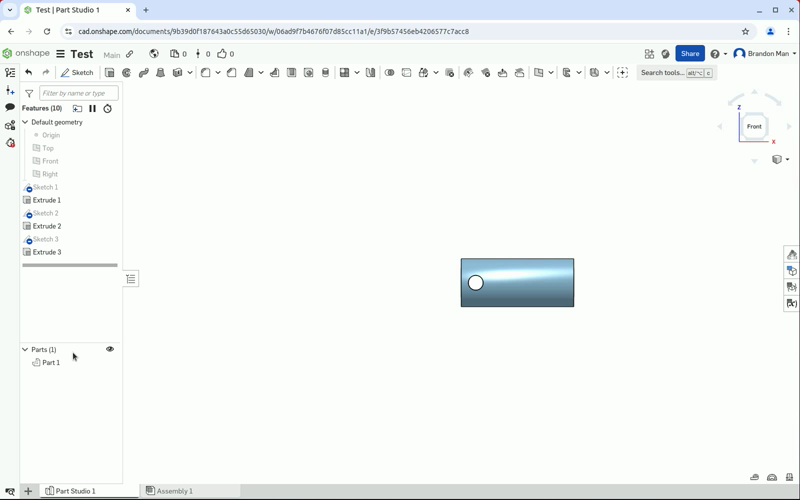
key(shift+p)
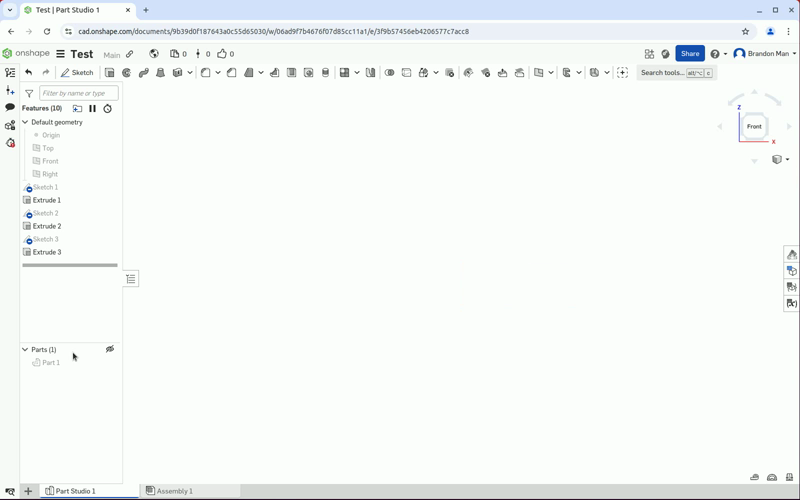
key(space)
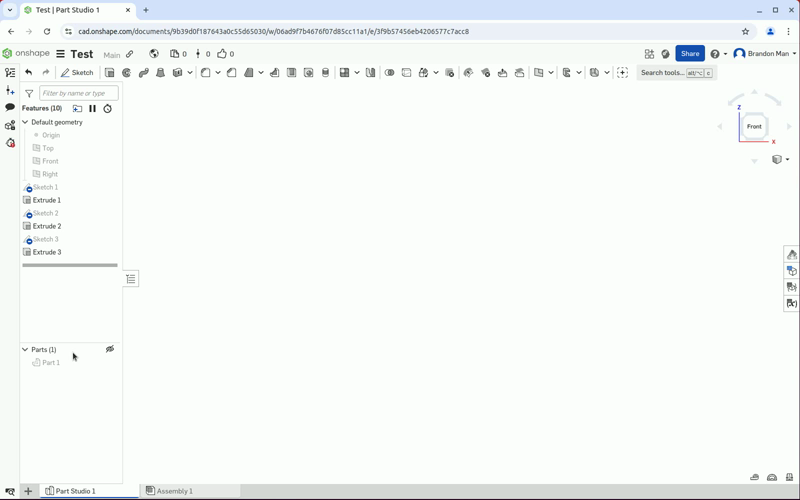
key_down(shift)
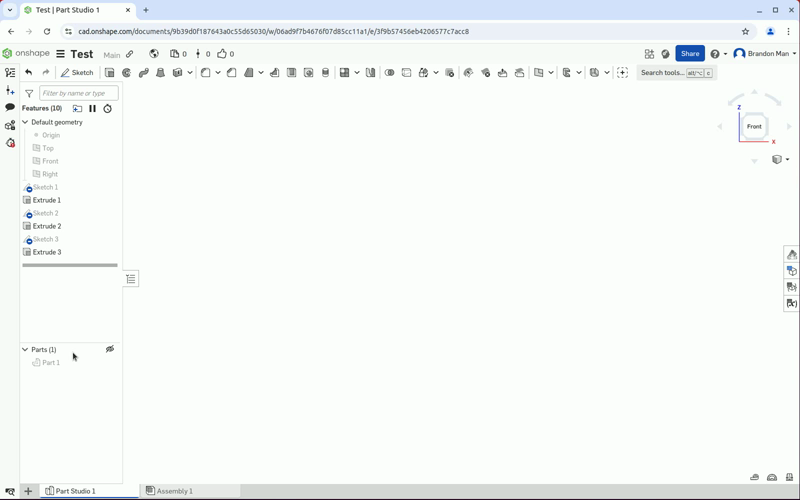
key(down)
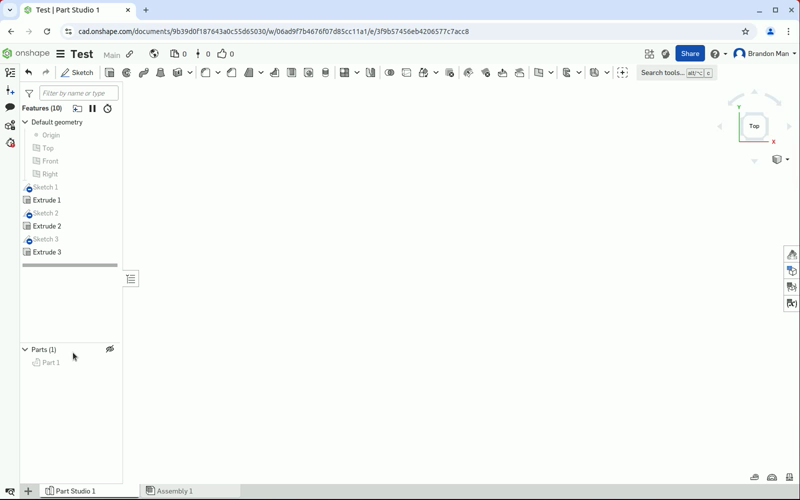
key_up(shift)
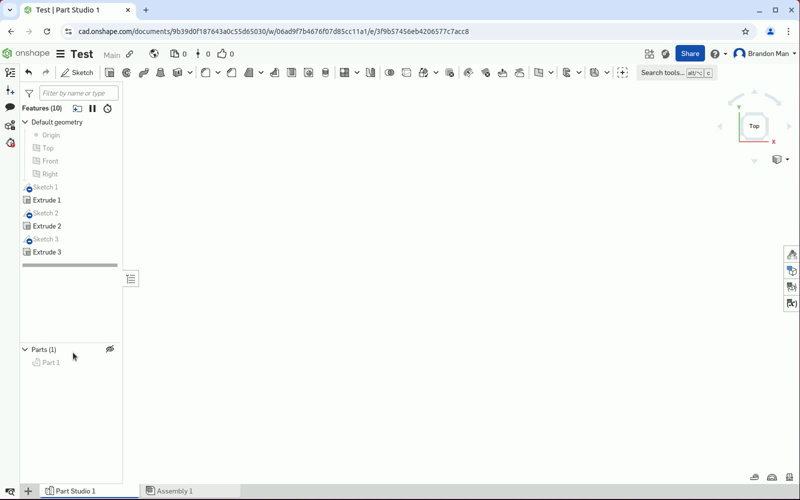
mouse_move(73, 352)
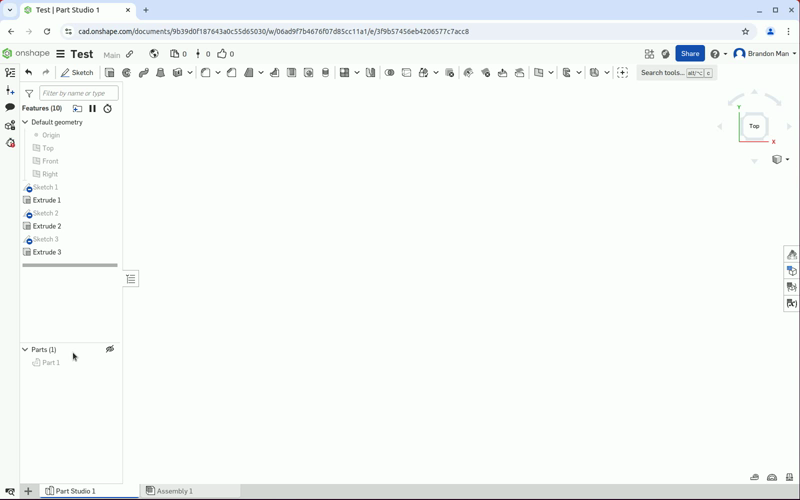
key(shift+y)
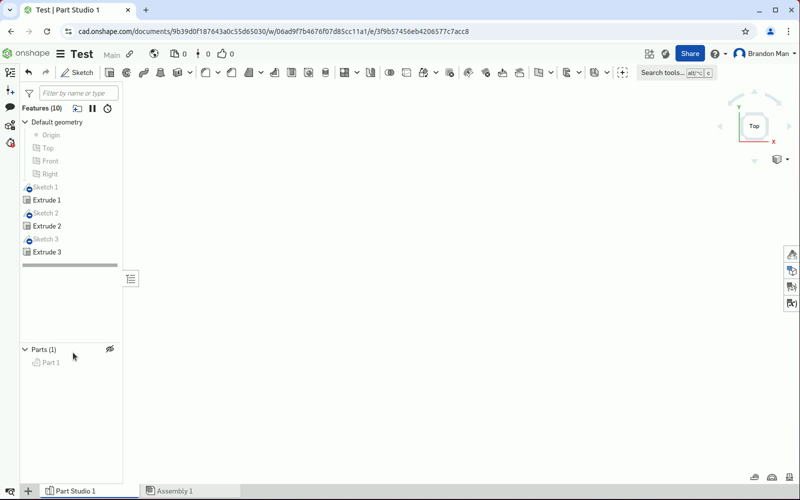
key(shift+s)
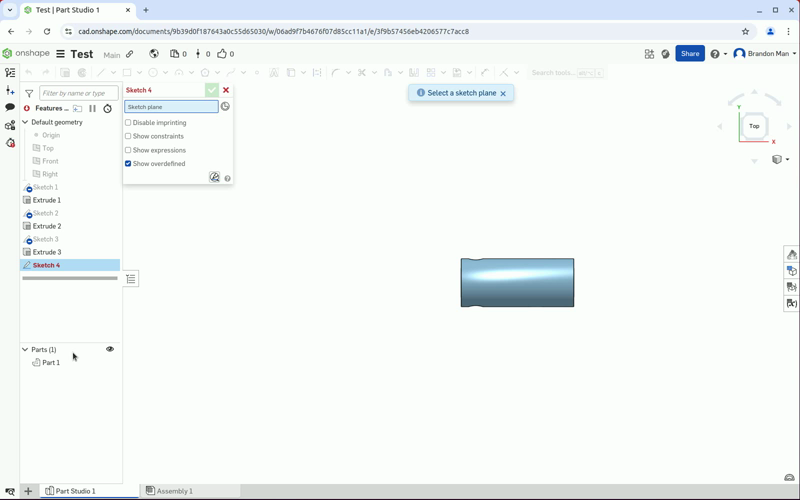
mouse_move(73, 150)
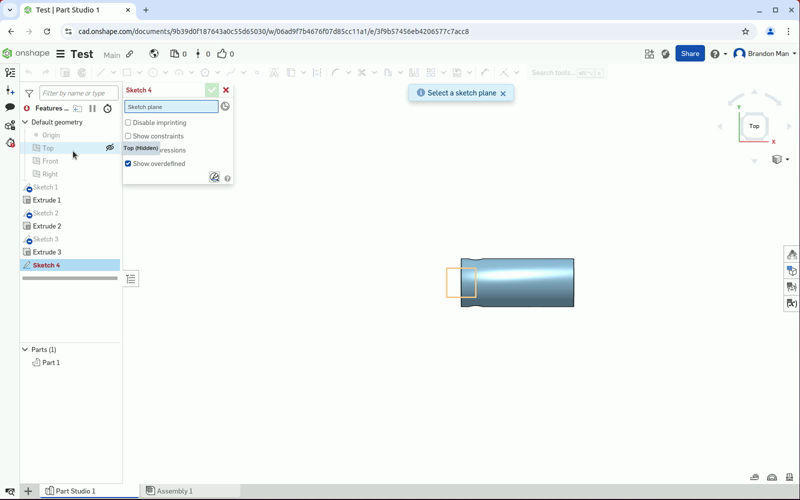
click(73, 150)
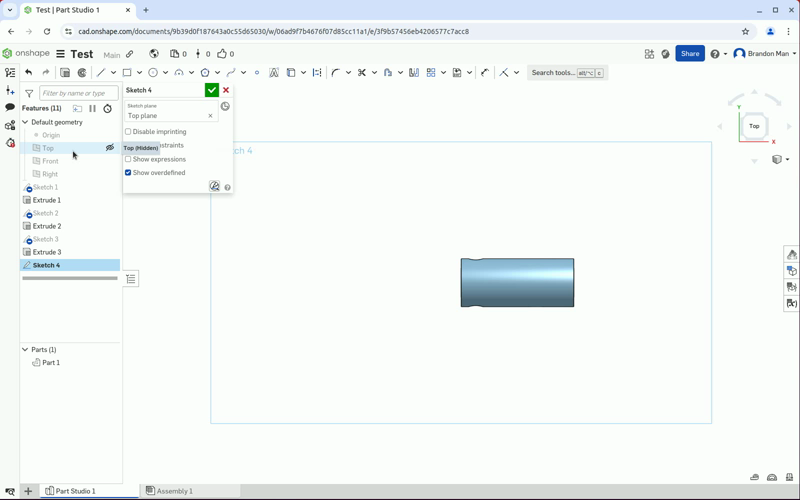
mouse_move(73, 352)
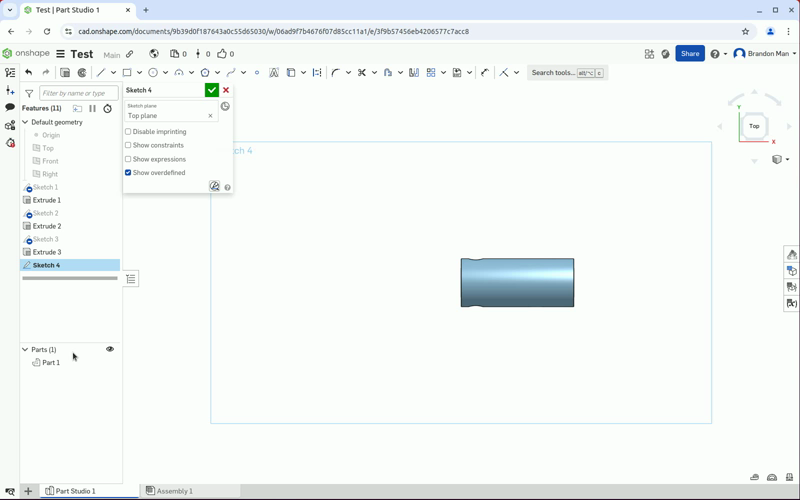
key(y)
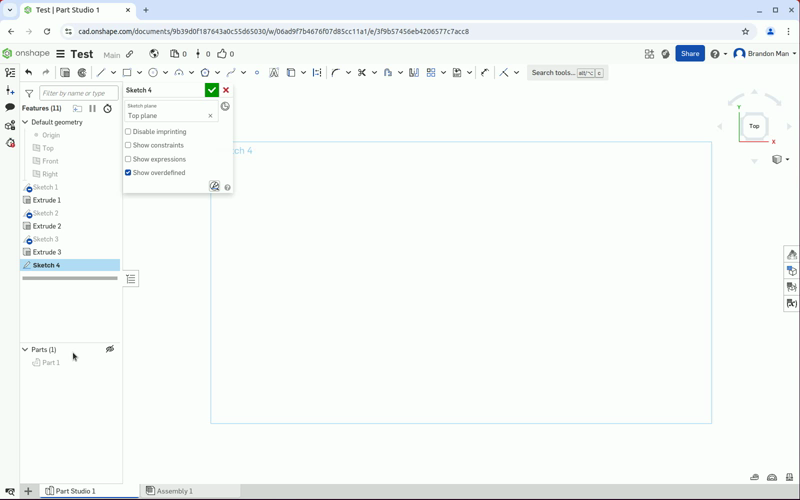
key(l)
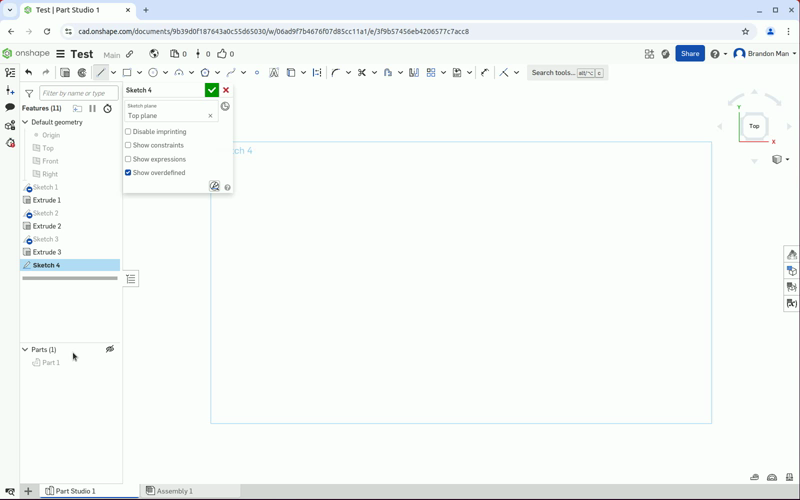
key_down(shift)
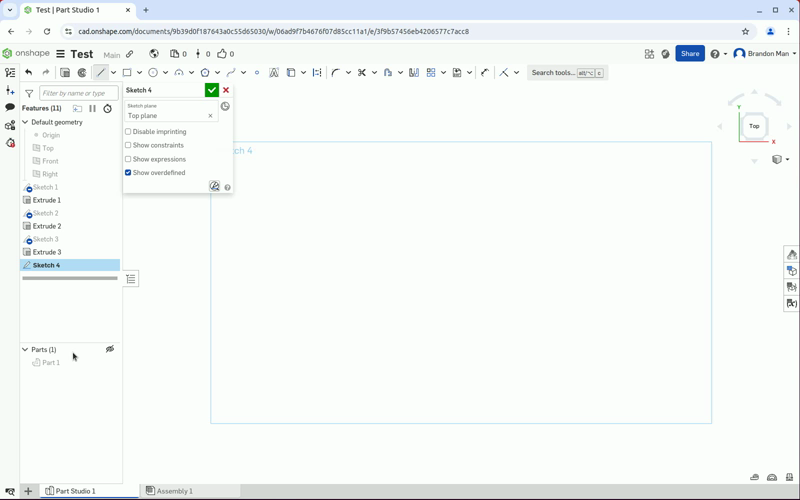
mouse_move(459, 285)
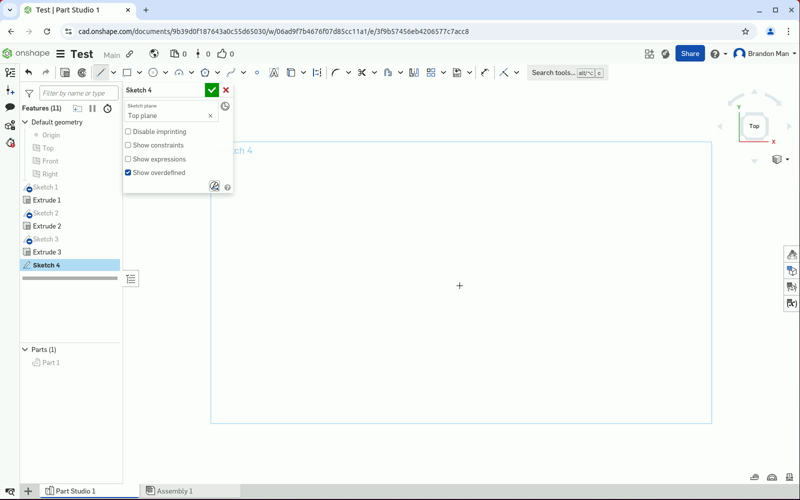
click(459, 285)
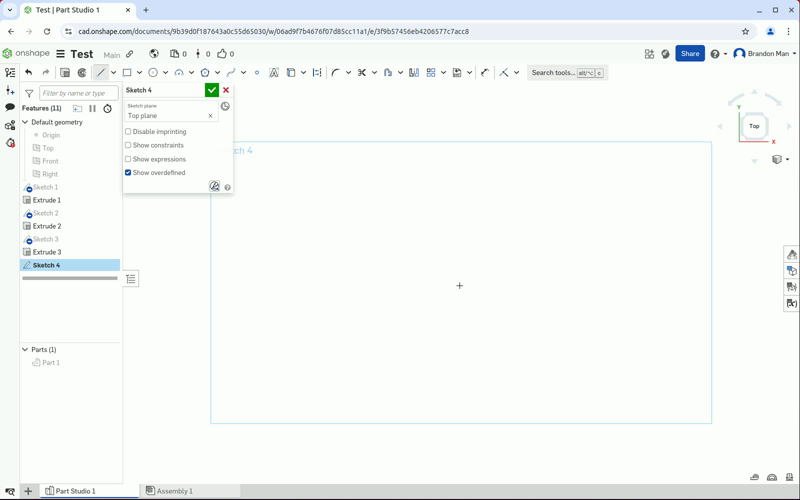
key_up(shift)
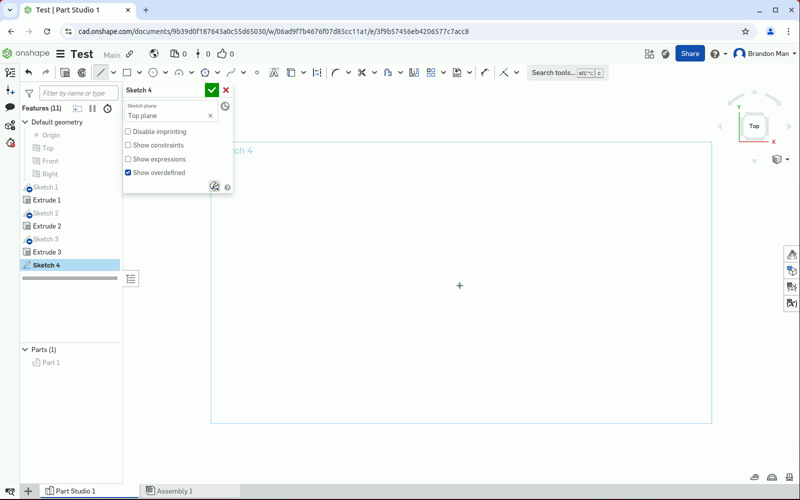
key_down(shift)
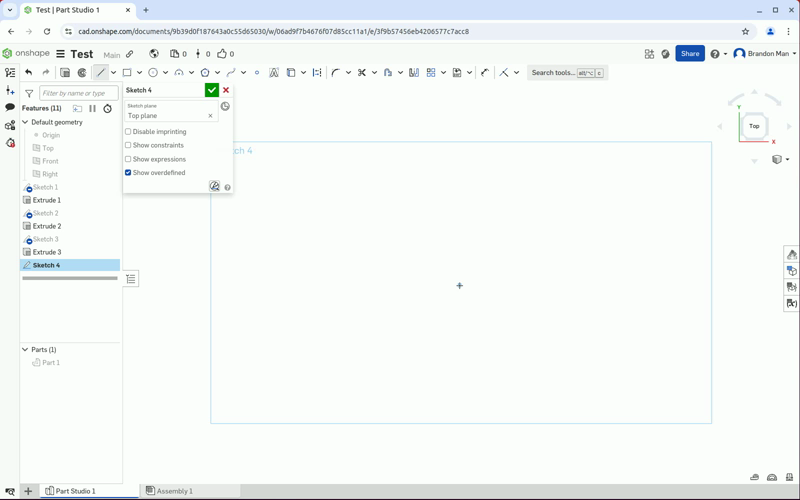
mouse_move(489, 285)
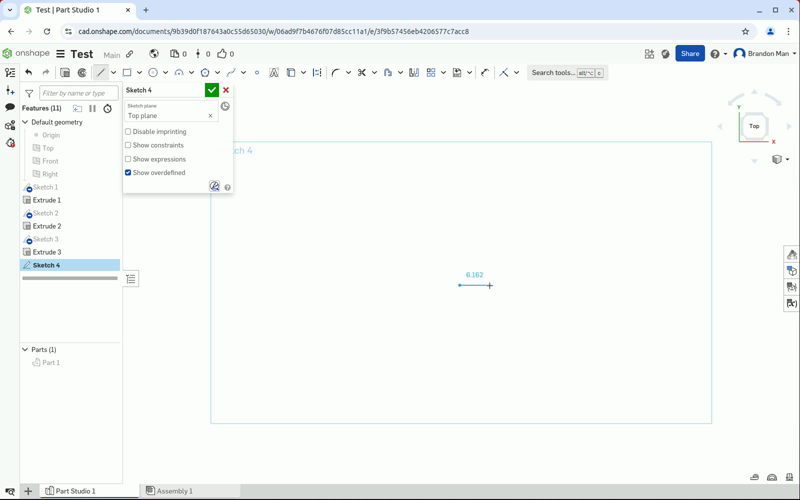
mouse_move(488, 285)
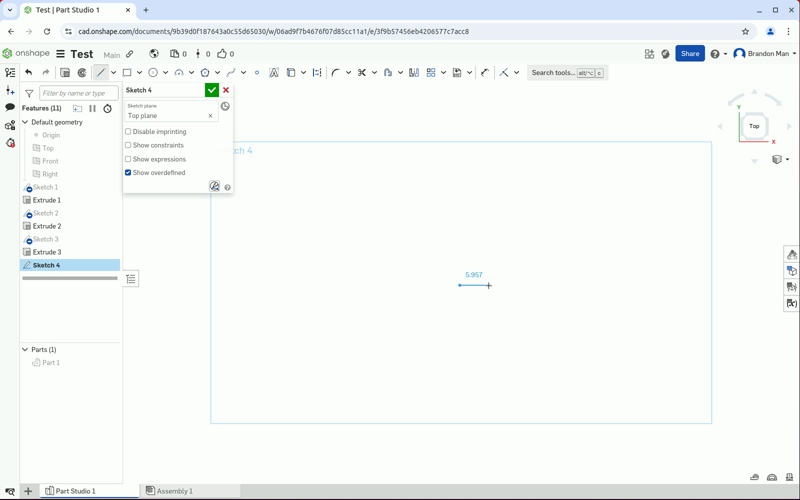
click(488, 285)
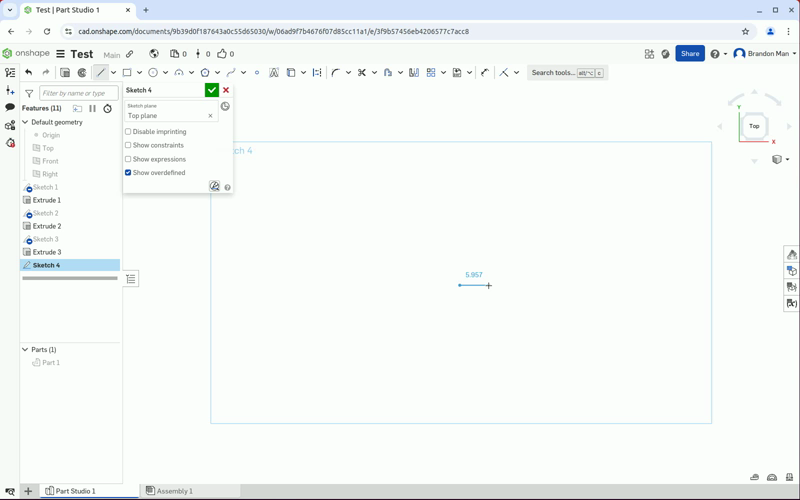
key_up(shift)
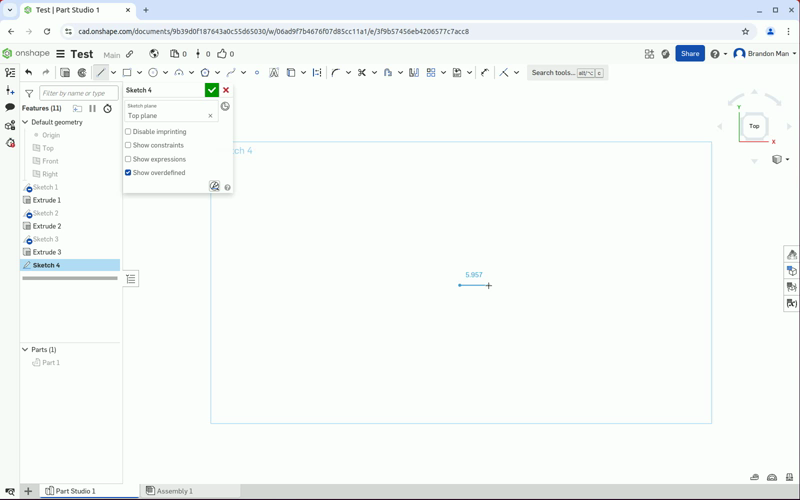
key_down(shift)
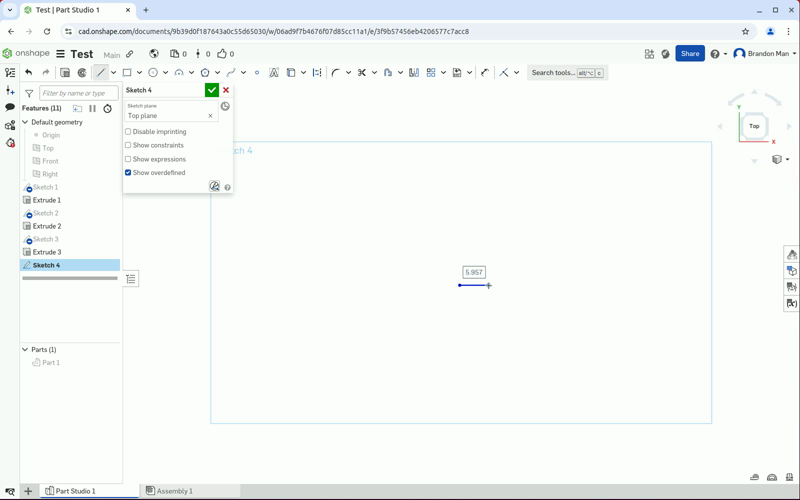
mouse_move(518, 285)
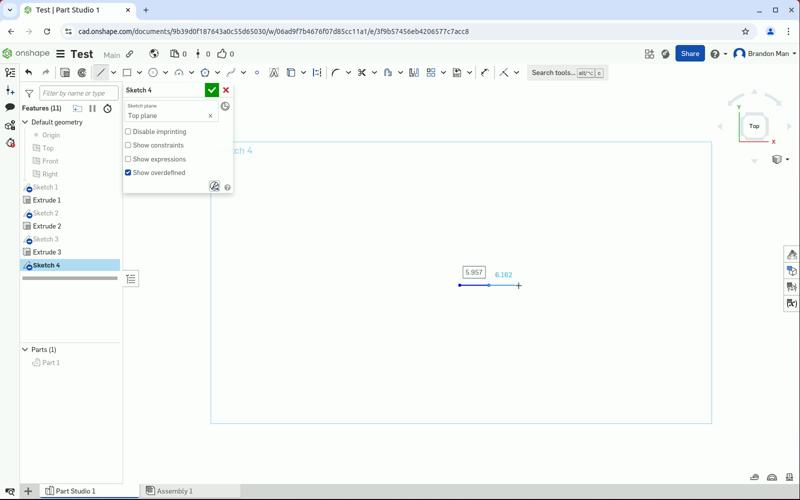
mouse_move(488, 275)
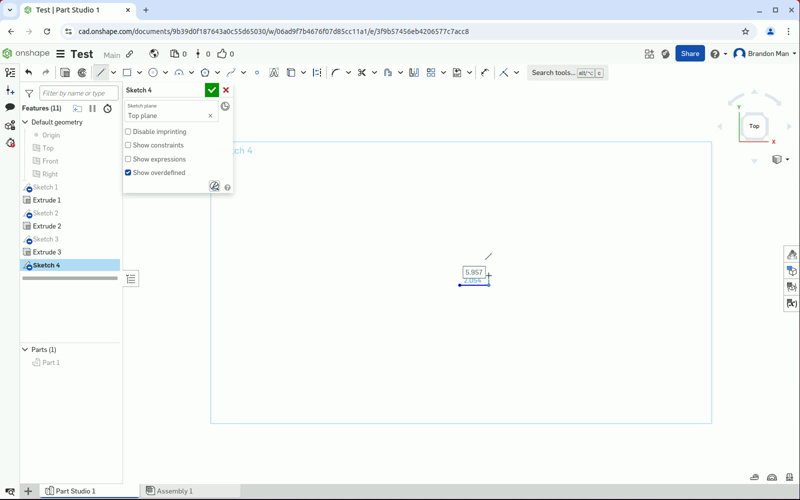
click(488, 275)
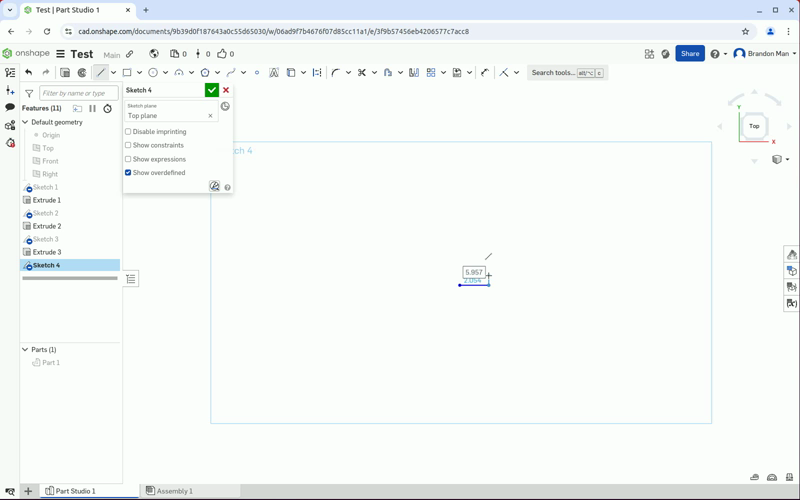
key_up(shift)
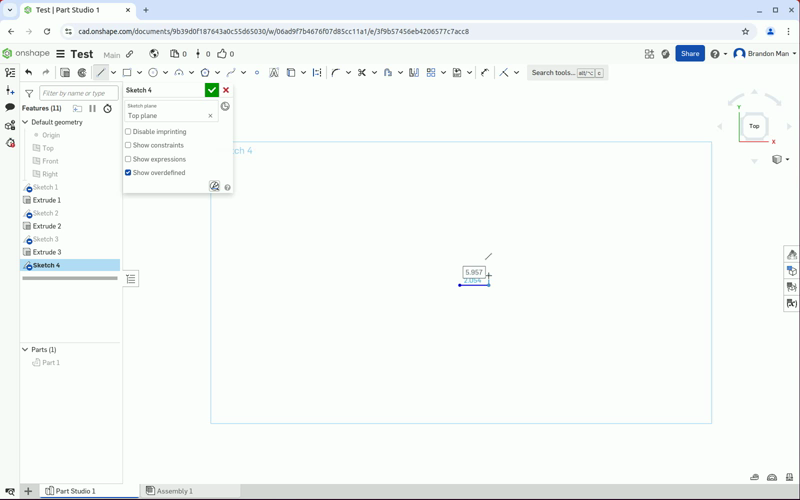
key_down(shift)
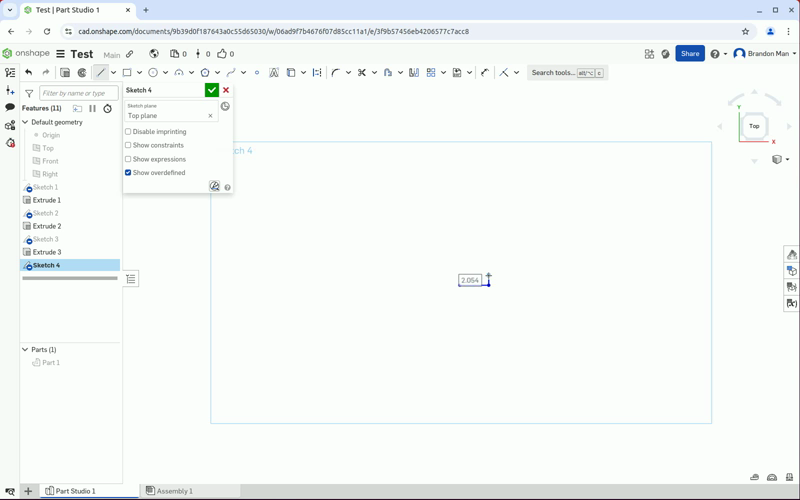
mouse_move(518, 275)
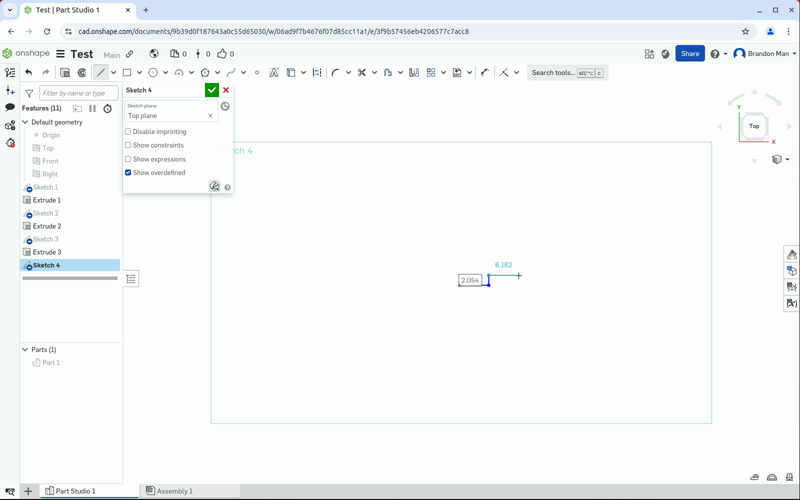
mouse_move(459, 275)
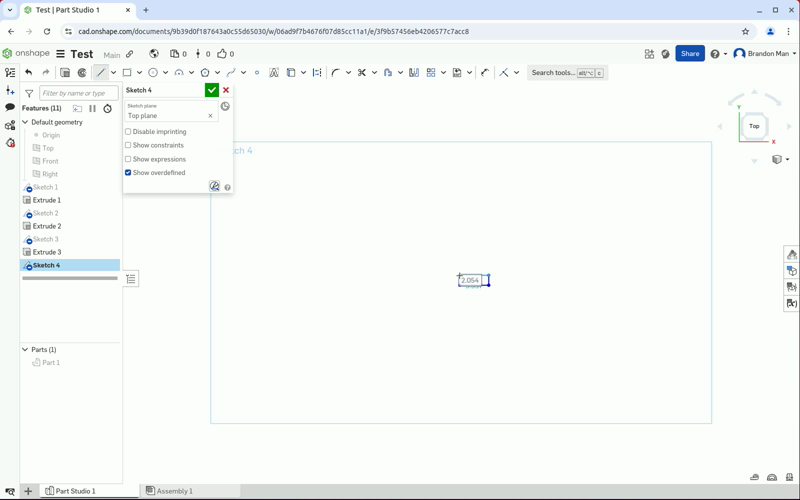
click(459, 275)
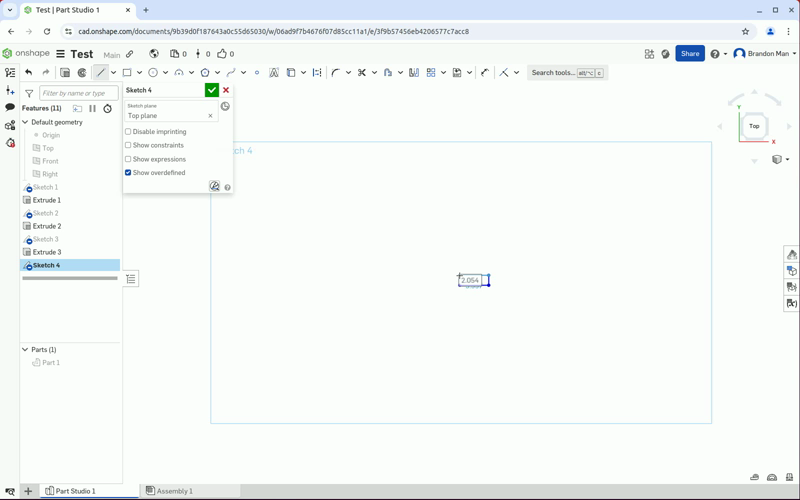
key_up(shift)
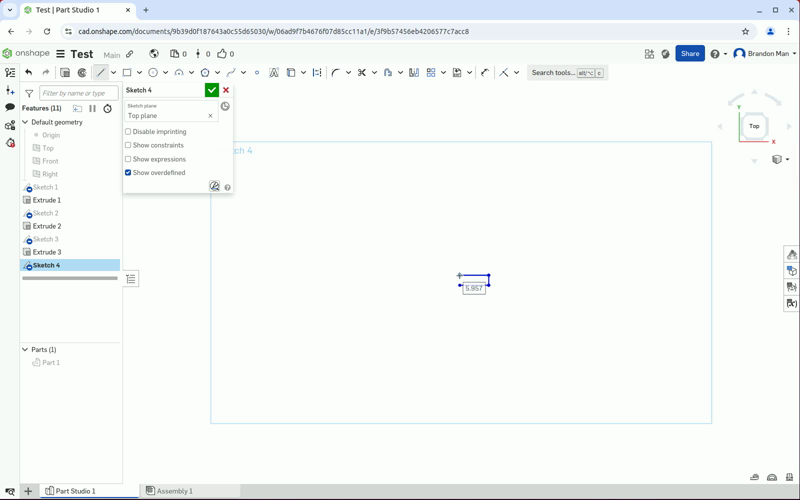
mouse_move(489, 275)
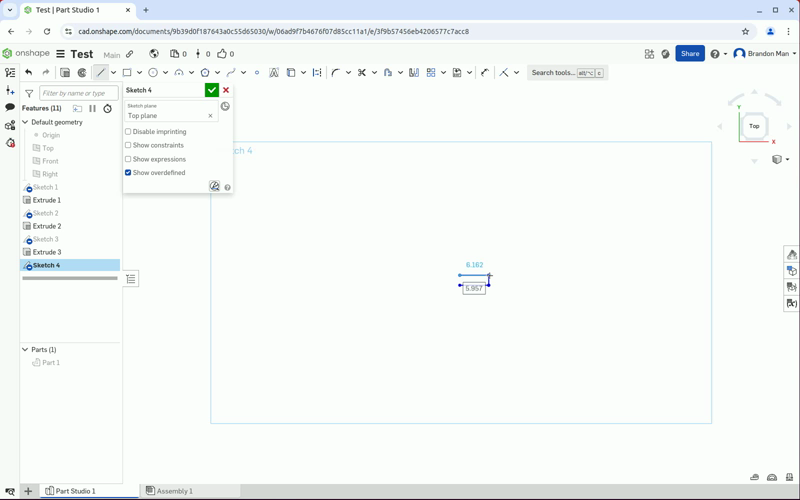
key_down(shift)
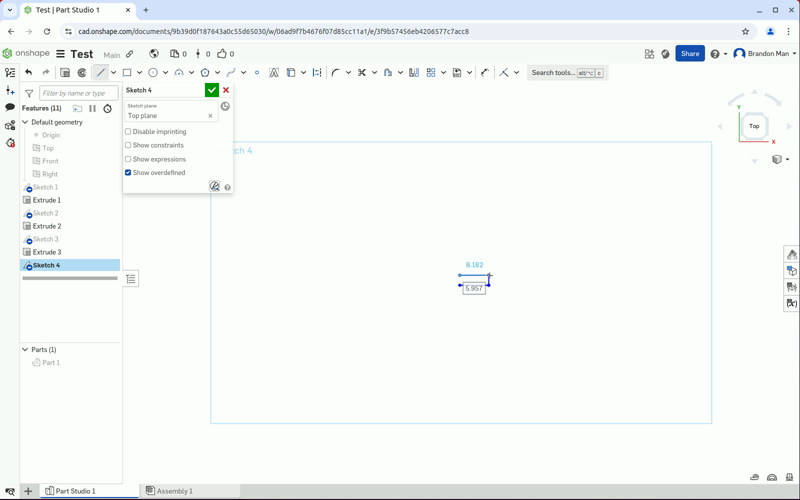
mouse_move(459, 285)
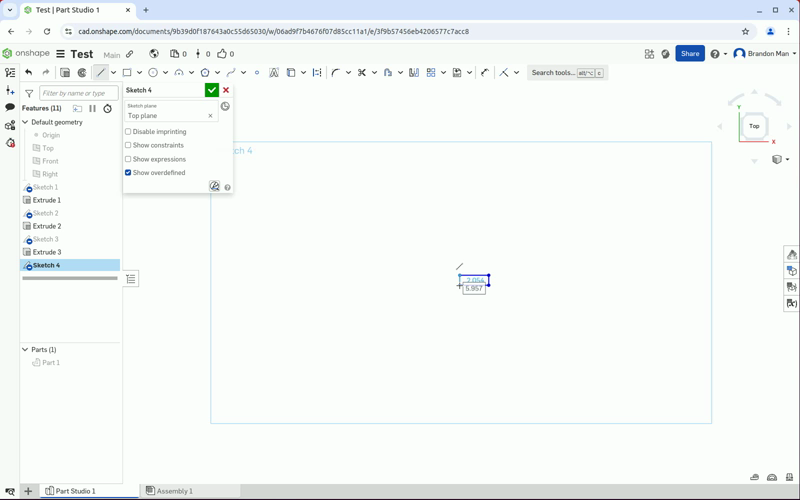
key_up(shift)
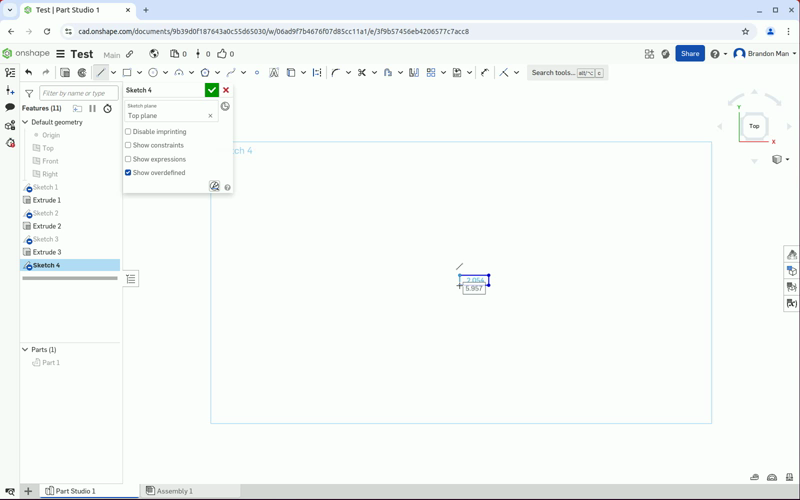
click(459, 285)
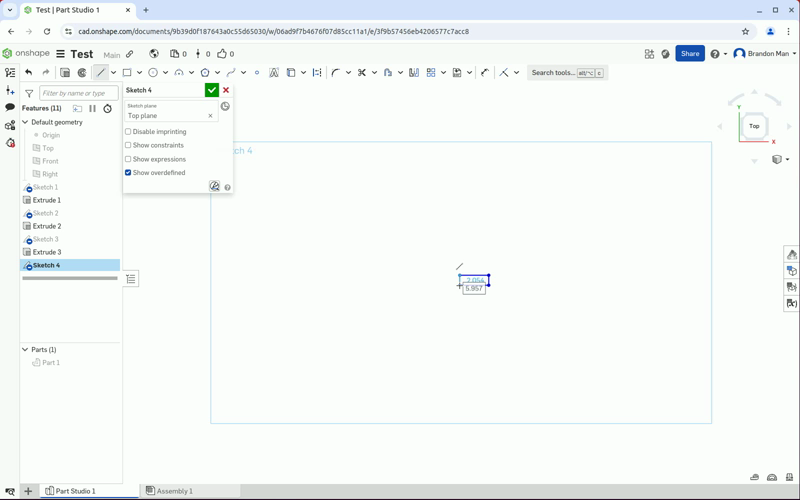
key(esc)
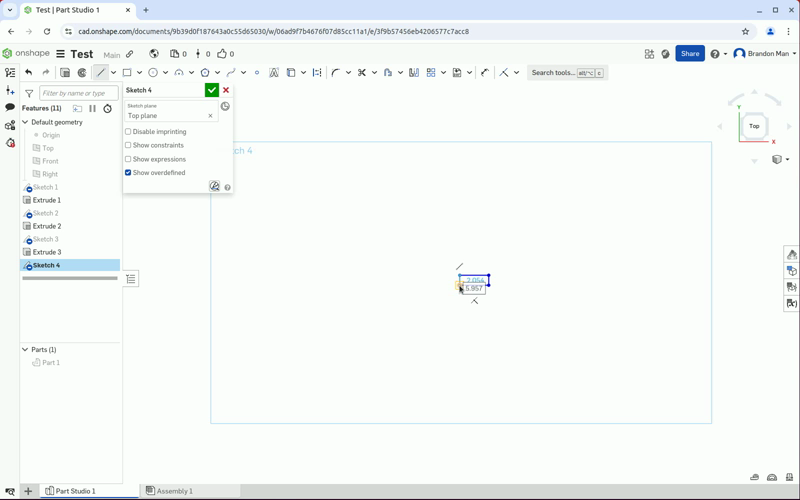
mouse_move(483, 280)
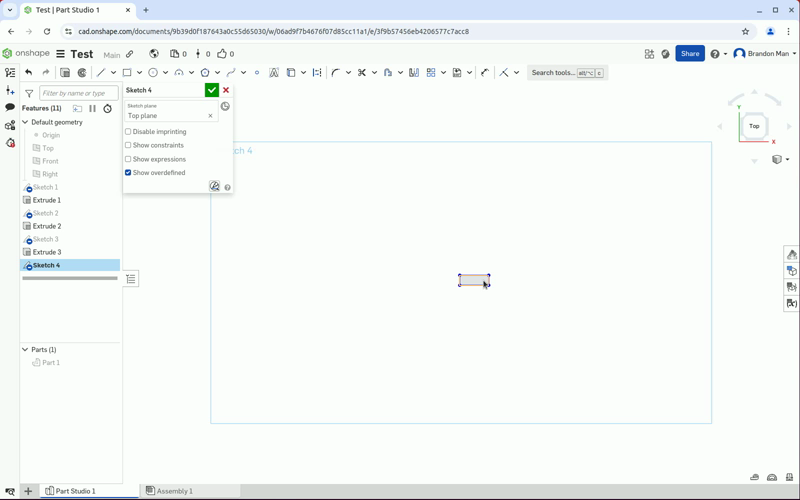
scroll(6)
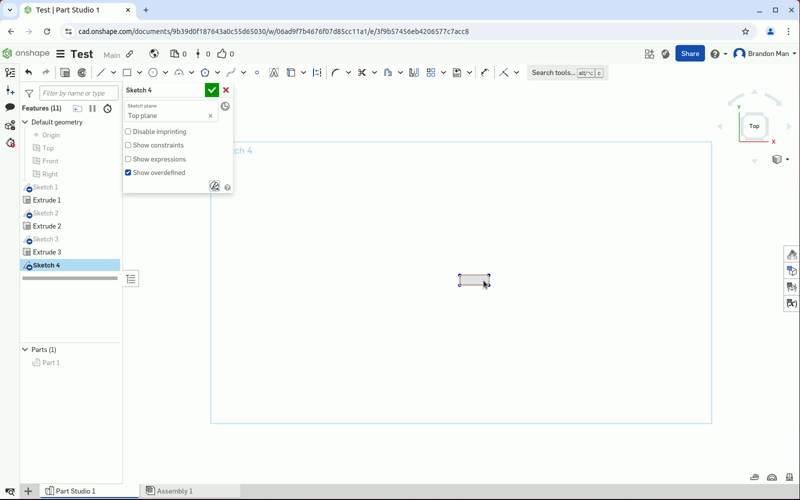
scroll(6)
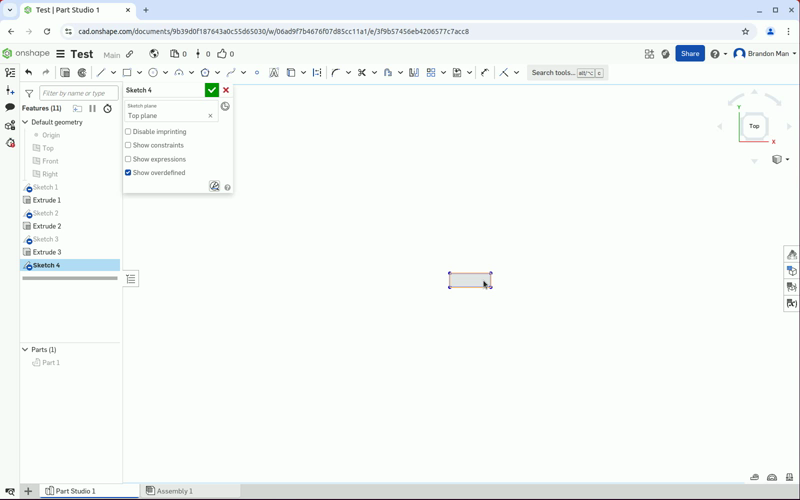
scroll(6)
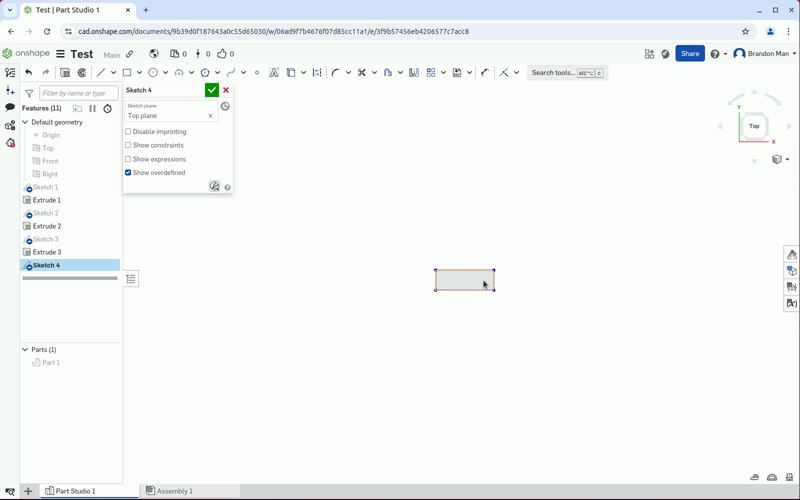
scroll(6)
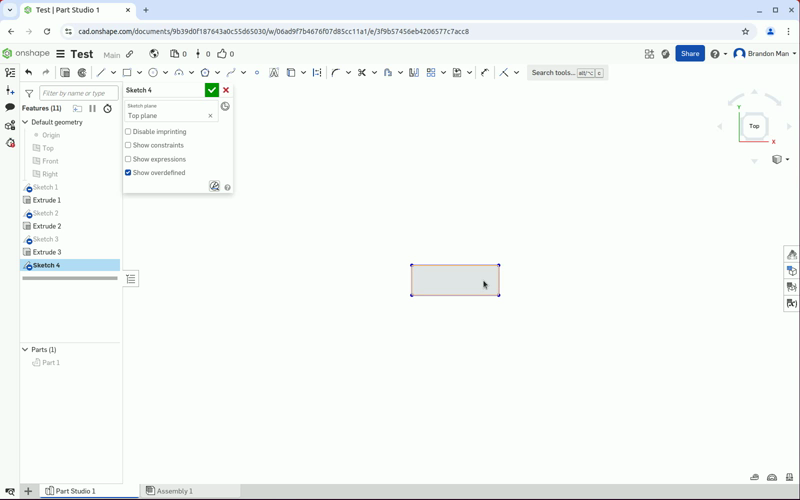
scroll(6)
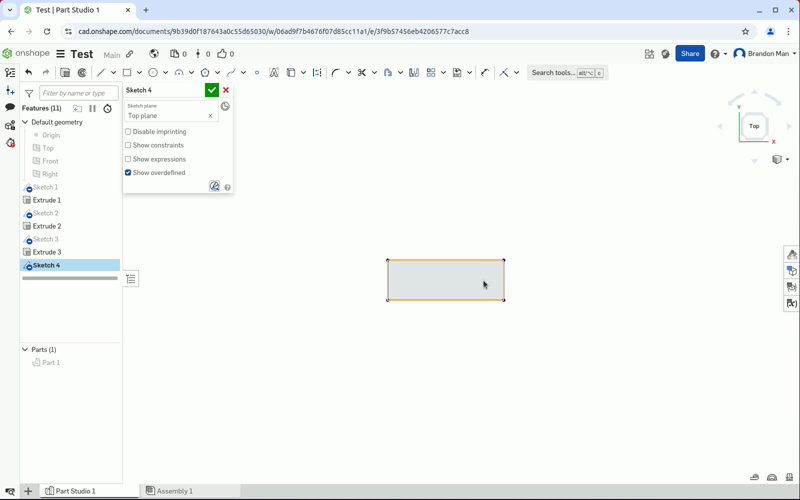
scroll(6)
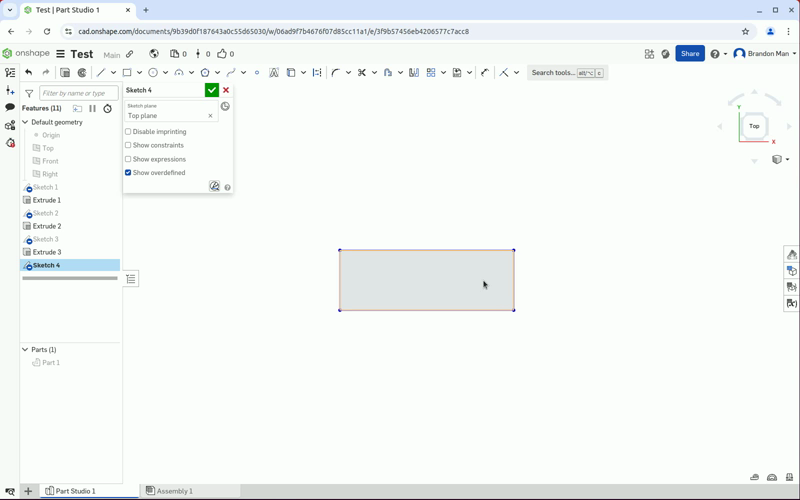
scroll(6)
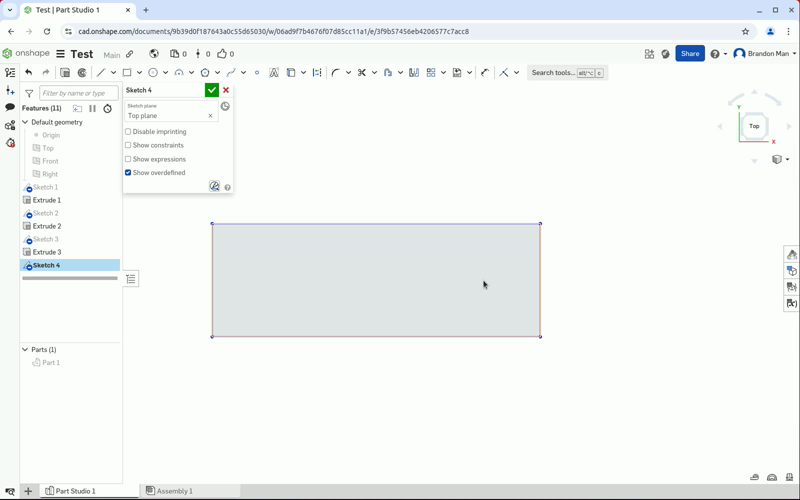
click(483, 280)
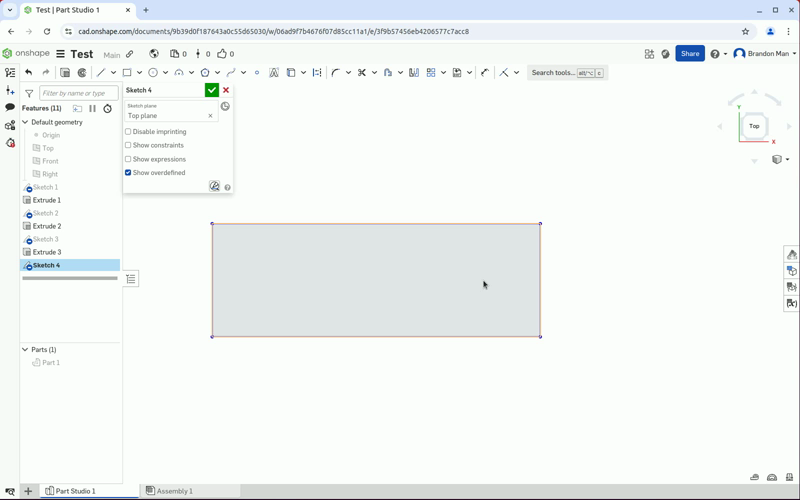
scroll(-6)
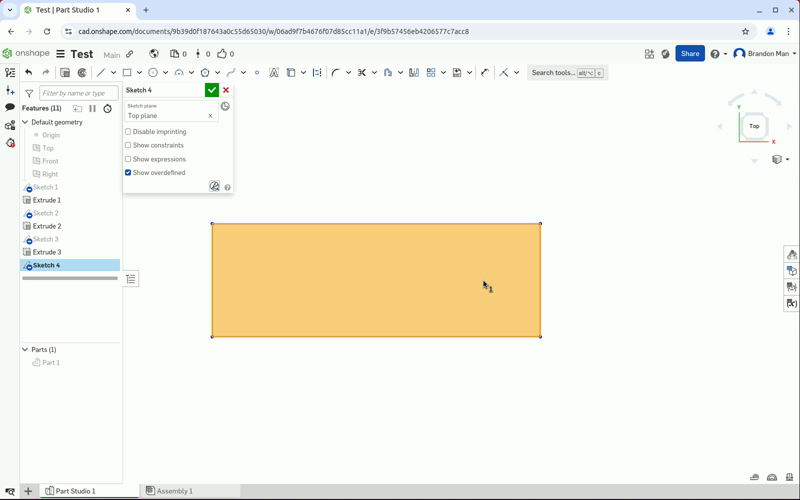
scroll(-6)
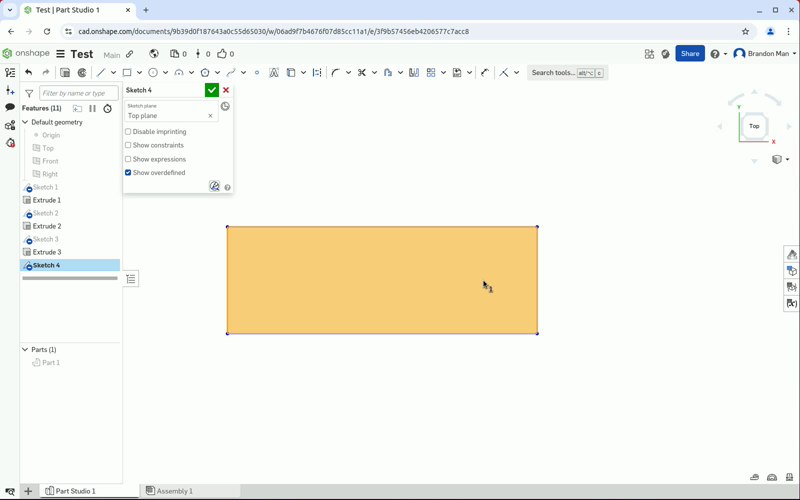
scroll(-6)
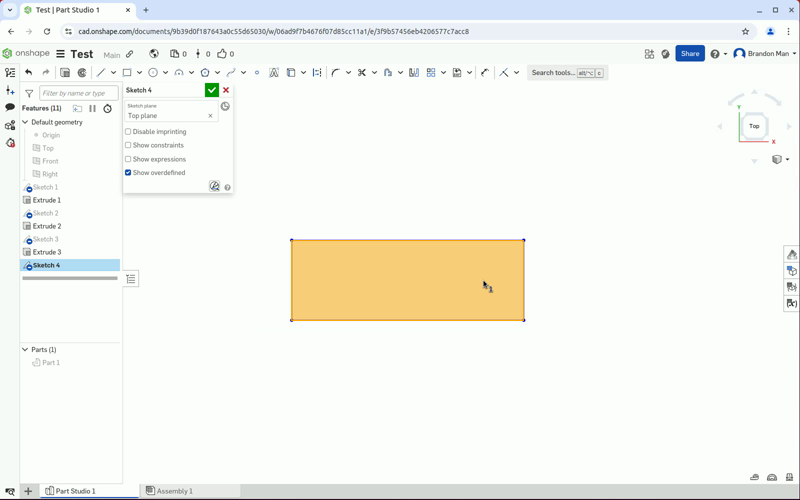
scroll(-6)
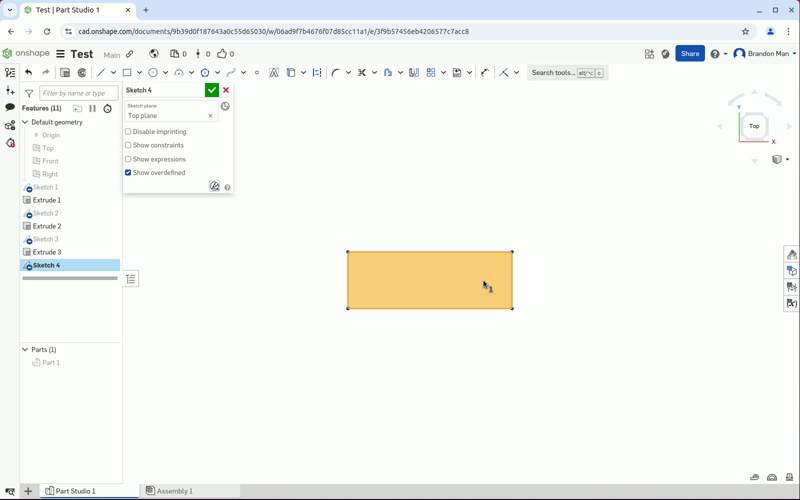
scroll(-6)
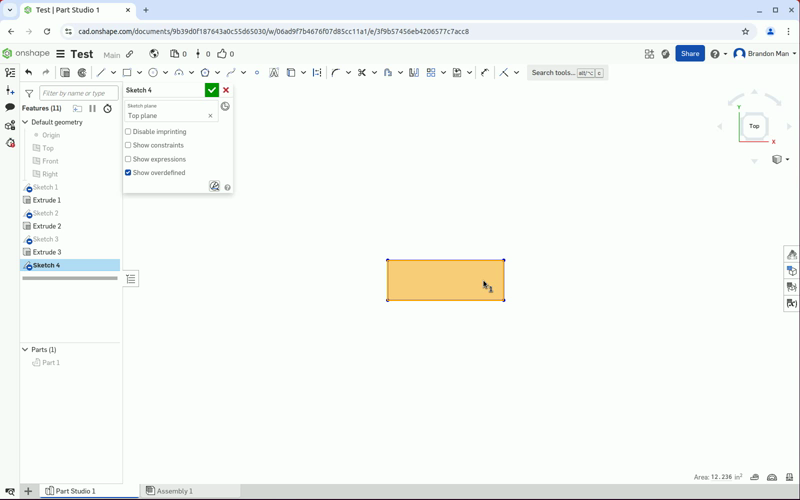
scroll(-6)
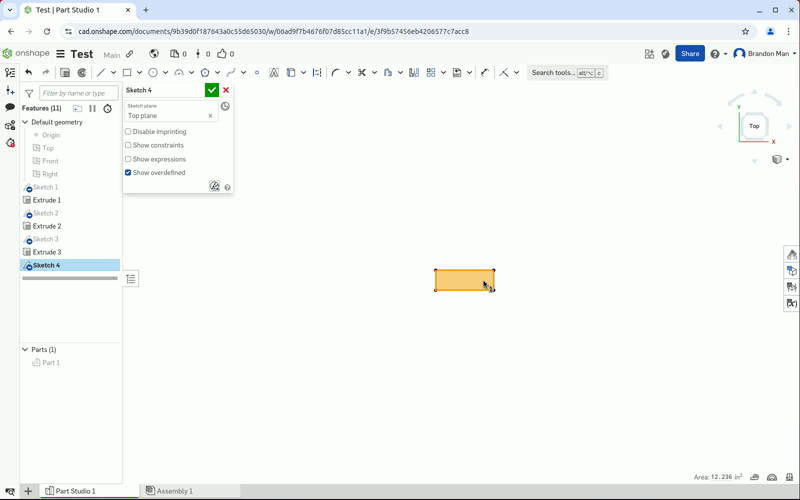
scroll(-6)
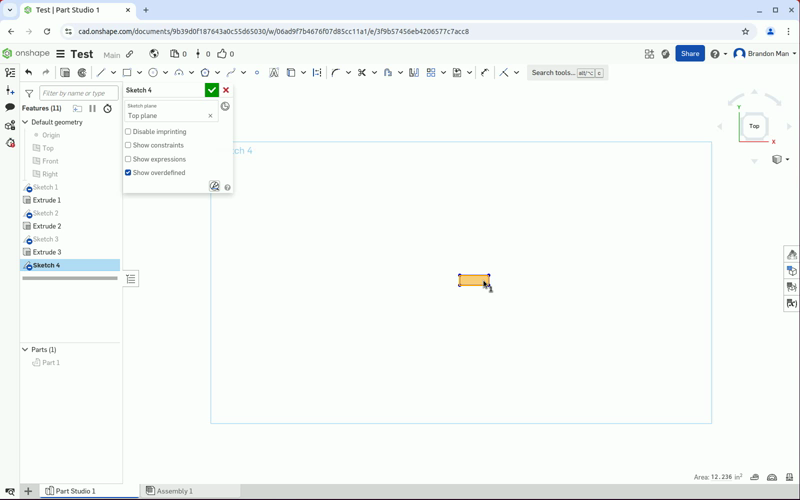
mouse_move(73, 352)
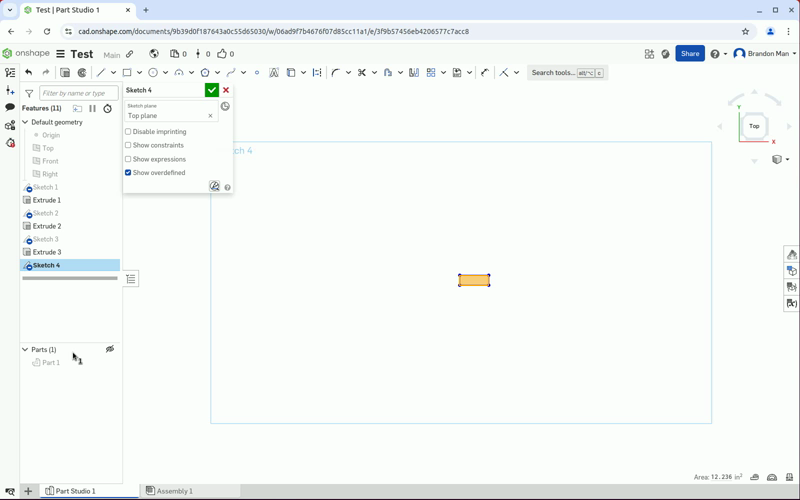
key(shift+y)
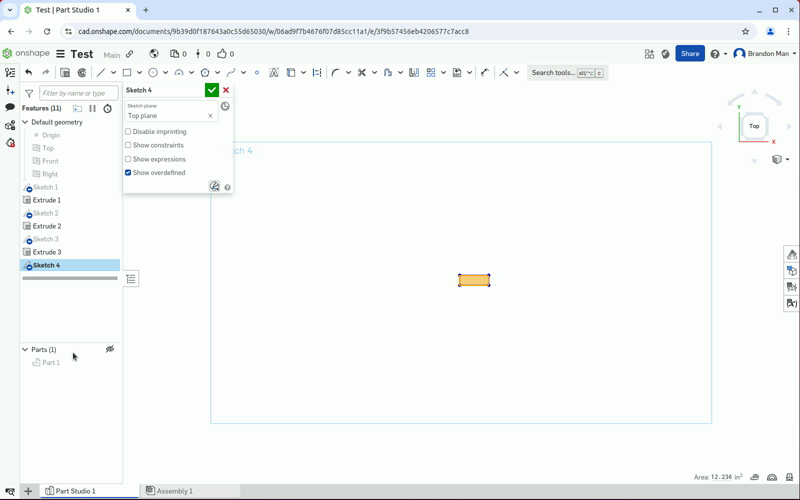
key(shift+e)
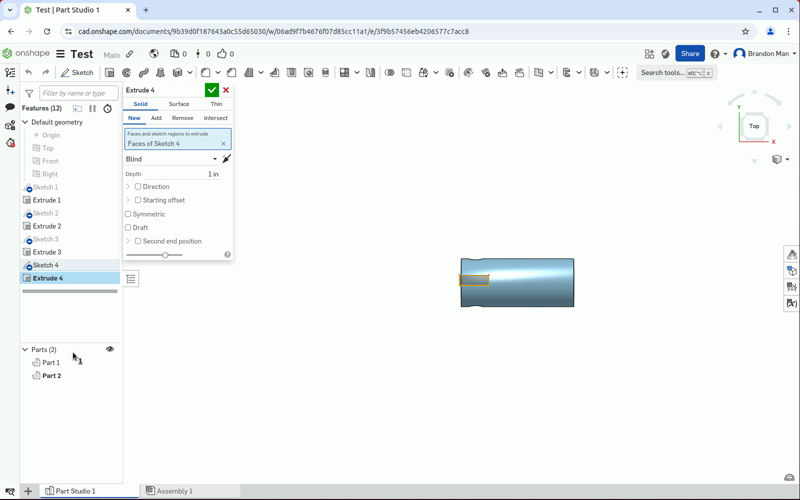
mouse_move(143, 106)
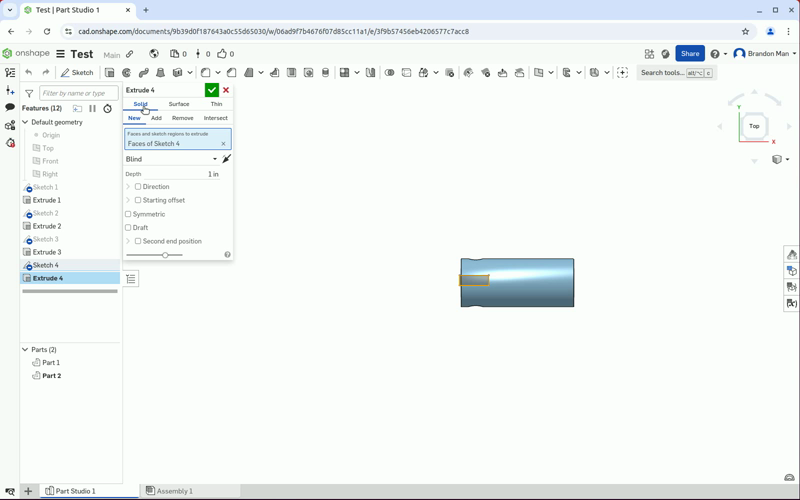
click(143, 106)
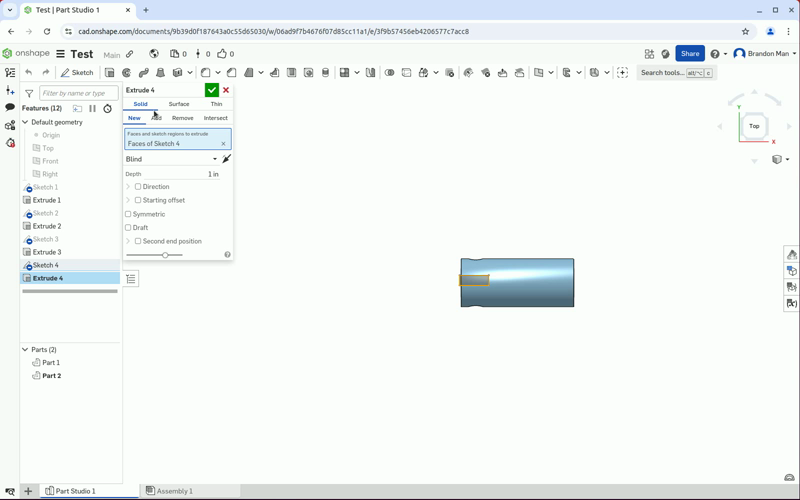
mouse_move(186, 120)
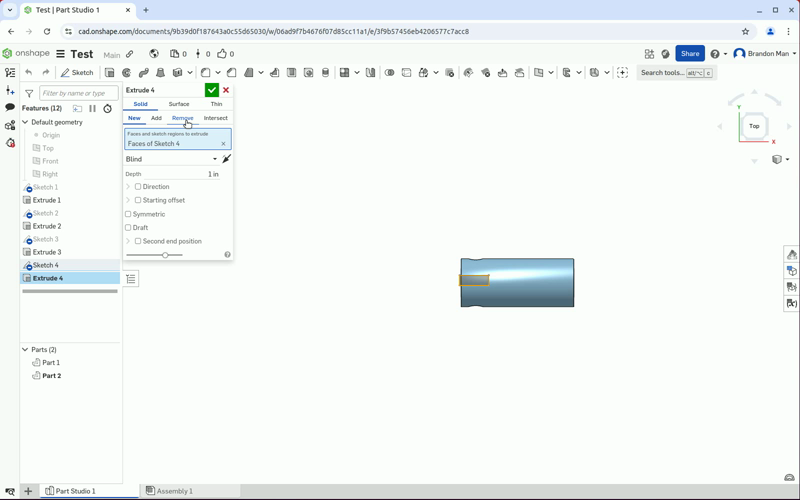
click(186, 120)
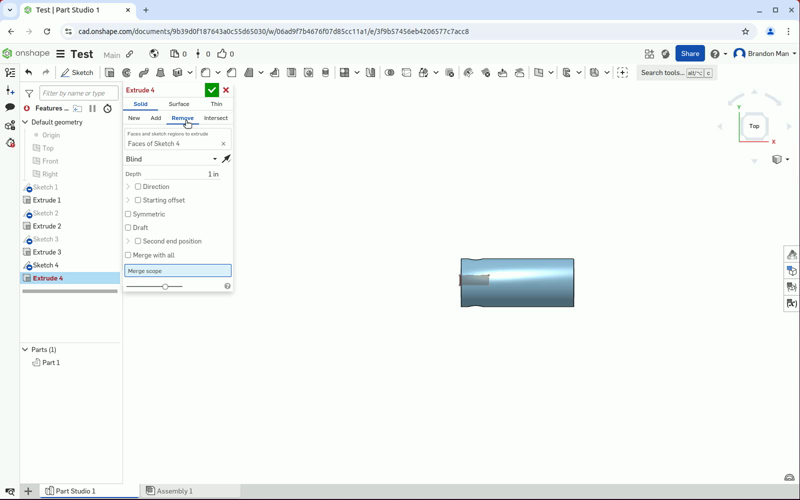
key(tab, 4)
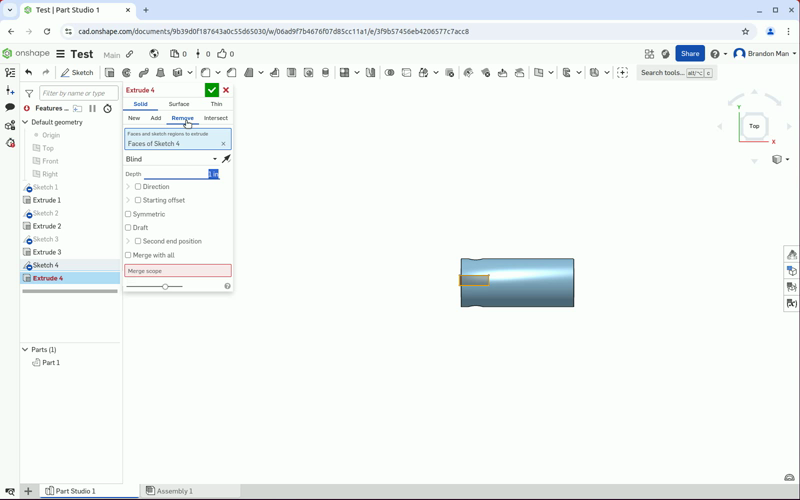
text(-7.703)
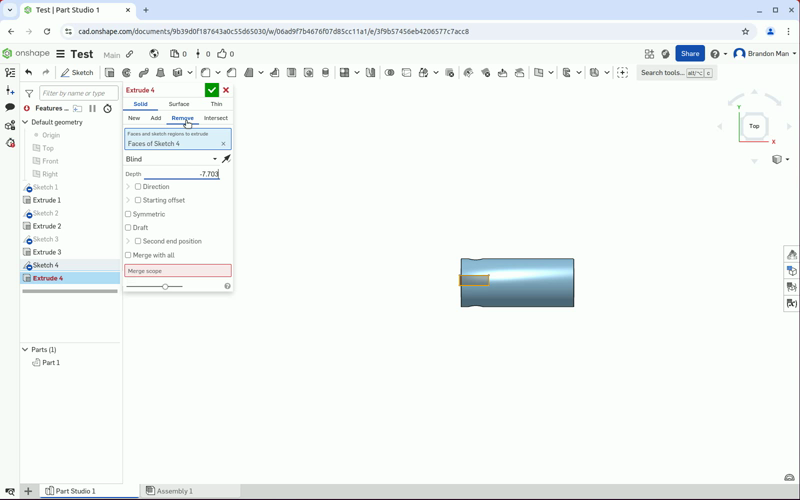
key(tab, 6)
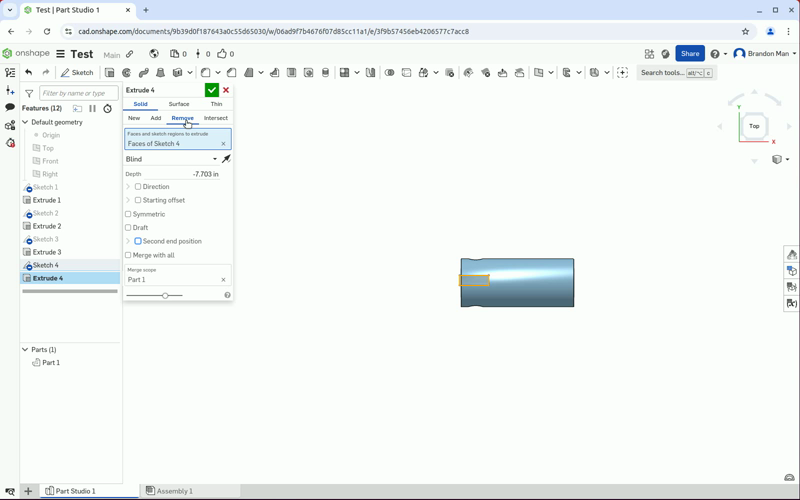
key(space)
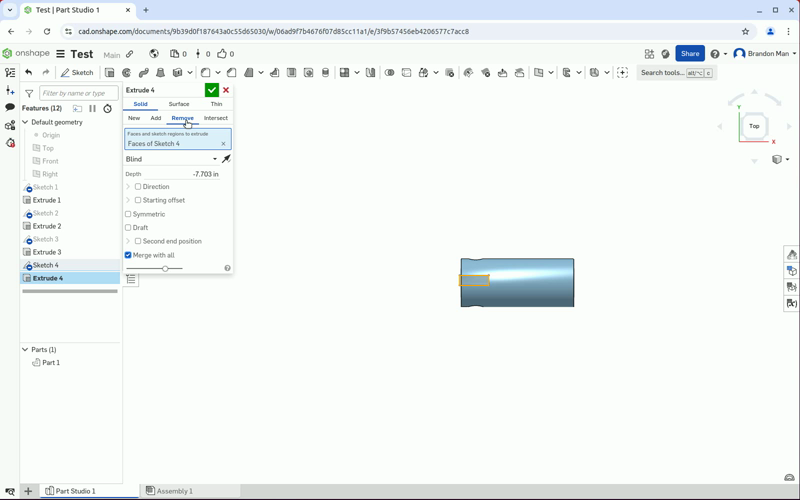
key(enter)
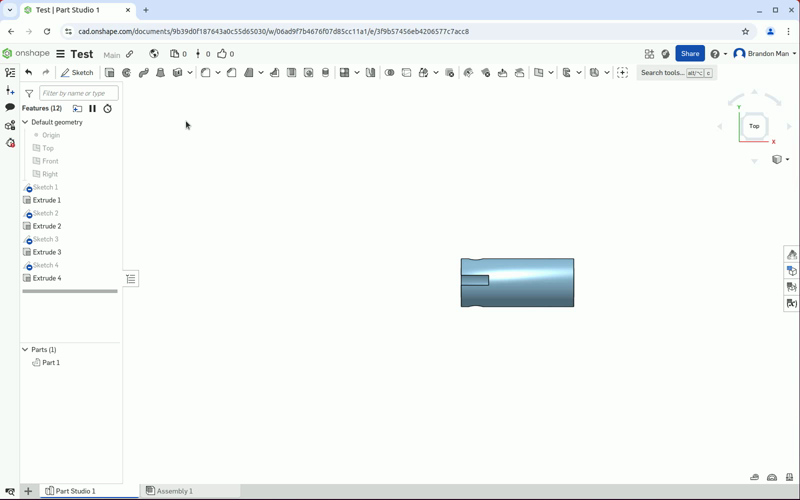
key(shift+h)
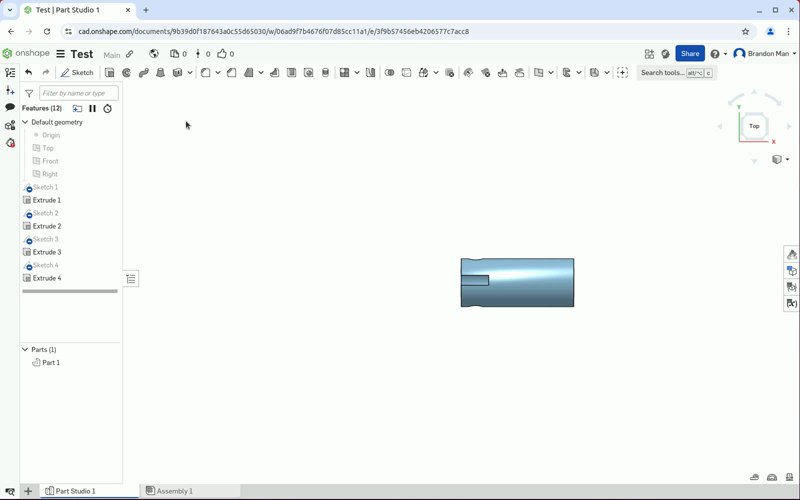
key(shift+h)
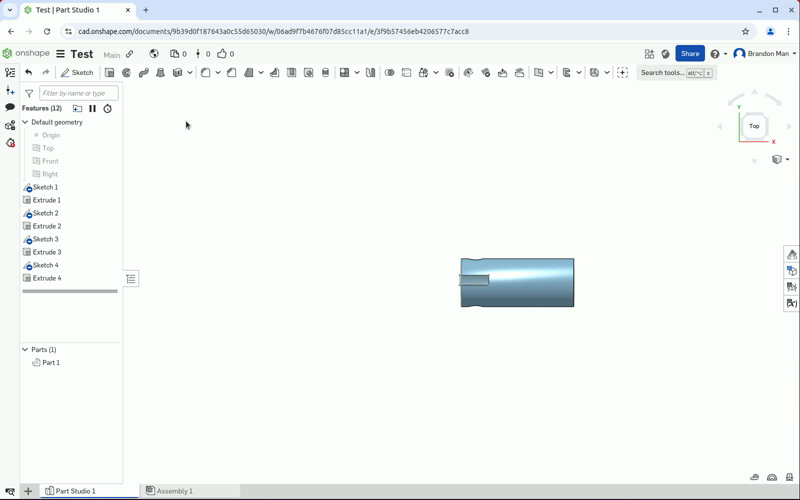
key(shift+7)
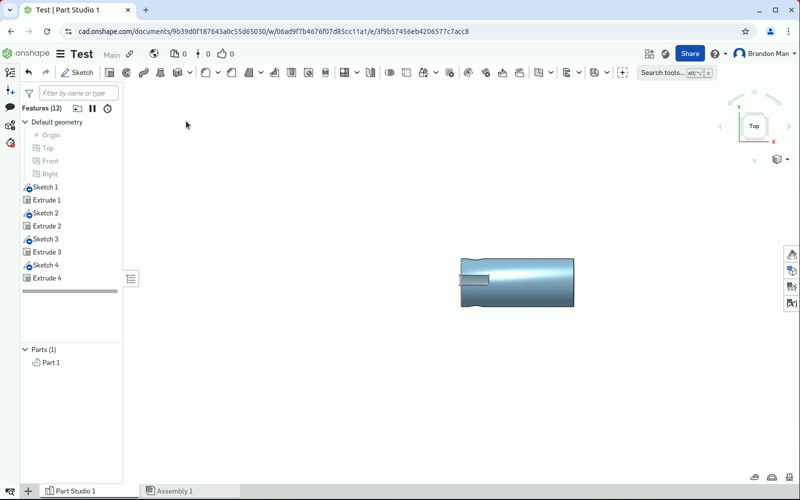
key(up, 3)
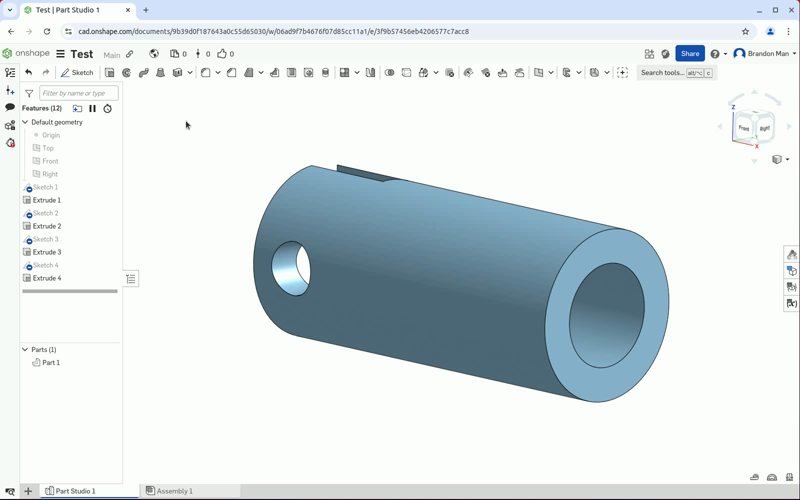
key(left, 3)
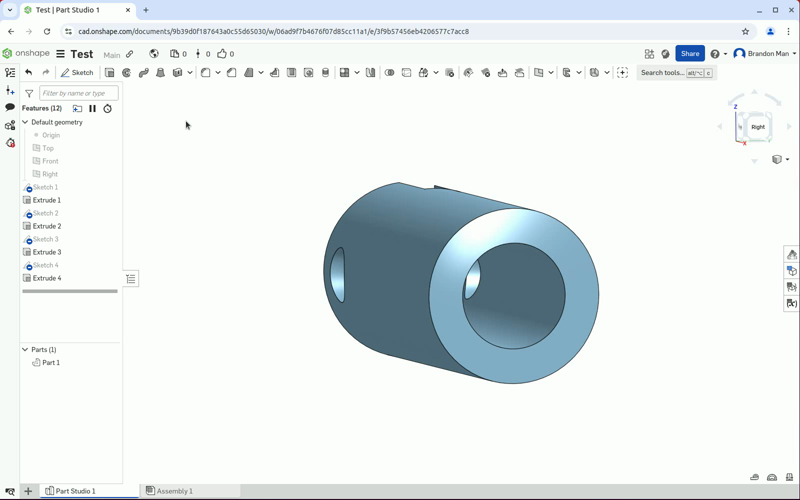
key(right, 3)
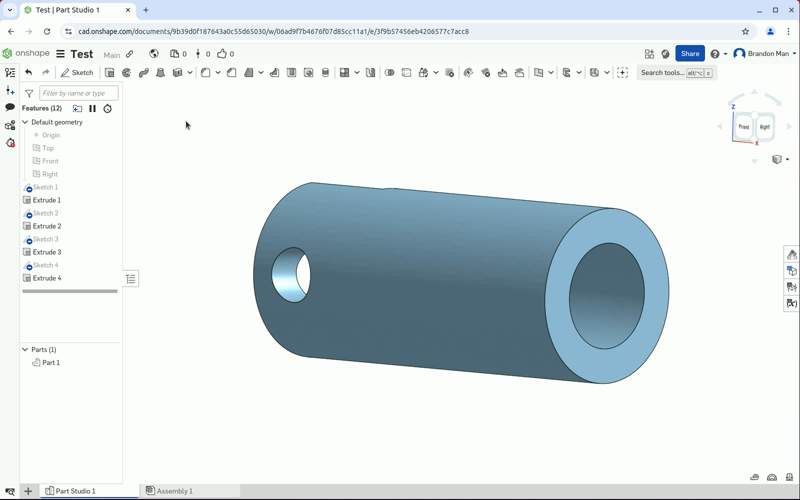
key(down, 3)
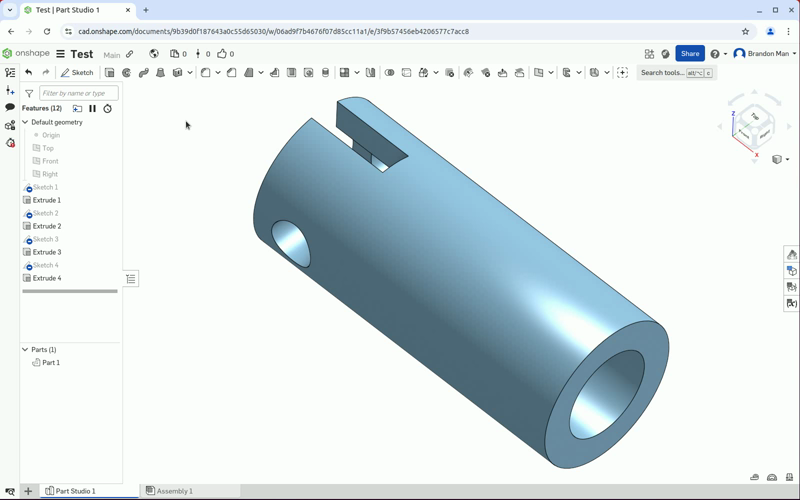
mouse_move(73, 189)
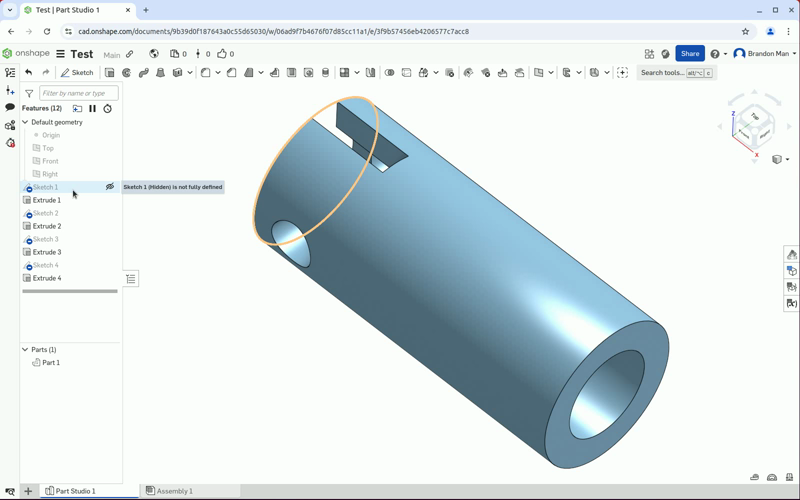
click(73, 189)